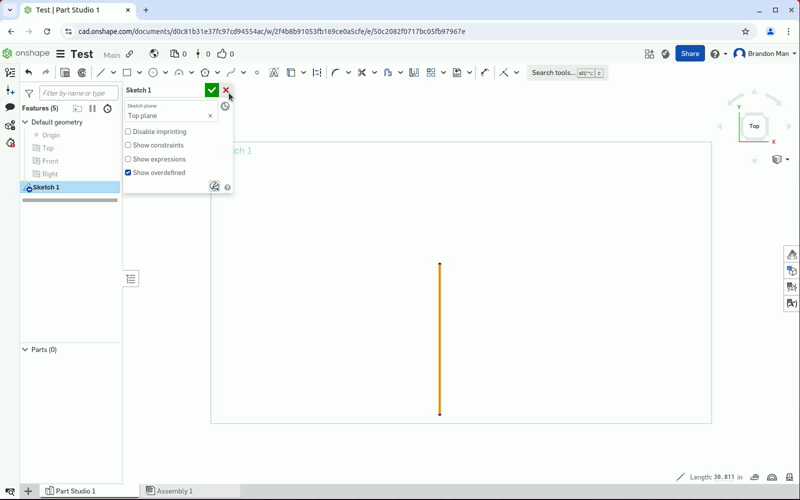
key(shift+h)
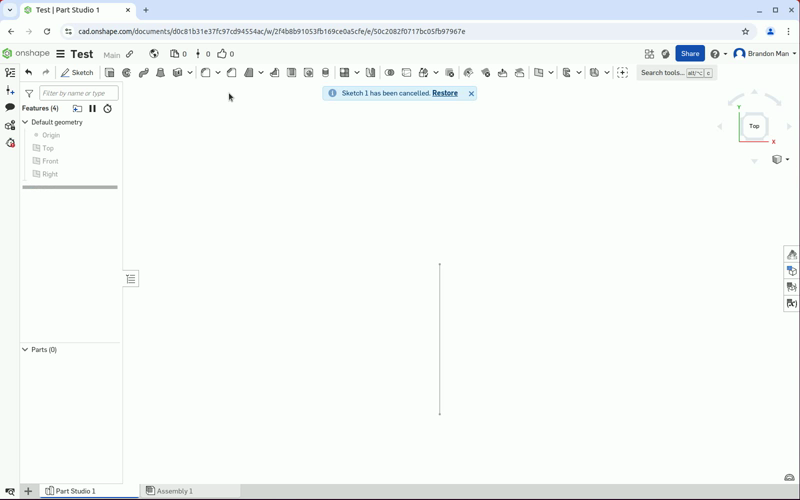
mouse_move(73, 352)
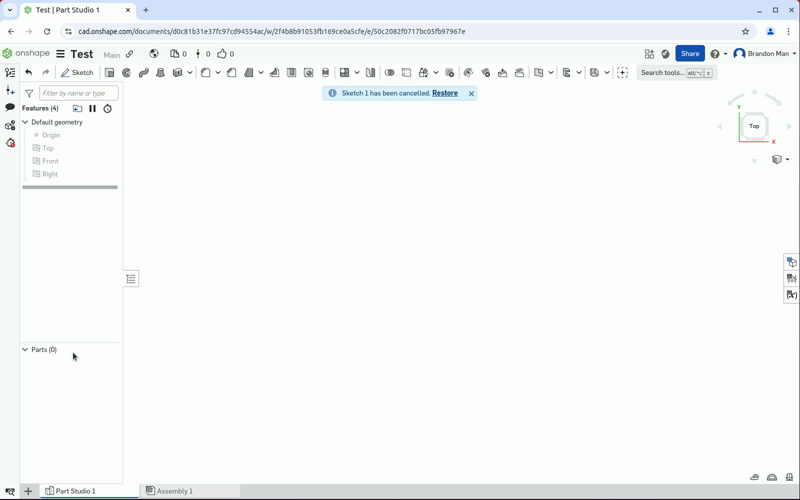
key(y)
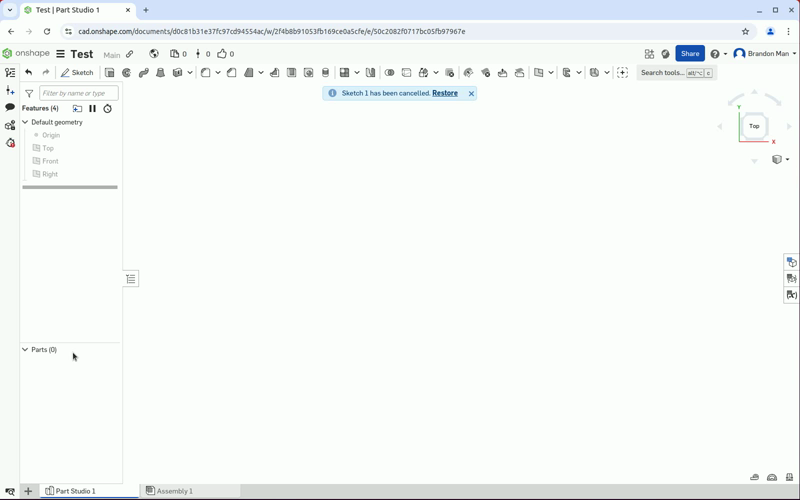
key(shift+p)
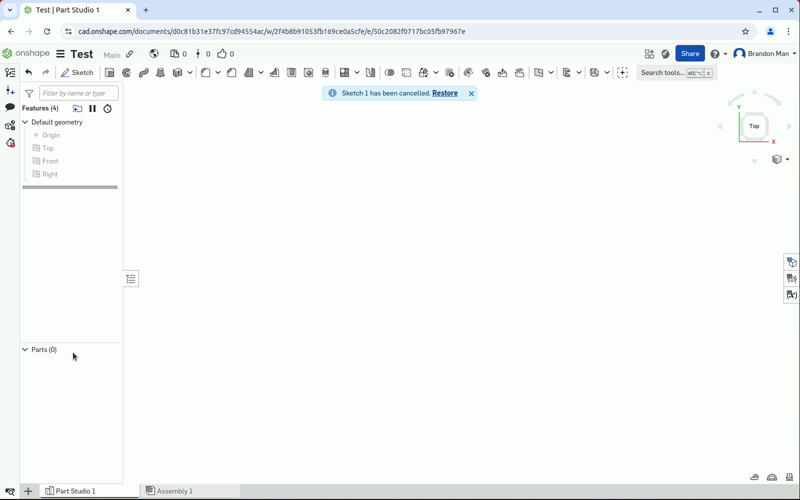
key(space)
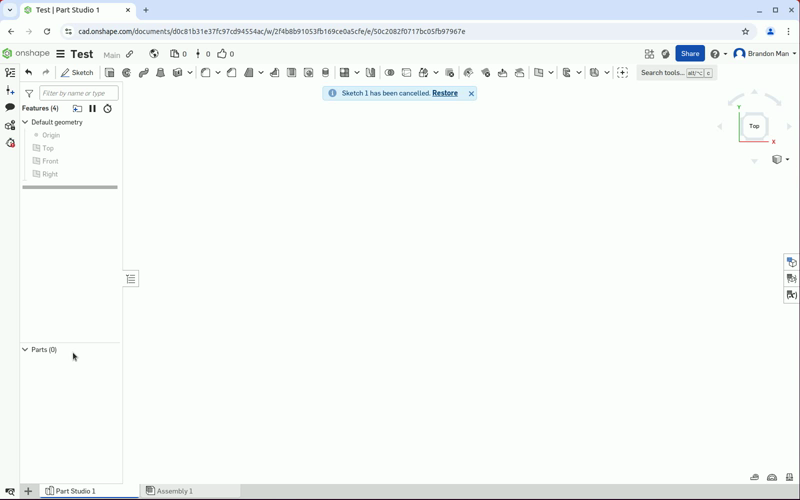
key_down(shift)
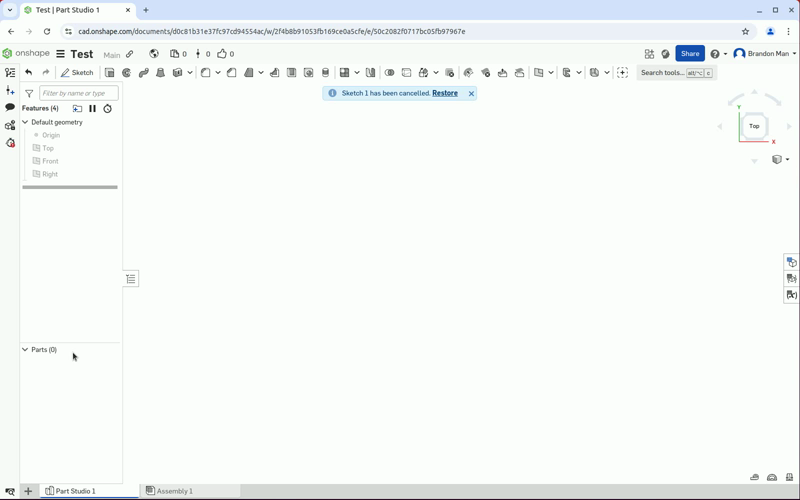
key(up)
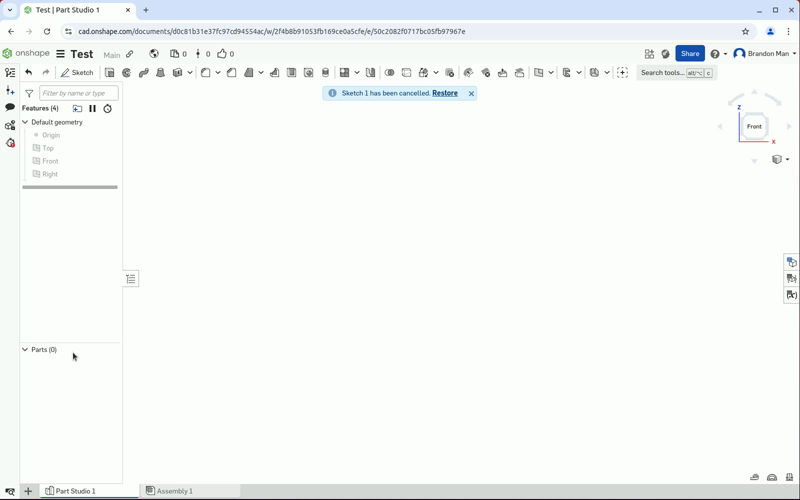
key_up(shift)
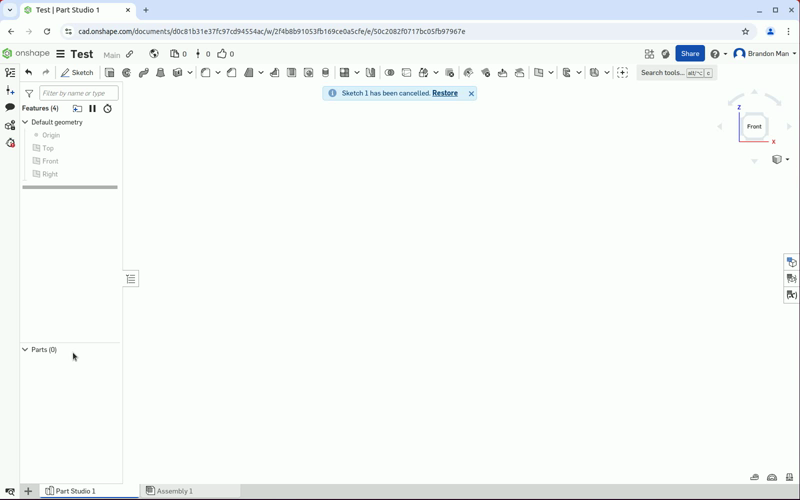
mouse_move(73, 352)
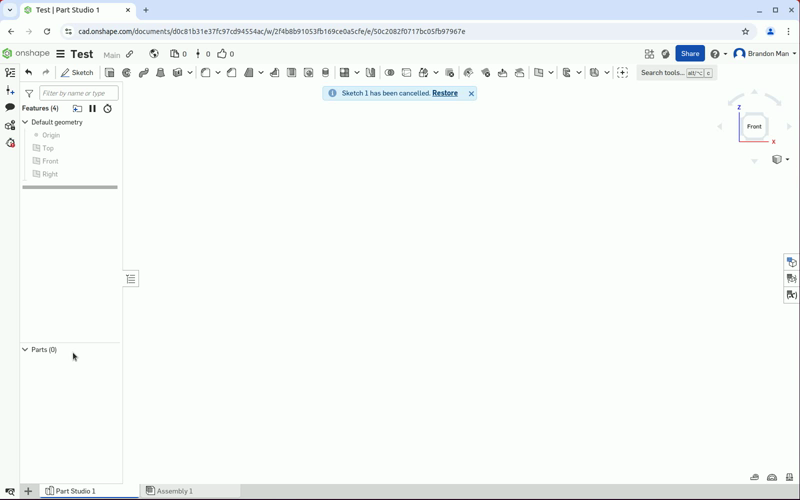
key(shift+y)
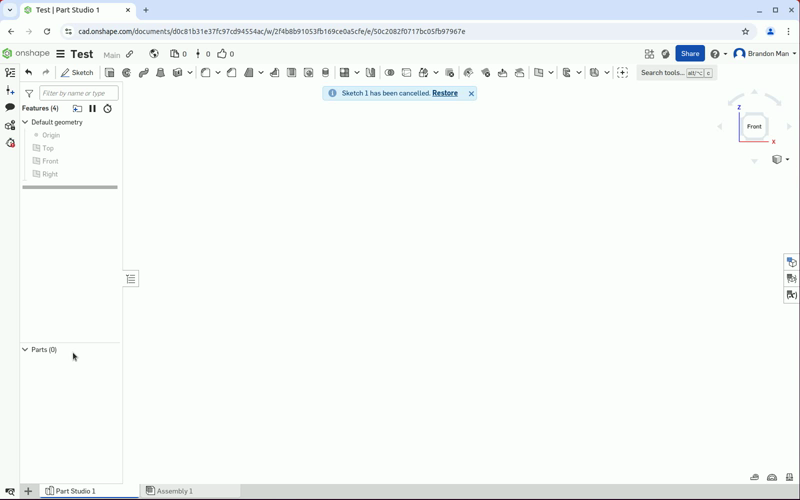
key(shift+s)
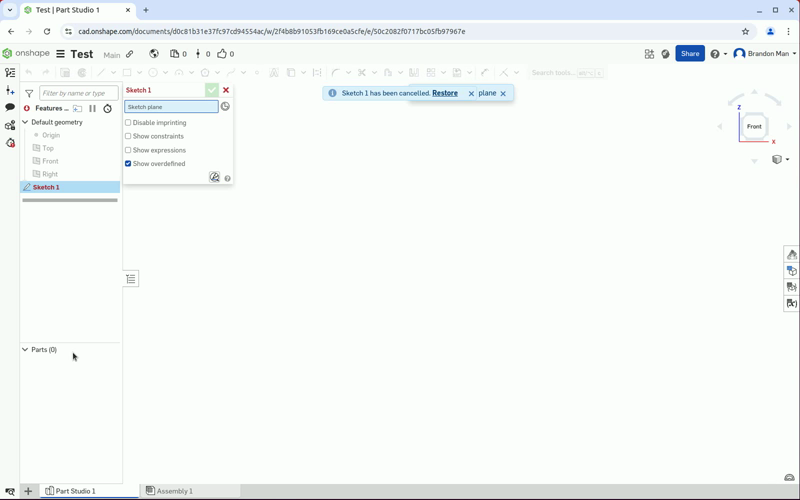
mouse_move(73, 163)
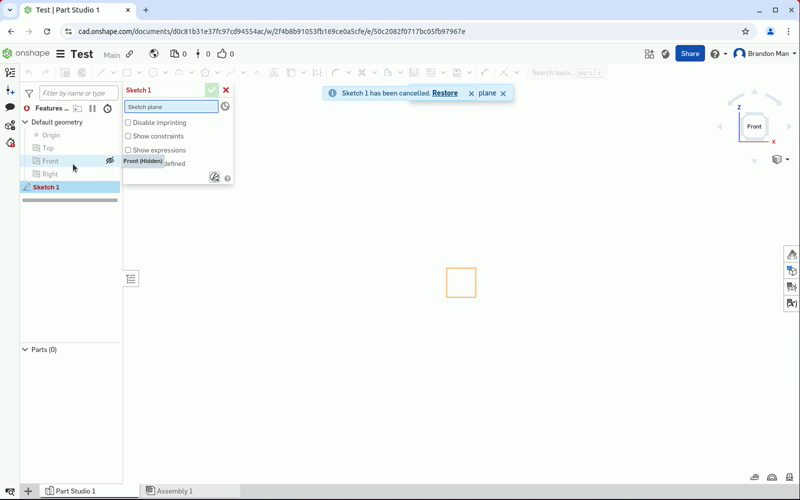
click(73, 163)
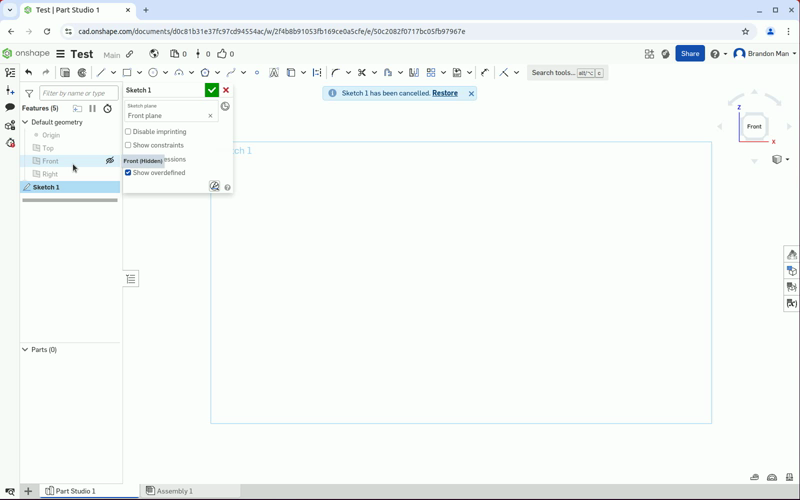
mouse_move(73, 352)
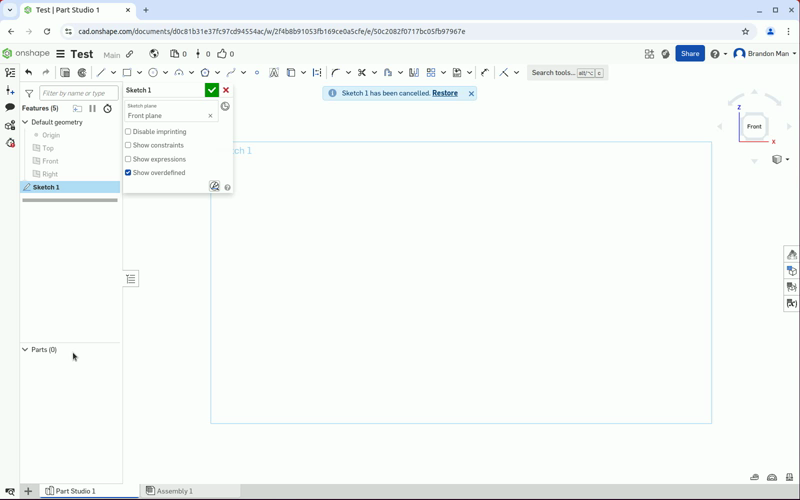
key(y)
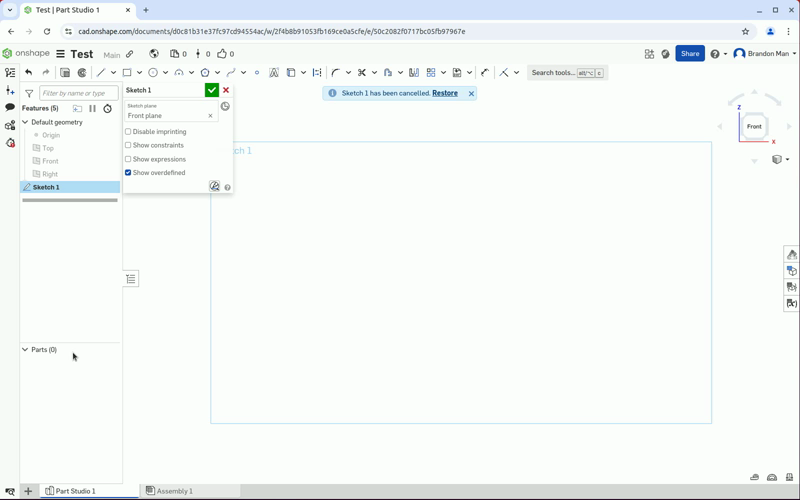
key(l)
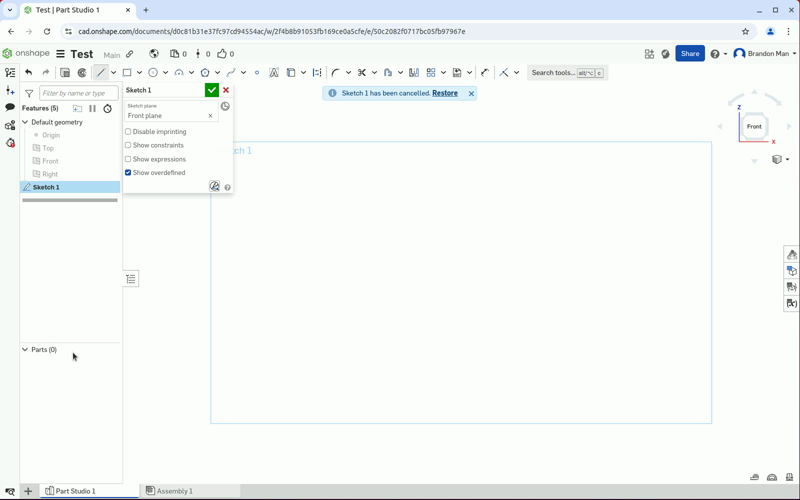
key_down(shift)
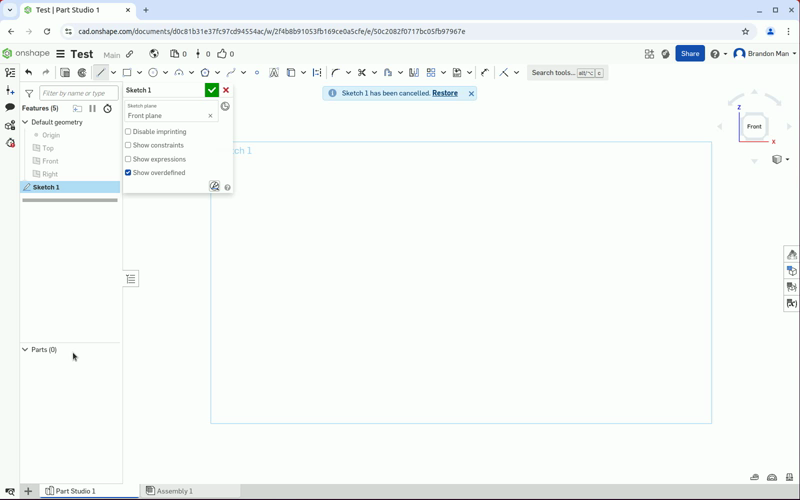
mouse_move(460, 293)
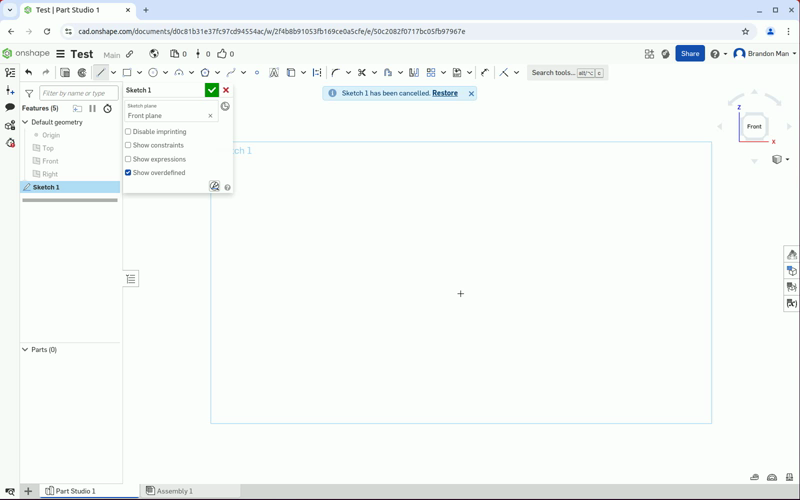
click(460, 293)
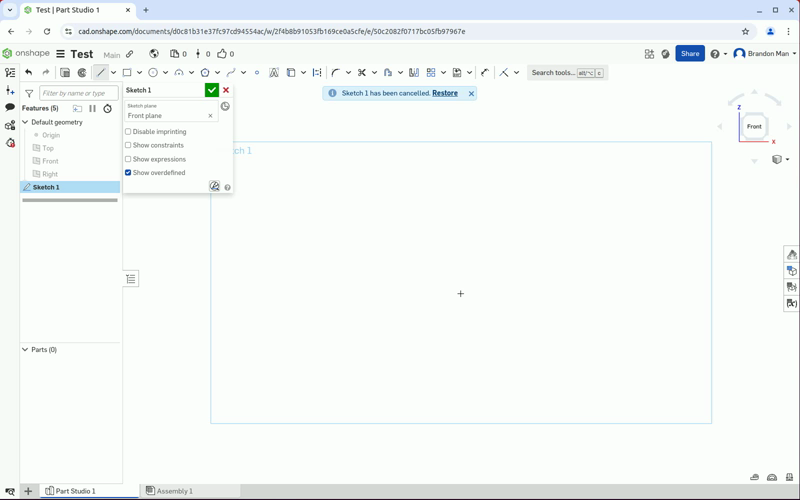
key_up(shift)
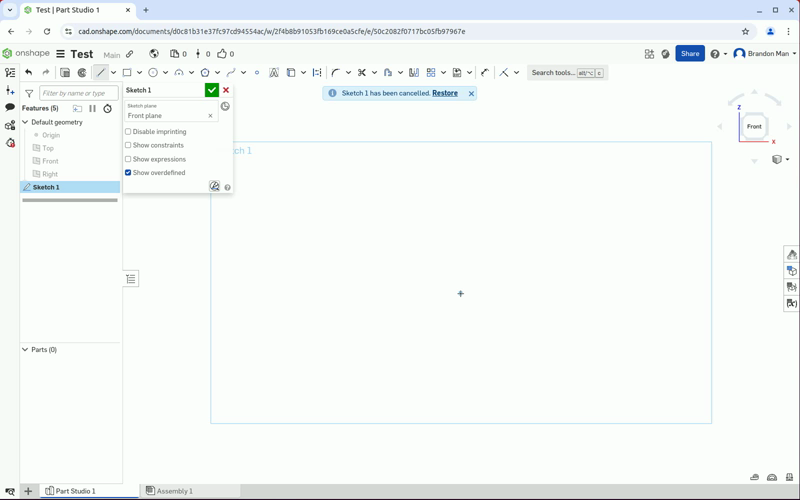
key_down(shift)
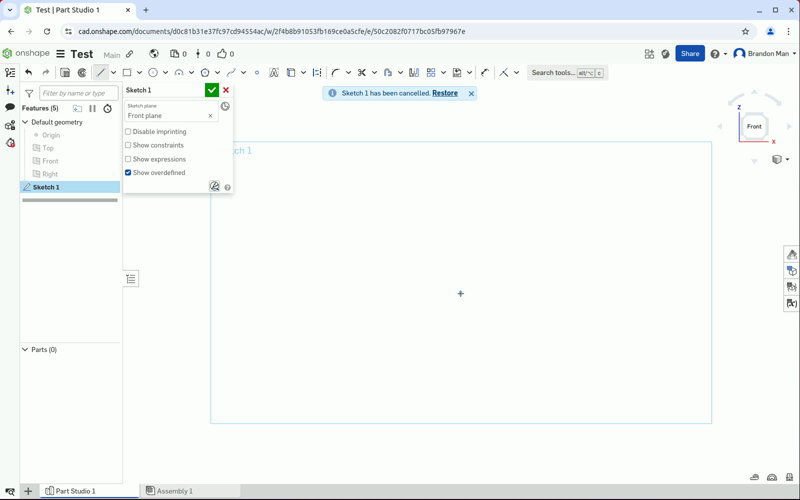
mouse_move(562, 293)
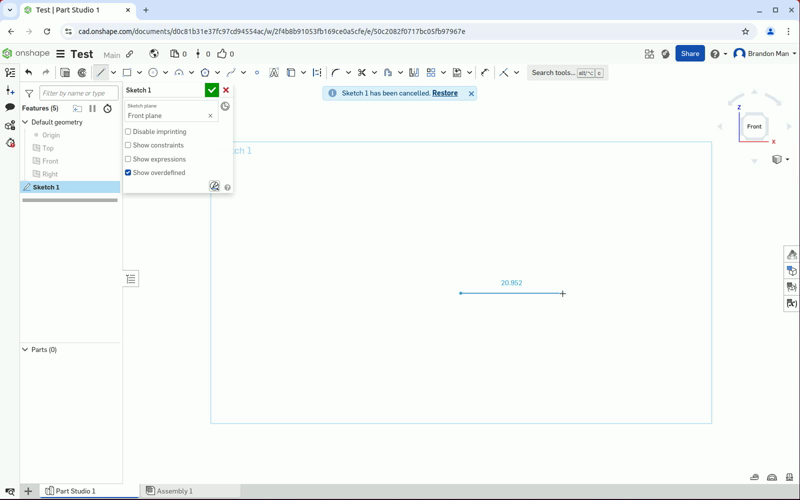
click(562, 293)
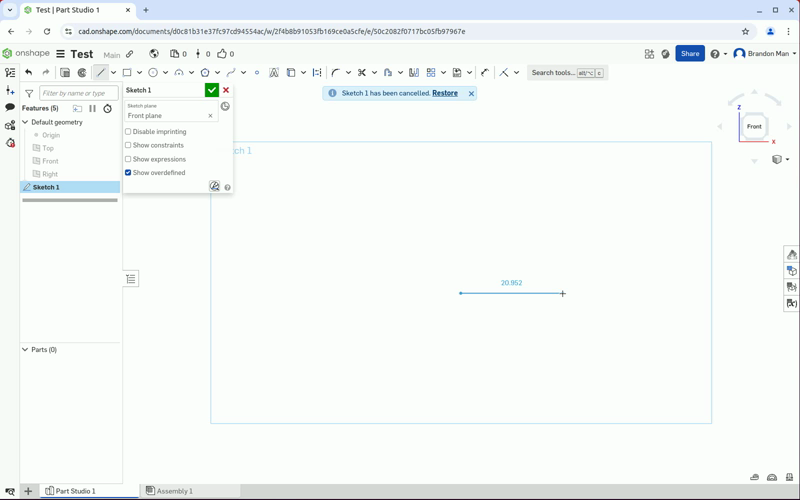
key_up(shift)
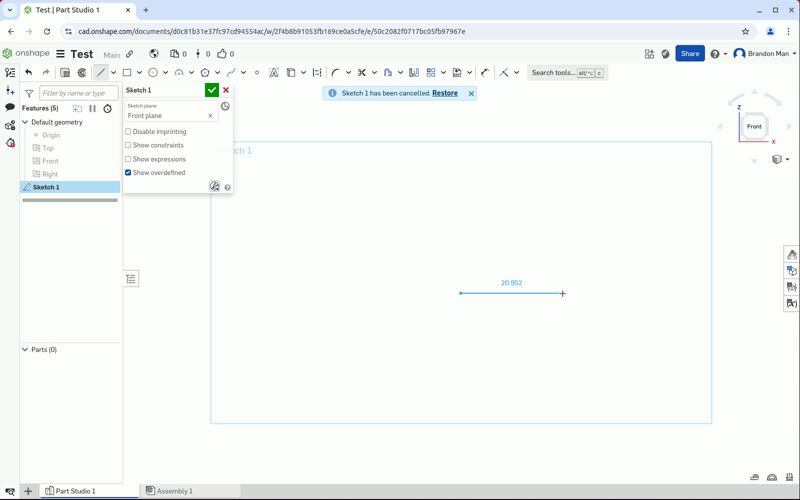
key(esc)
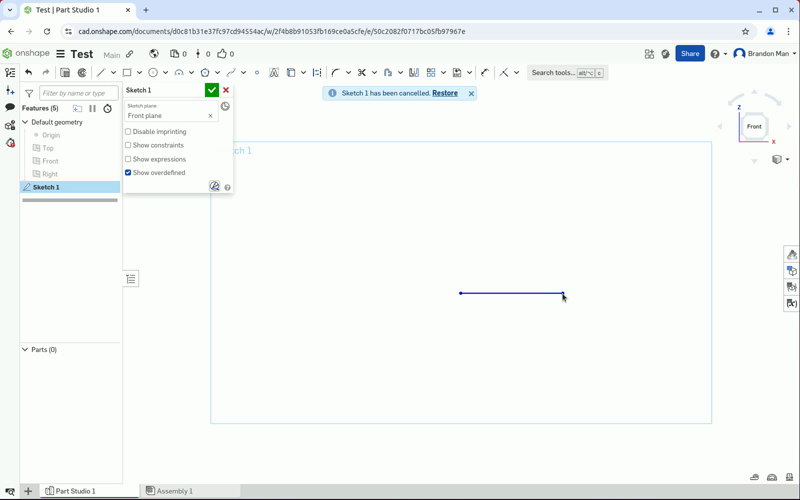
key(a)
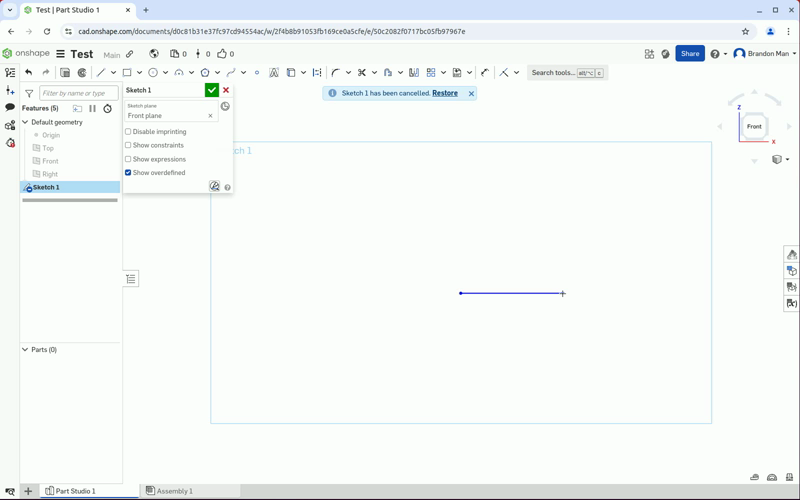
mouse_move(562, 293)
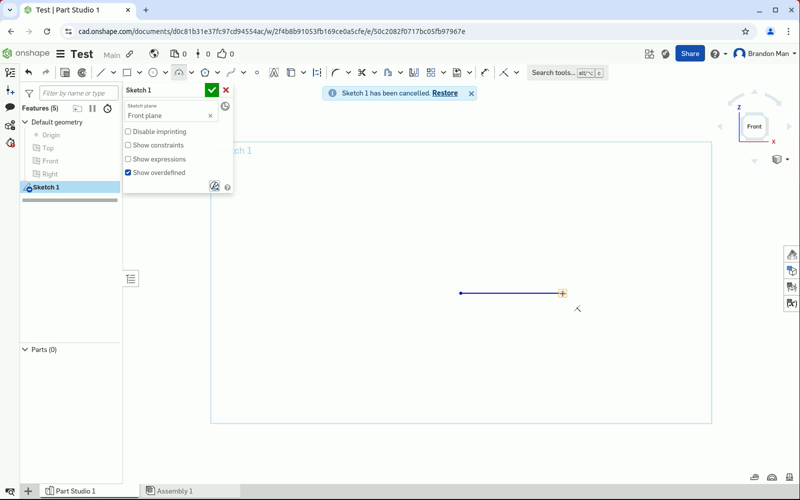
click(562, 293)
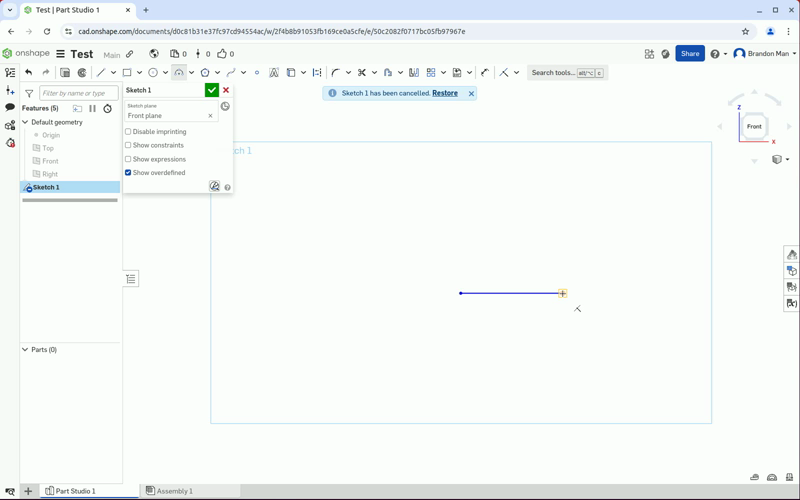
key_down(shift)
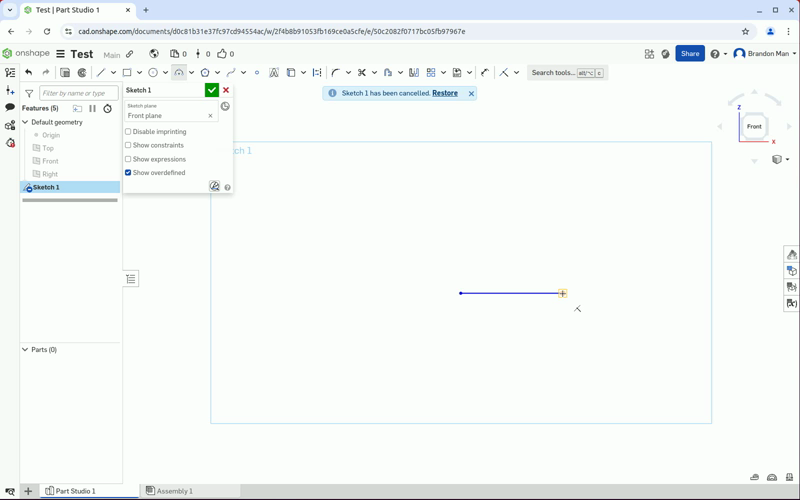
mouse_move(573, 282)
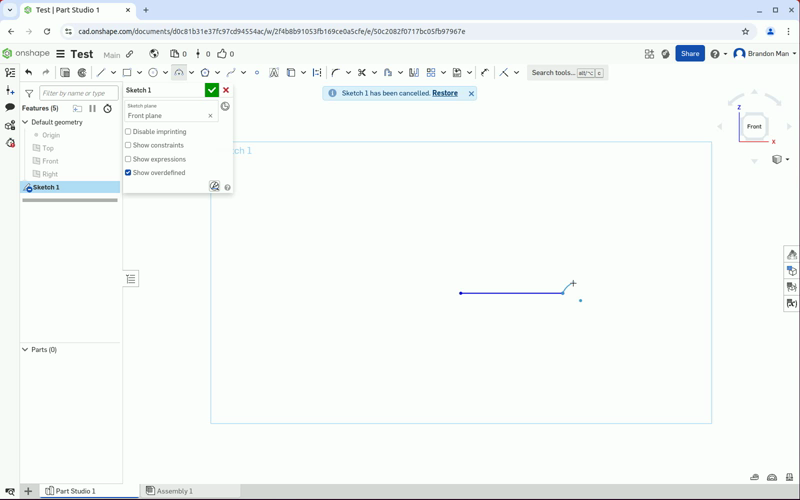
click(573, 282)
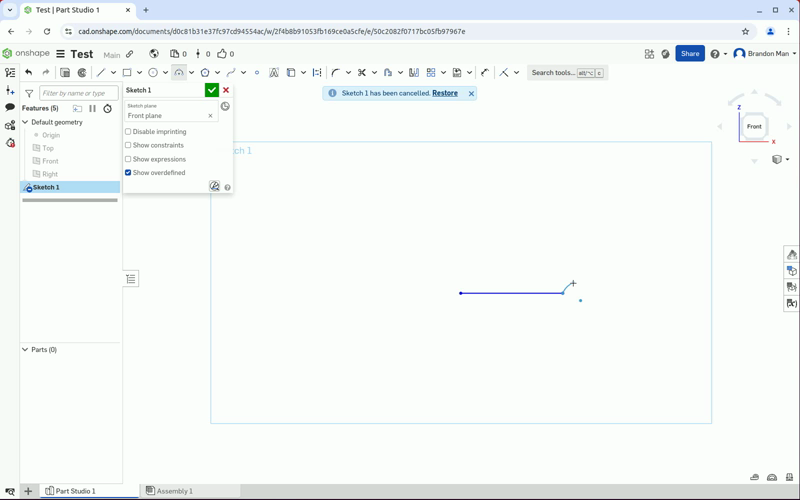
mouse_move(570, 290)
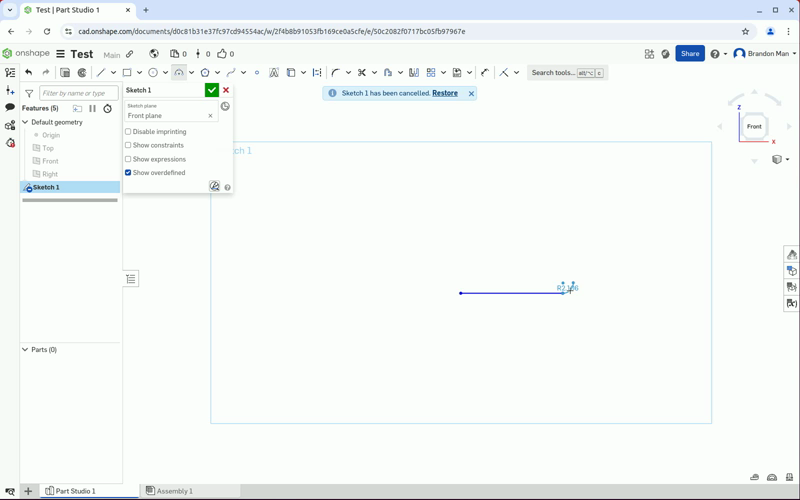
click(570, 290)
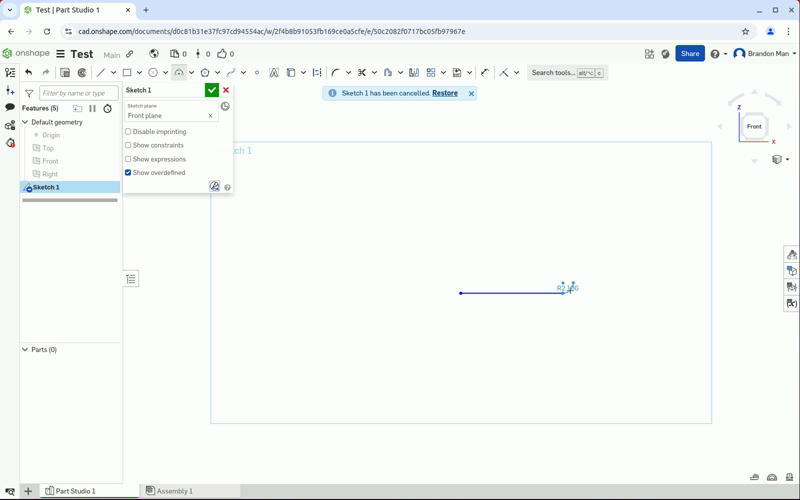
key_up(shift)
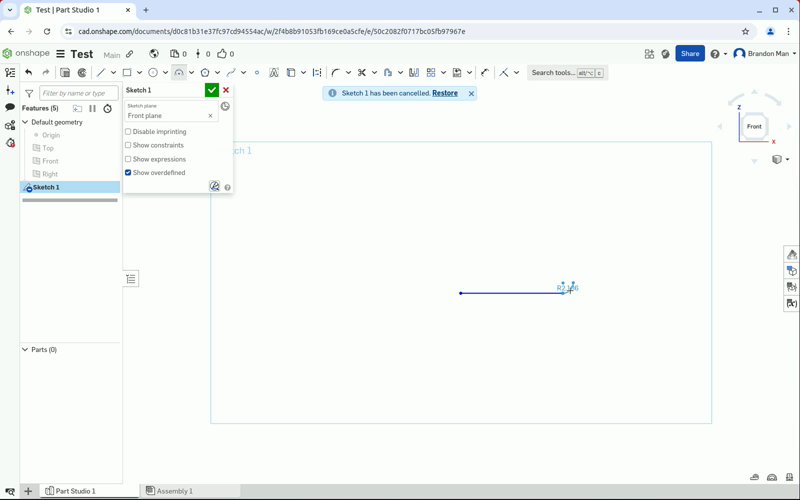
key(esc)
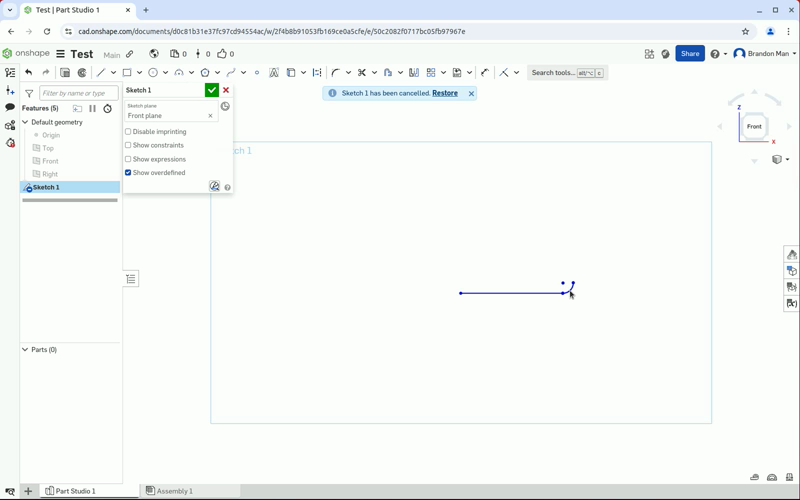
key(l)
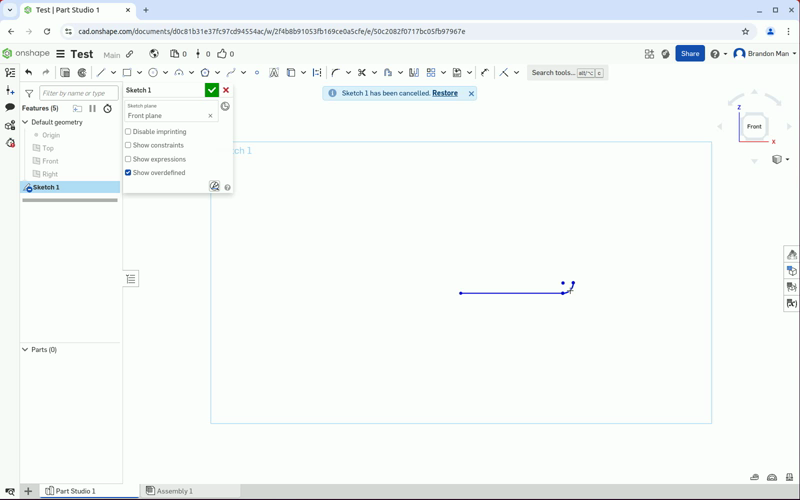
mouse_move(573, 282)
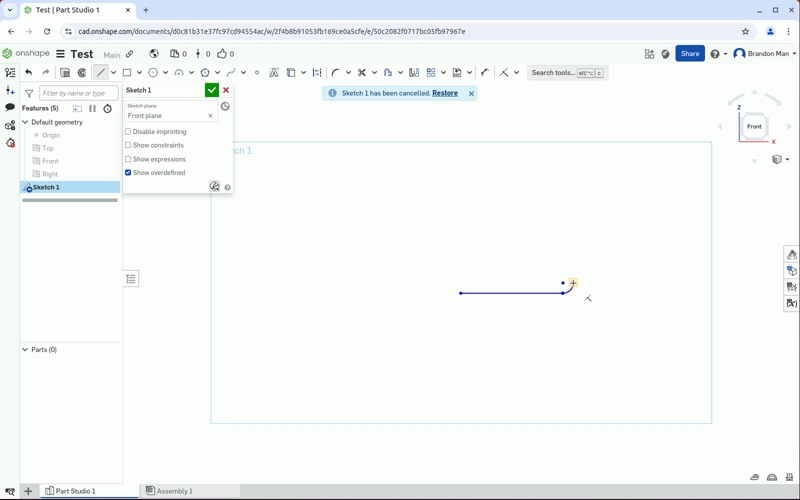
click(573, 282)
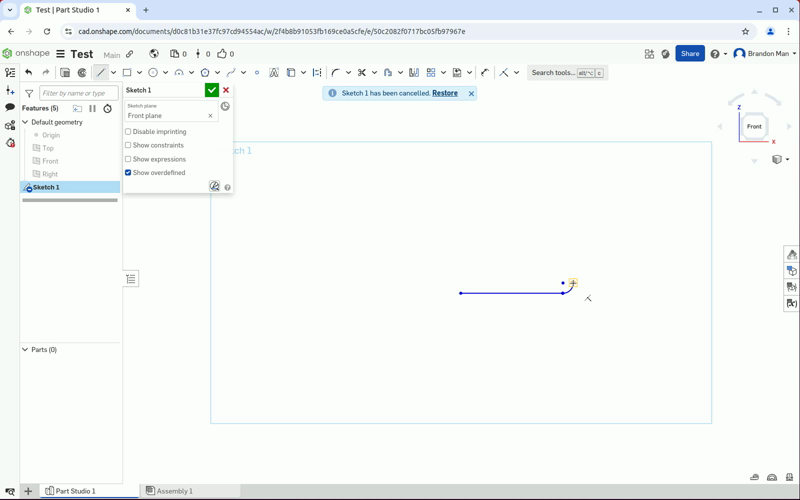
key_down(shift)
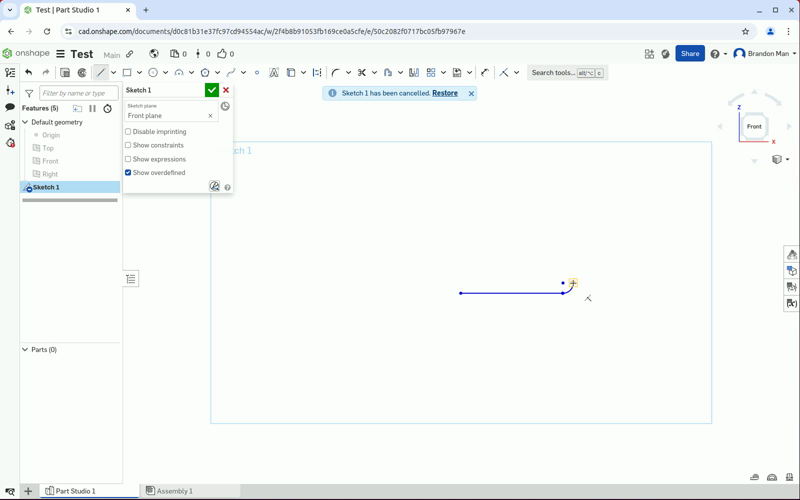
mouse_move(589, 282)
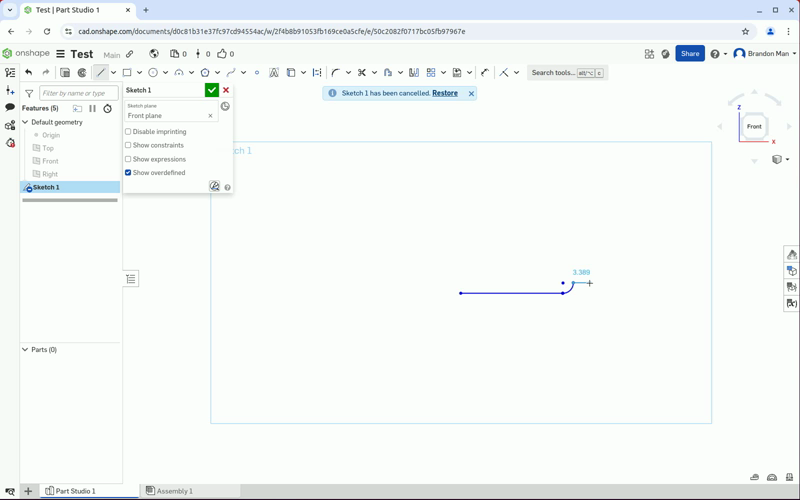
mouse_move(573, 261)
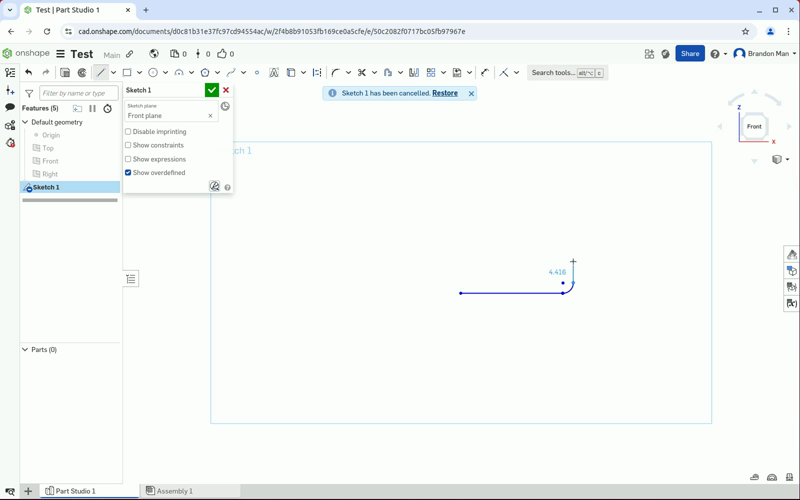
click(573, 261)
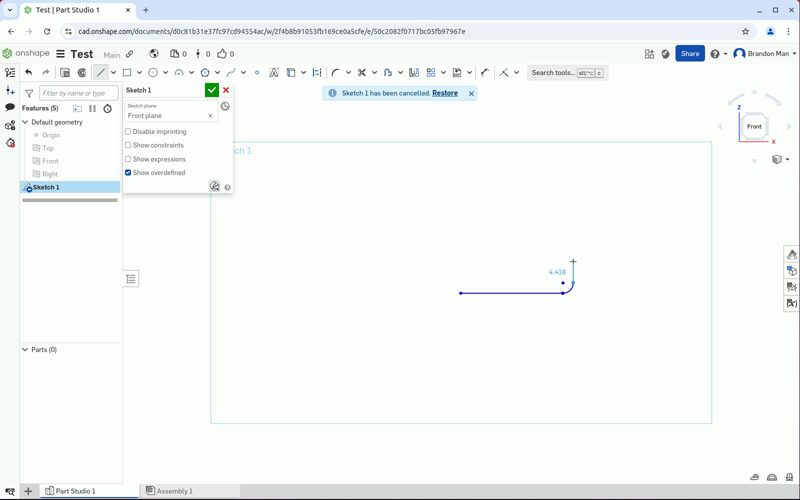
key_up(shift)
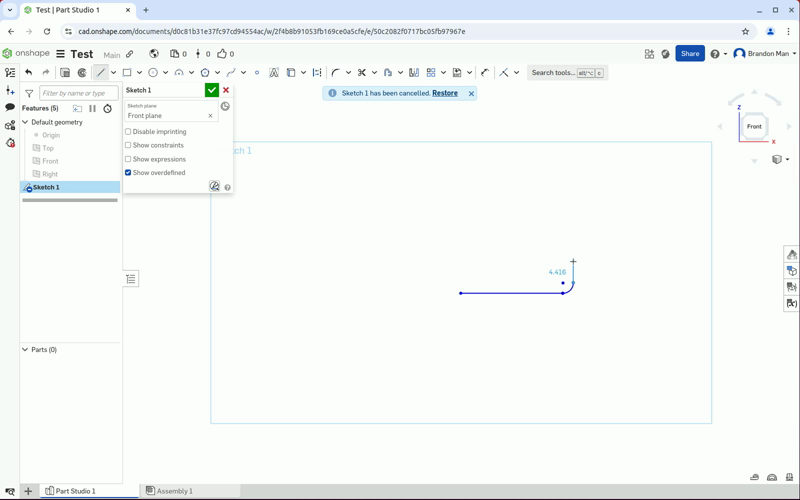
key(esc)
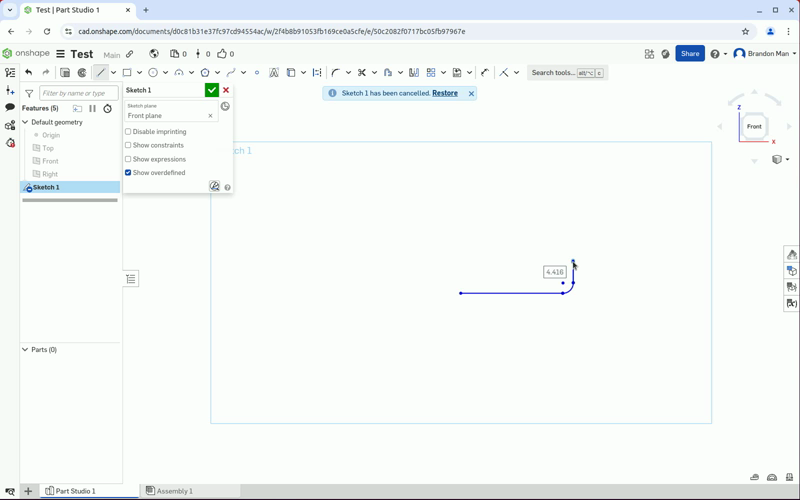
key(a)
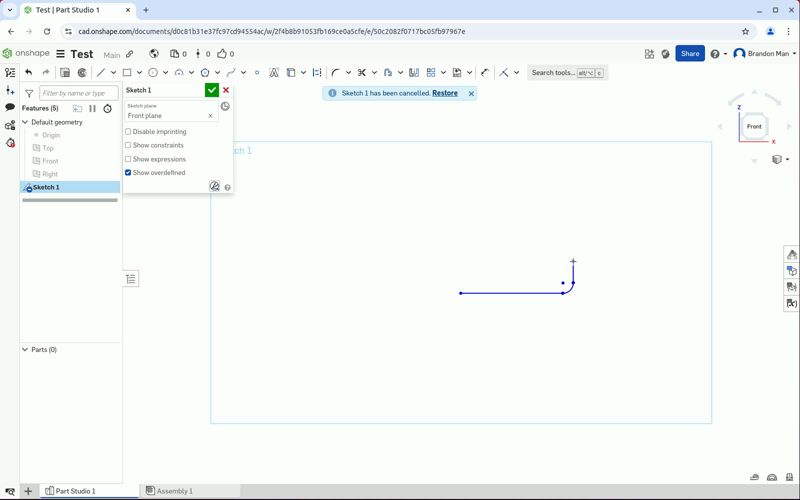
mouse_move(573, 261)
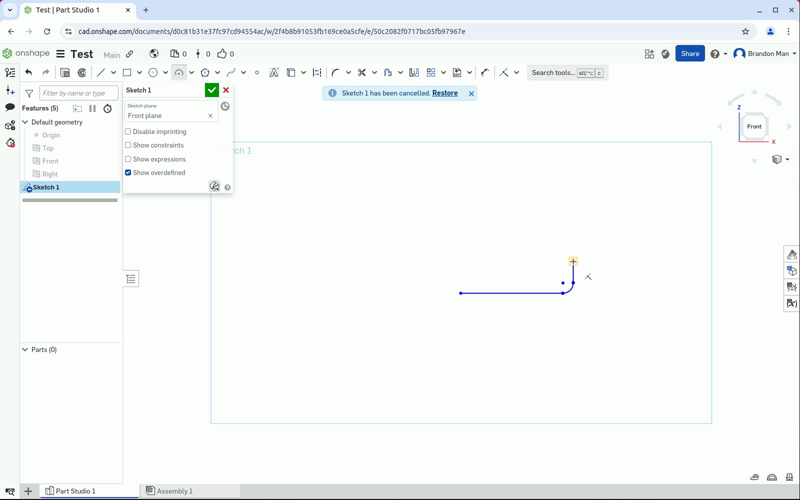
click(573, 261)
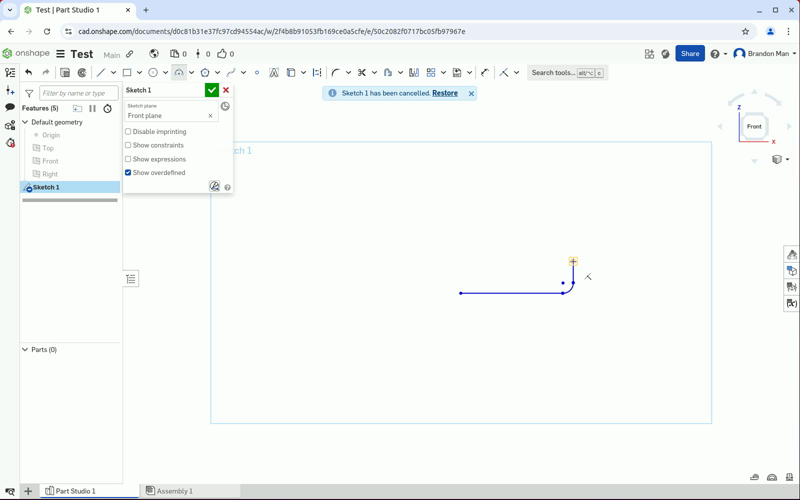
key_down(shift)
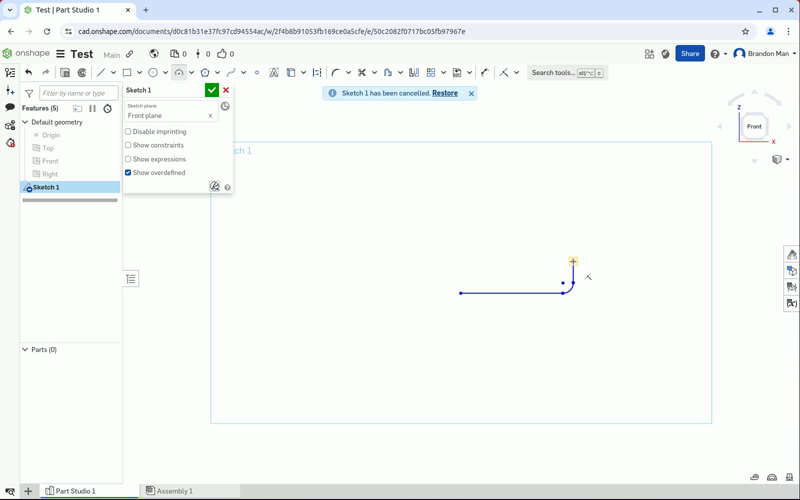
mouse_move(552, 261)
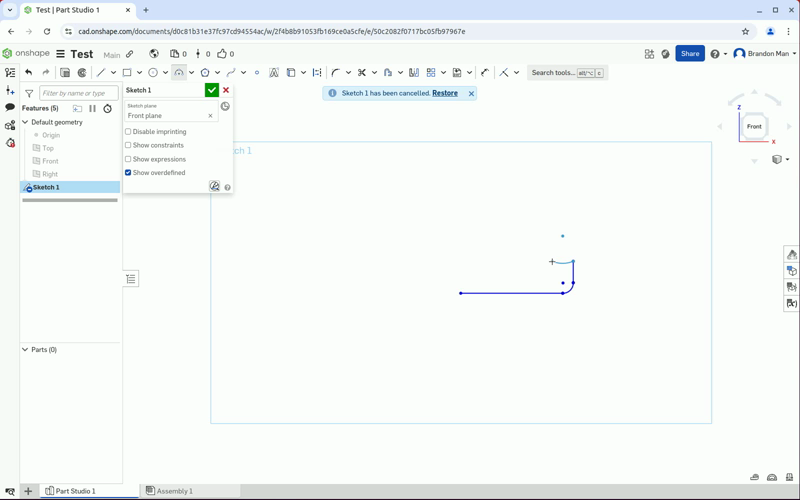
click(552, 261)
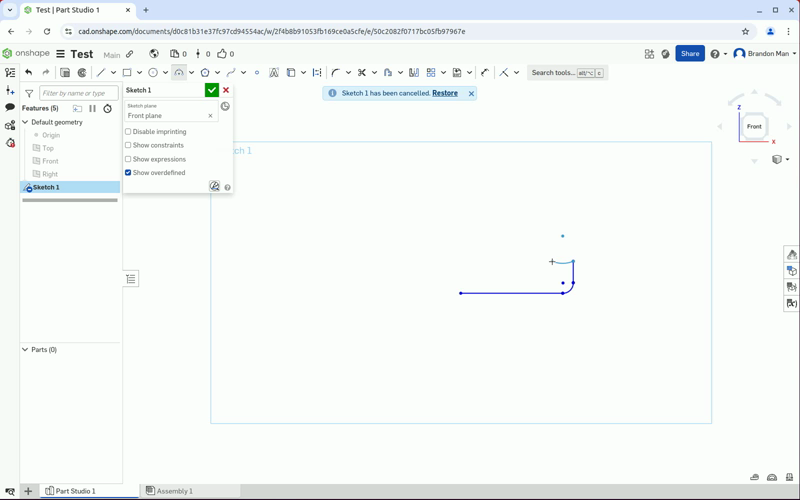
mouse_move(562, 250)
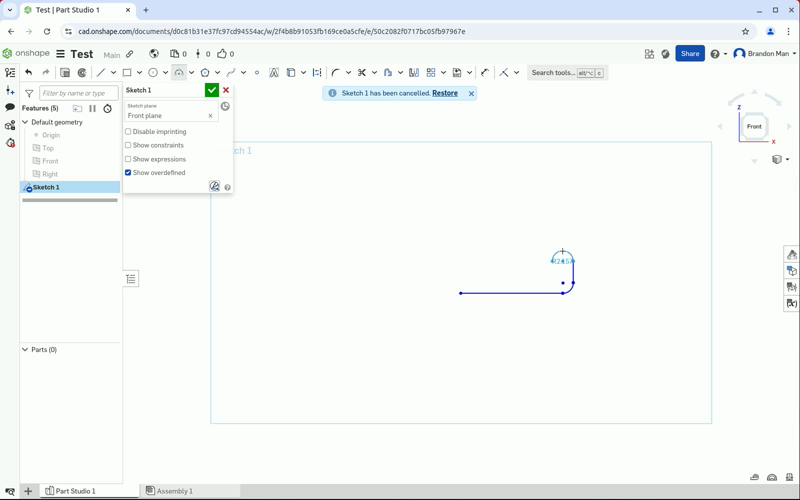
click(562, 250)
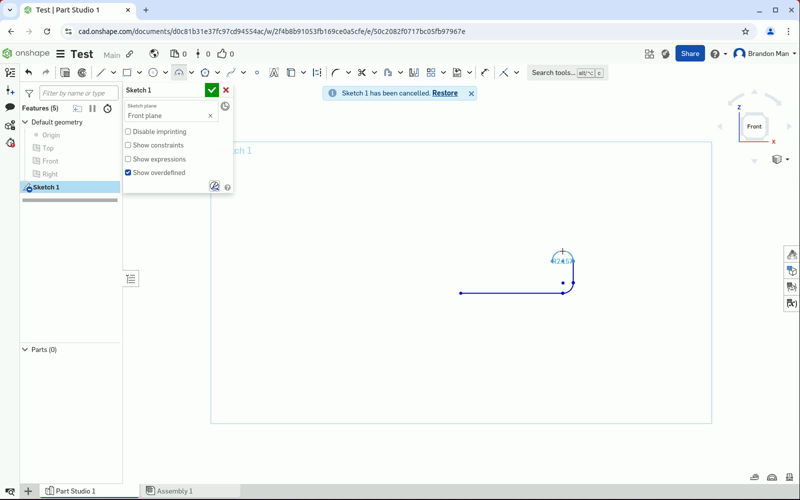
key_up(shift)
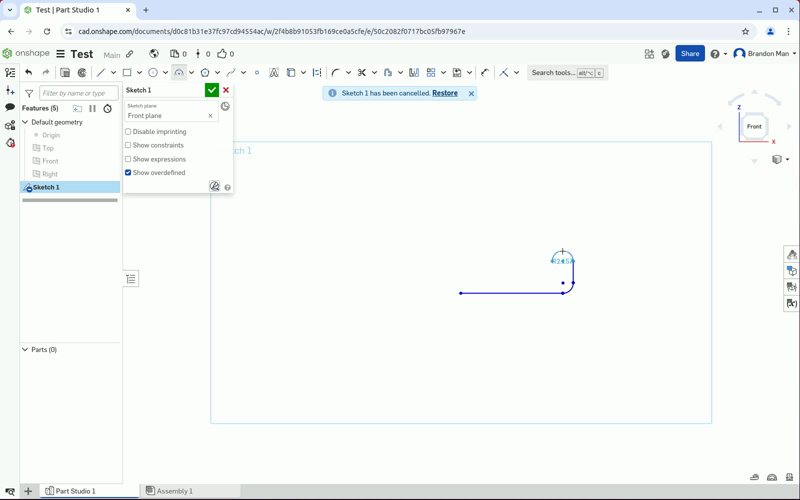
key(esc)
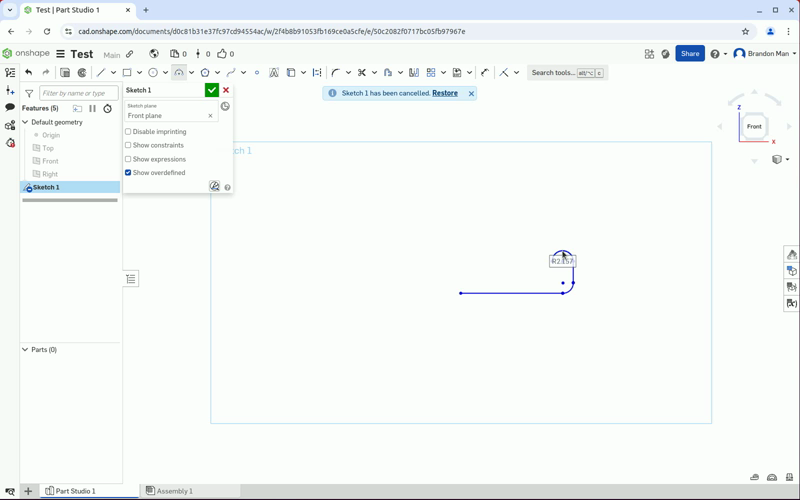
key(l)
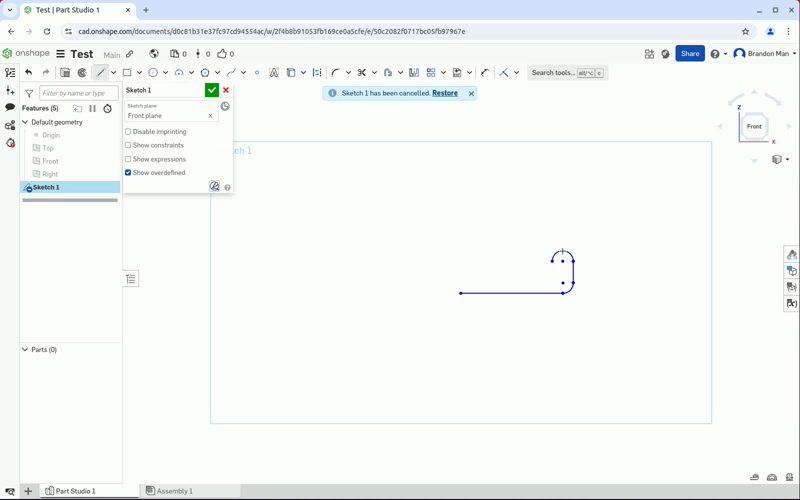
mouse_move(552, 261)
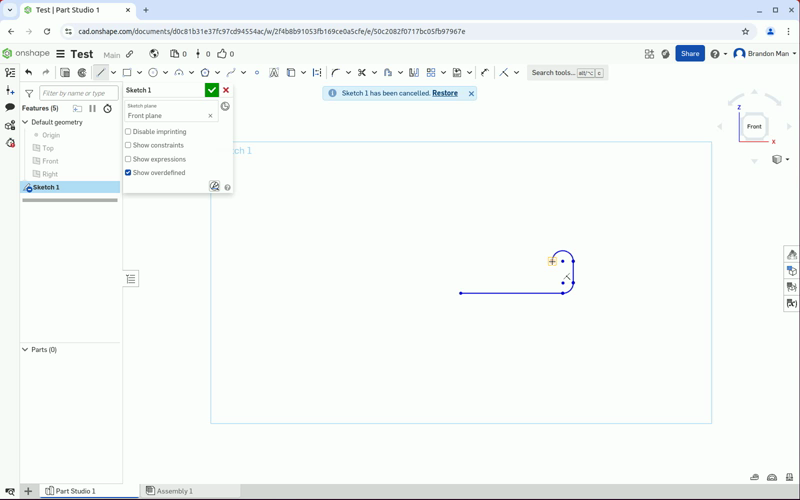
click(552, 261)
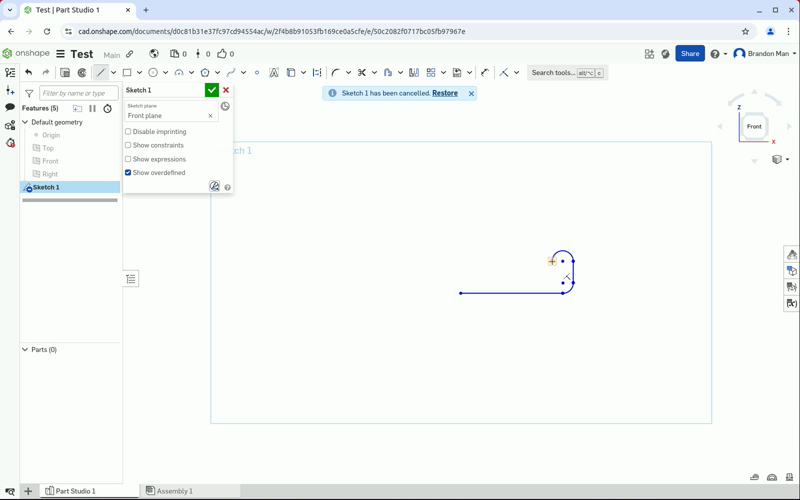
key_down(shift)
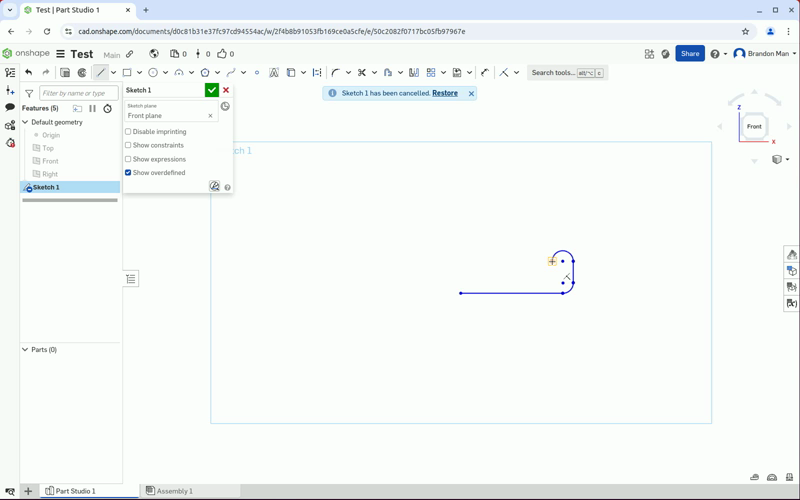
mouse_move(582, 261)
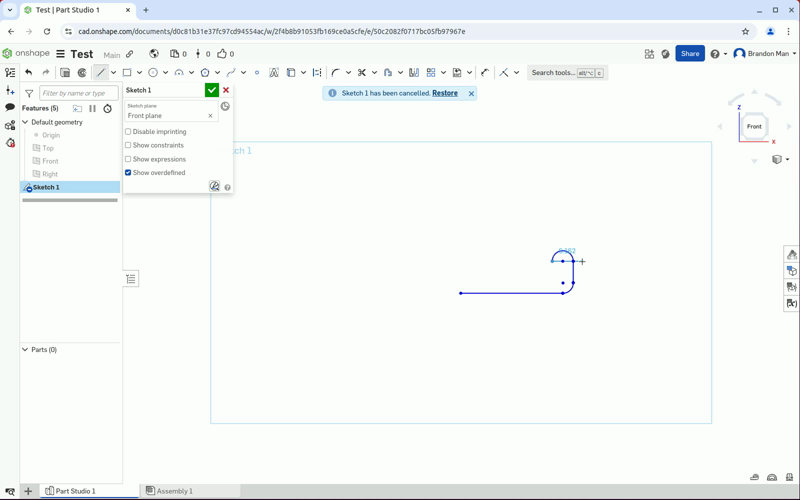
mouse_move(552, 266)
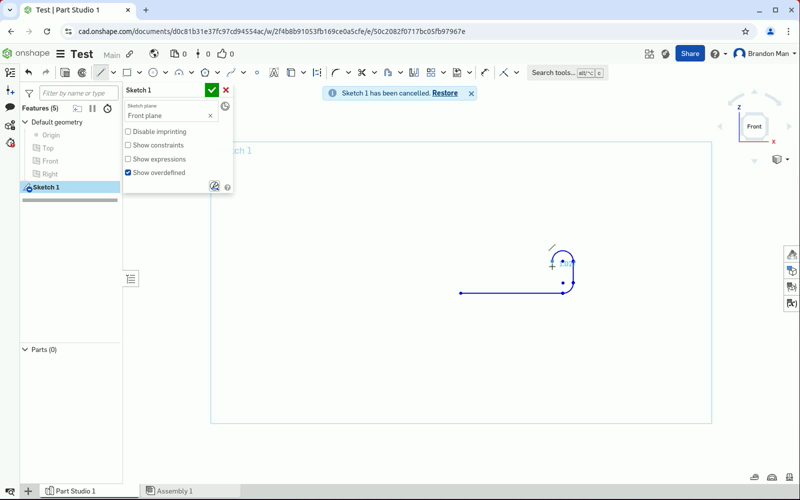
scroll(6)
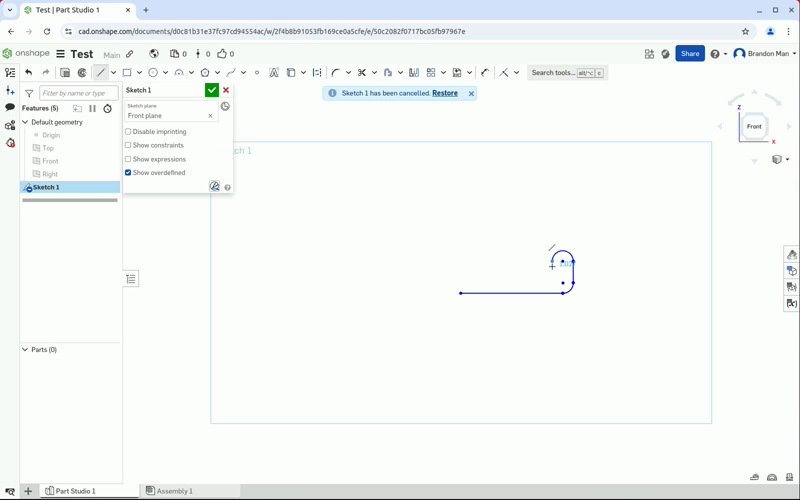
scroll(6)
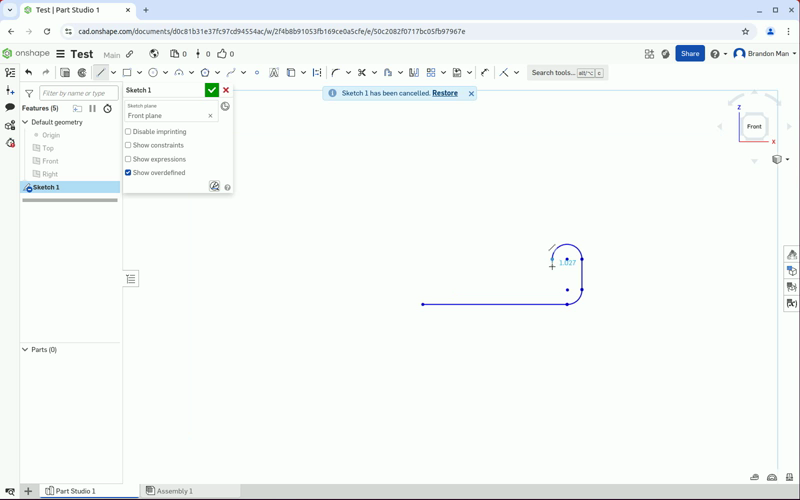
scroll(6)
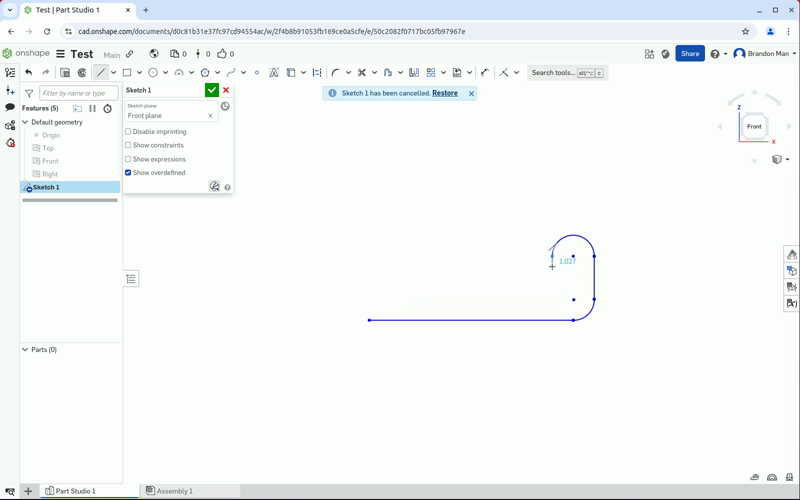
scroll(6)
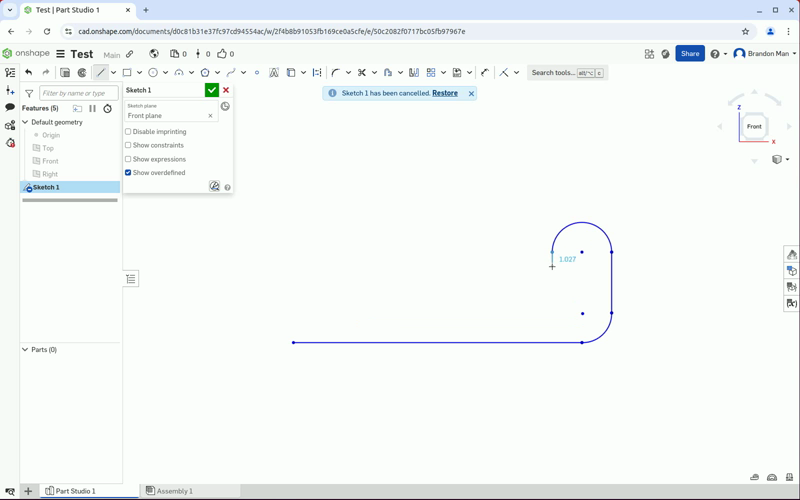
scroll(6)
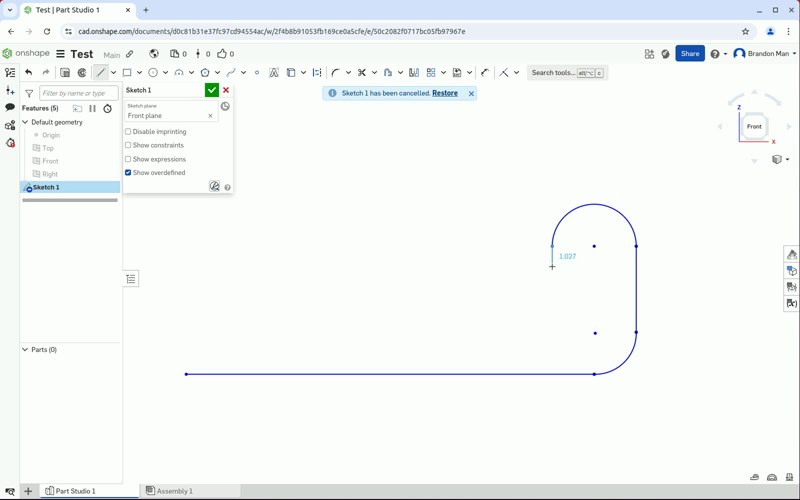
scroll(6)
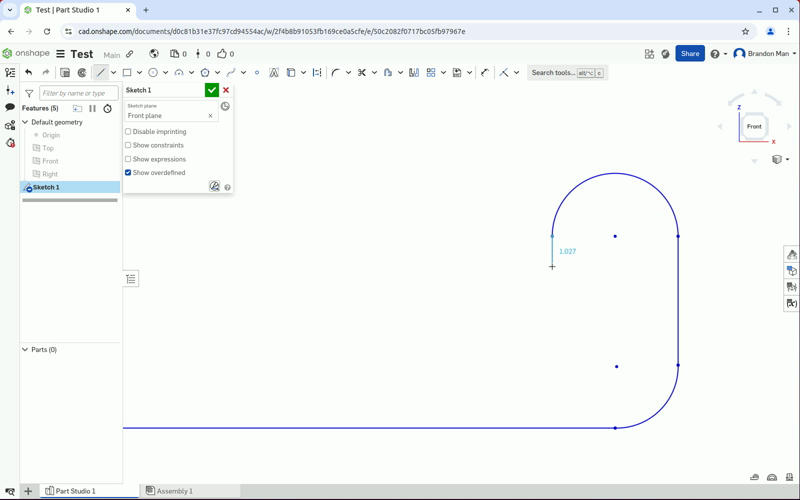
scroll(6)
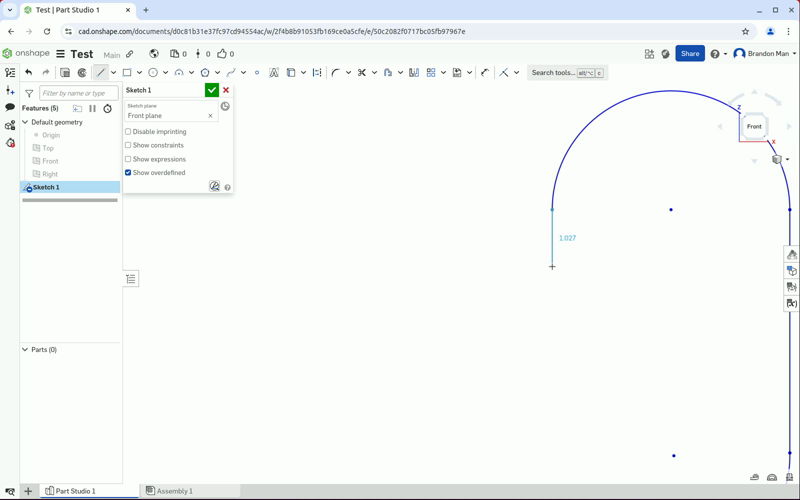
click(552, 266)
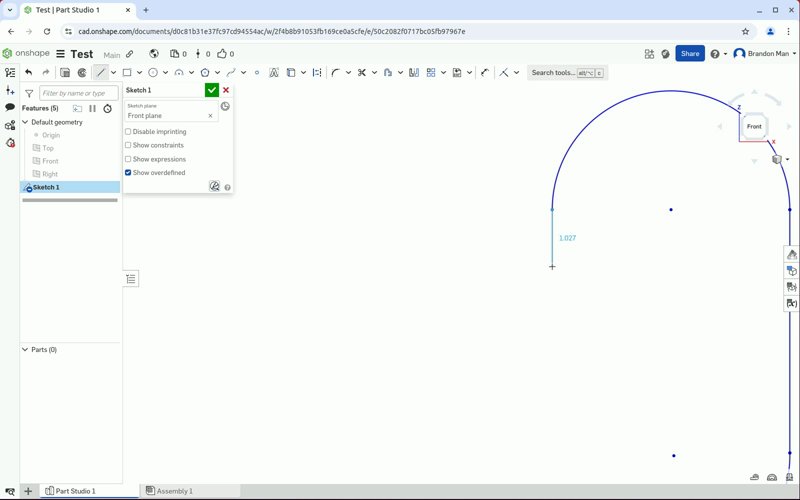
scroll(-6)
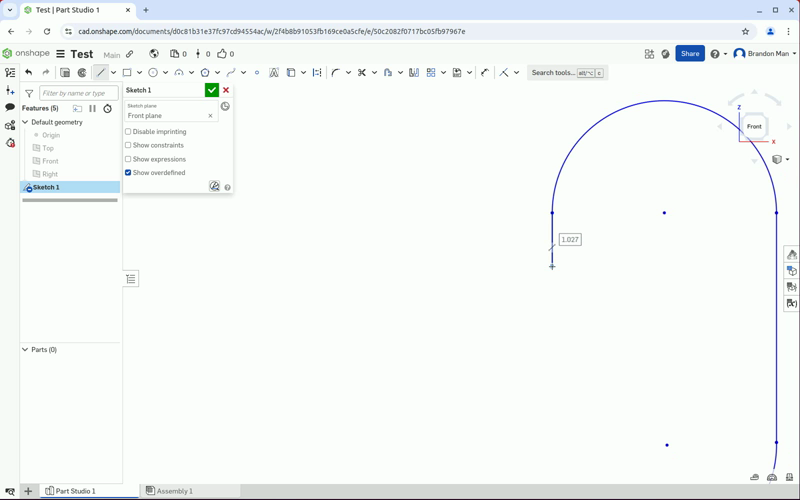
scroll(-6)
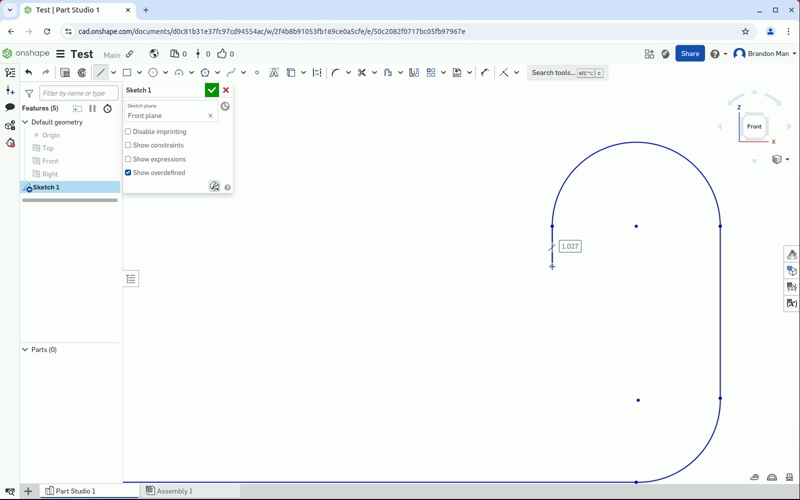
scroll(-6)
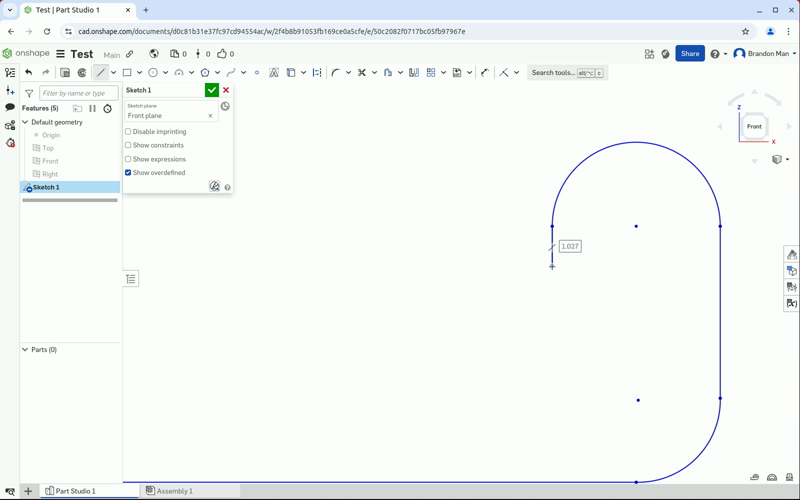
scroll(-6)
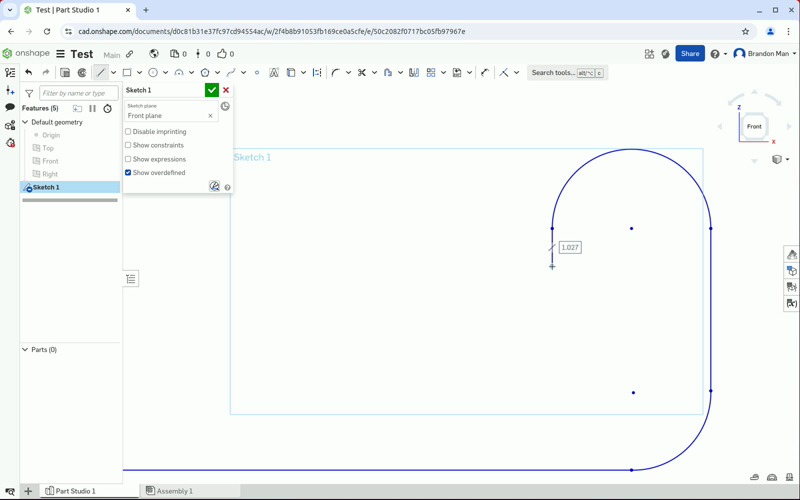
scroll(-6)
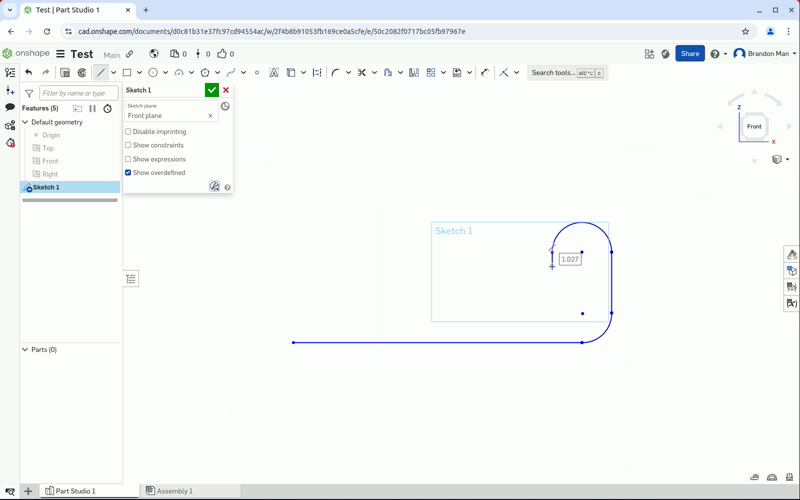
scroll(-6)
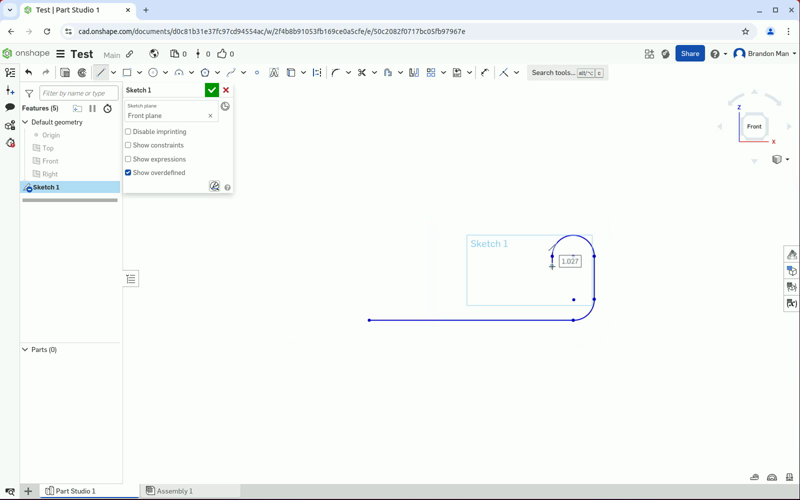
scroll(-6)
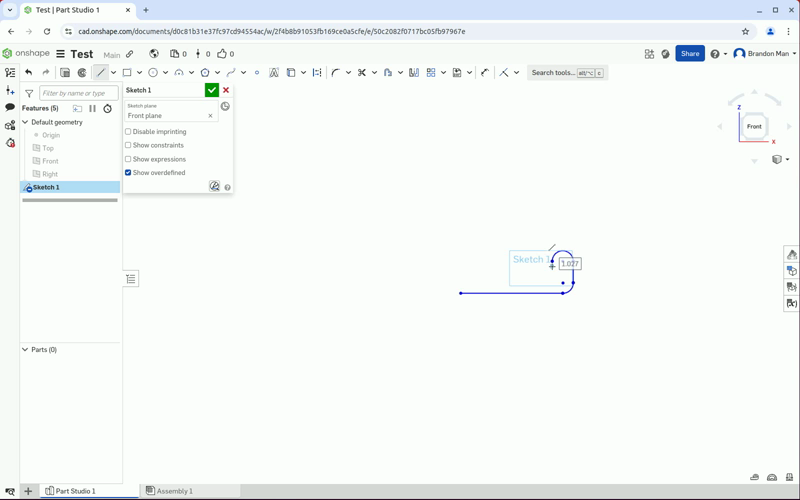
key_up(shift)
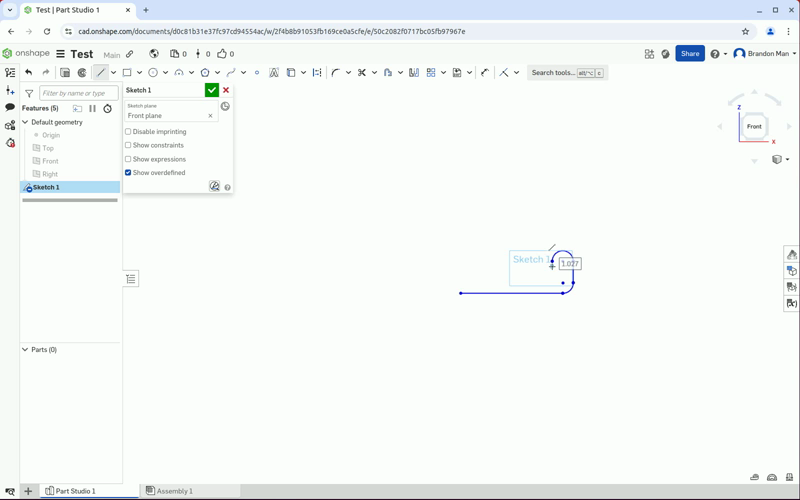
key(esc)
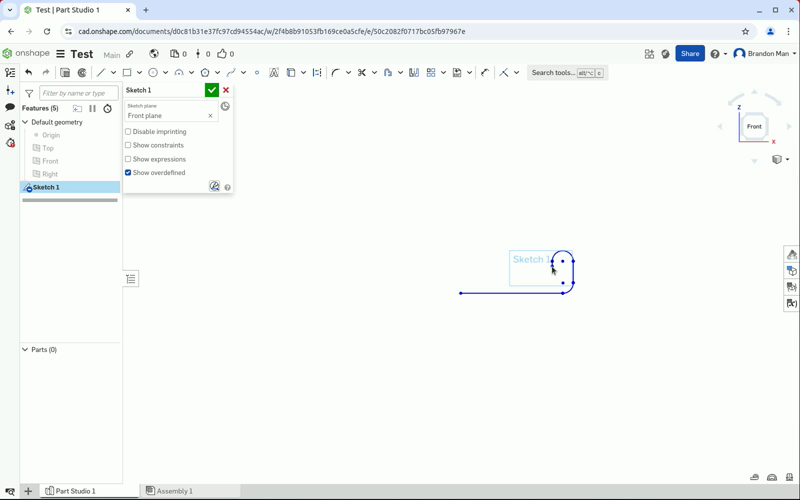
key(a)
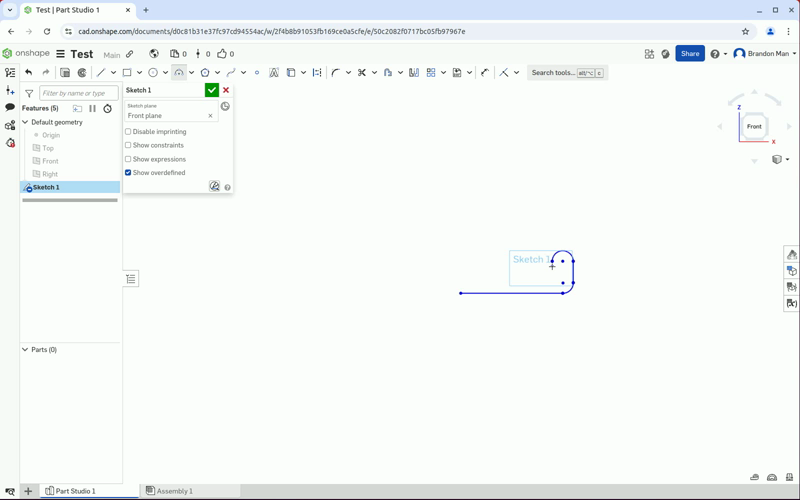
mouse_move(552, 266)
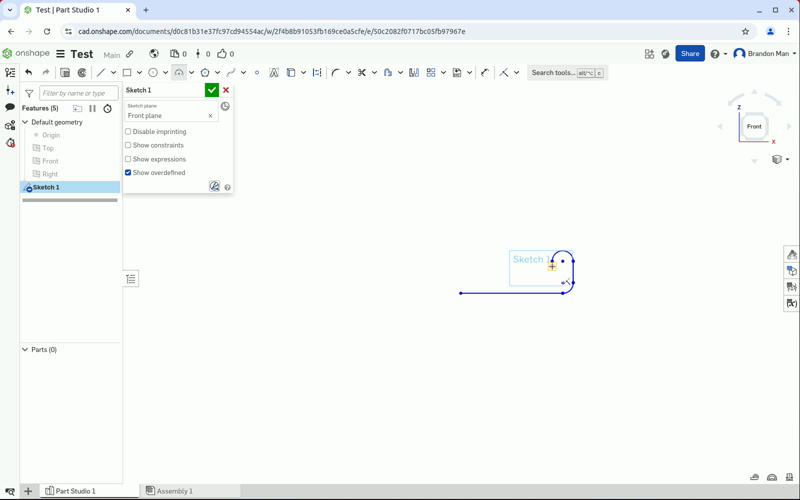
click(552, 266)
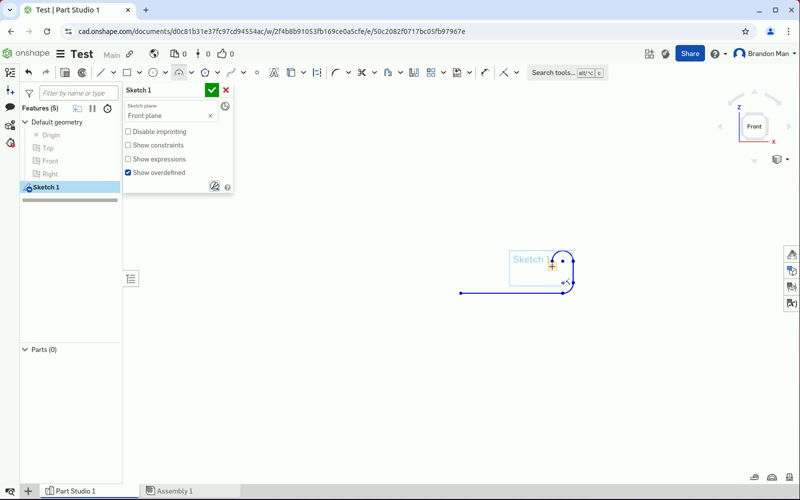
key_down(shift)
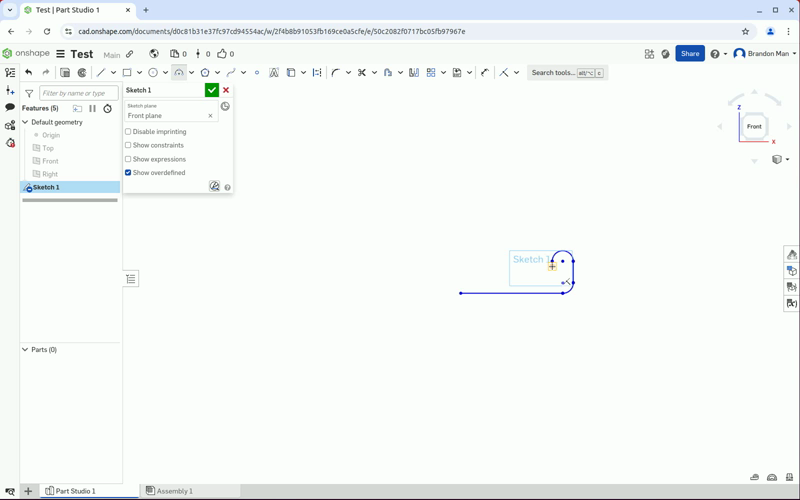
mouse_move(546, 272)
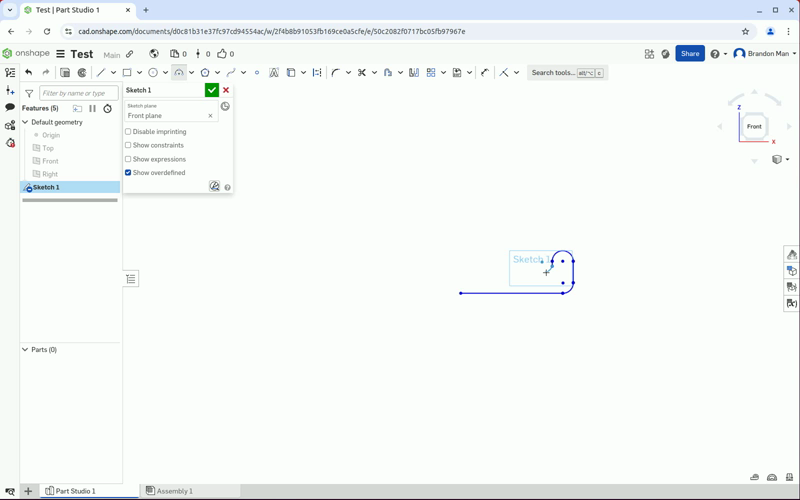
click(546, 272)
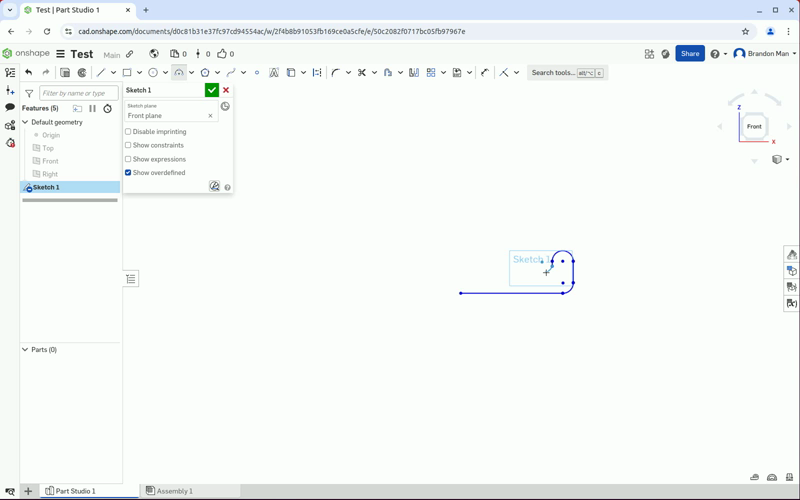
mouse_move(550, 270)
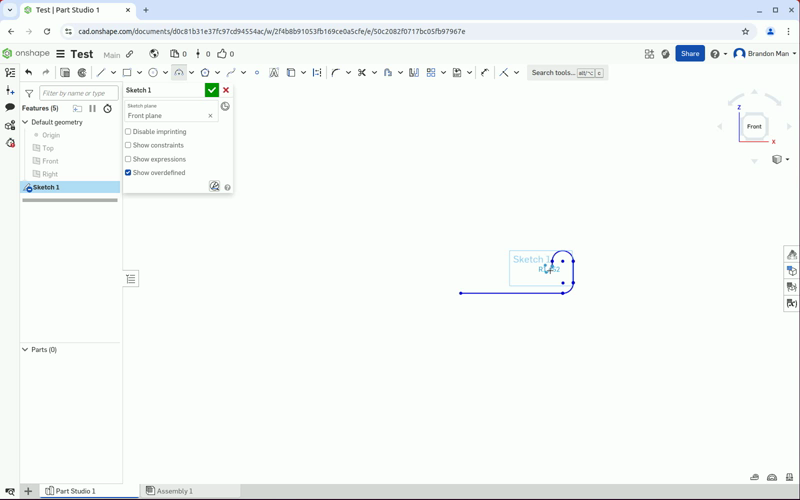
click(550, 270)
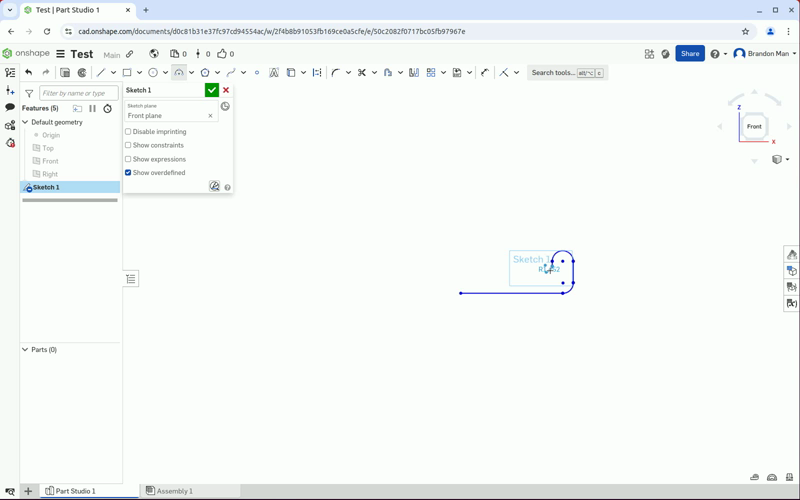
key_up(shift)
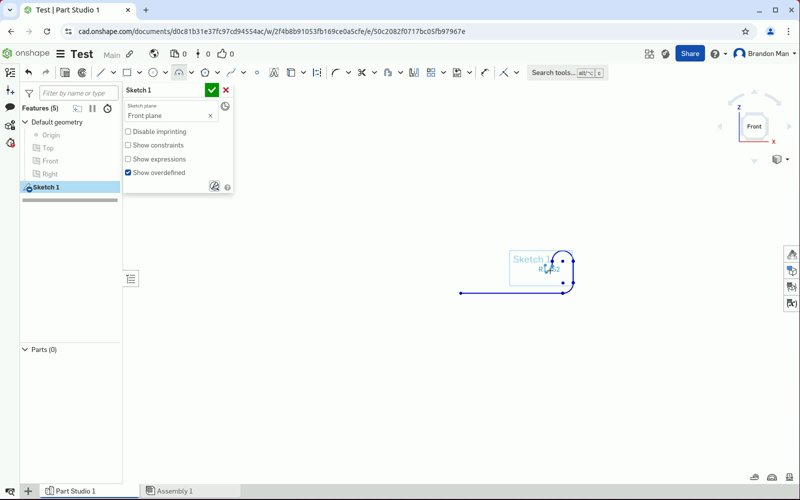
key(esc)
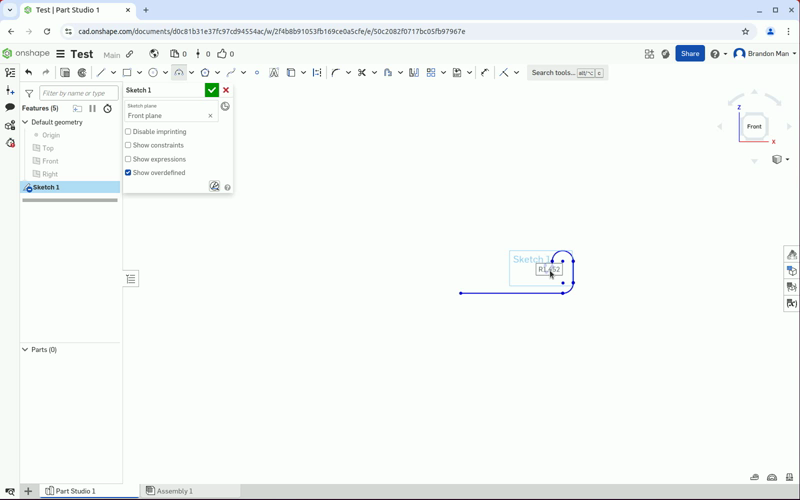
key(l)
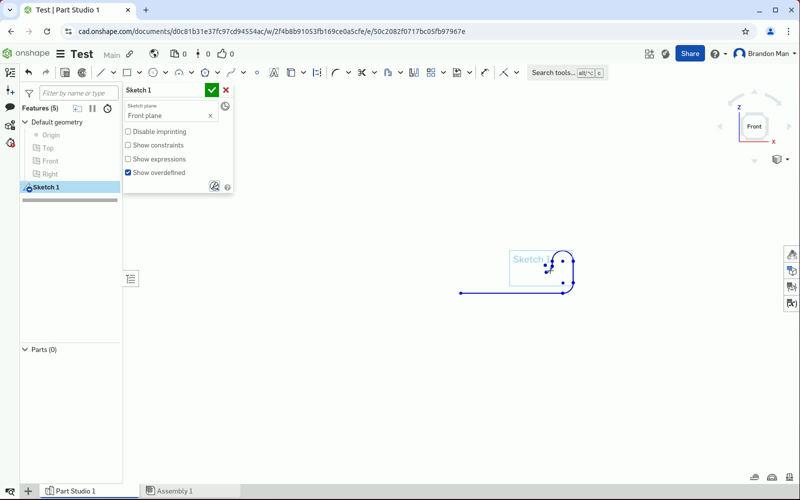
mouse_move(546, 272)
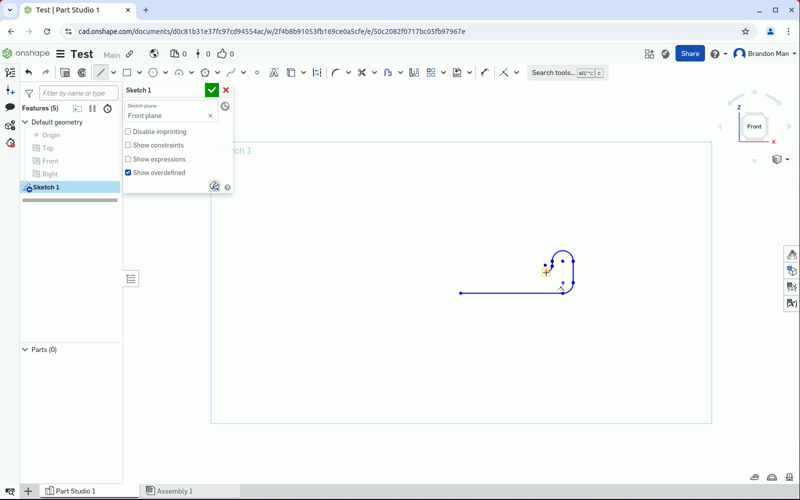
click(546, 272)
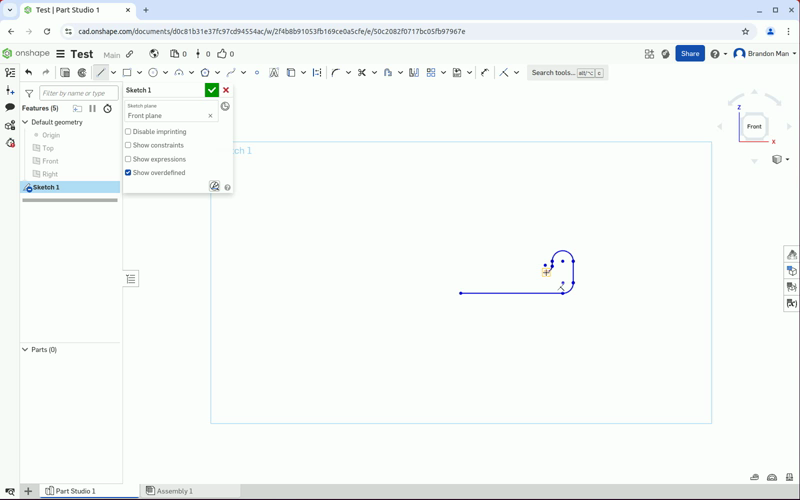
key_down(shift)
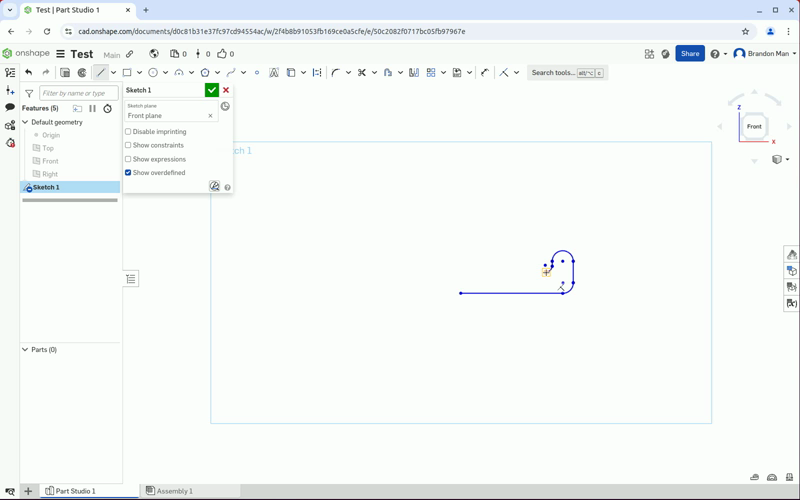
mouse_move(460, 272)
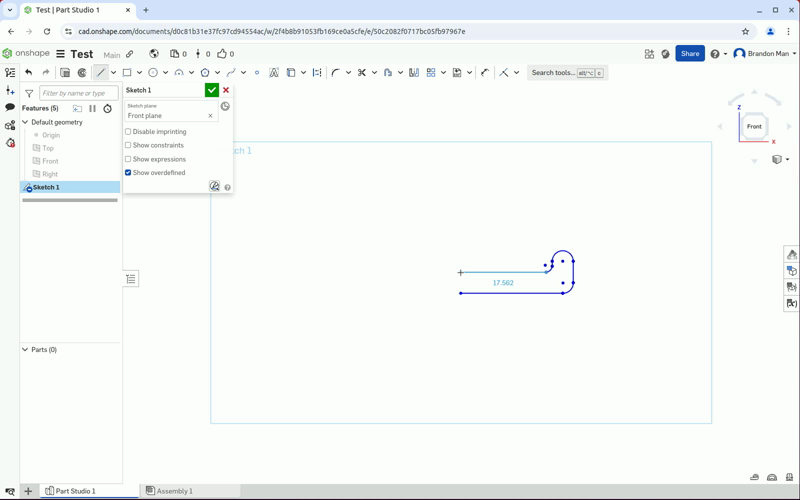
click(460, 272)
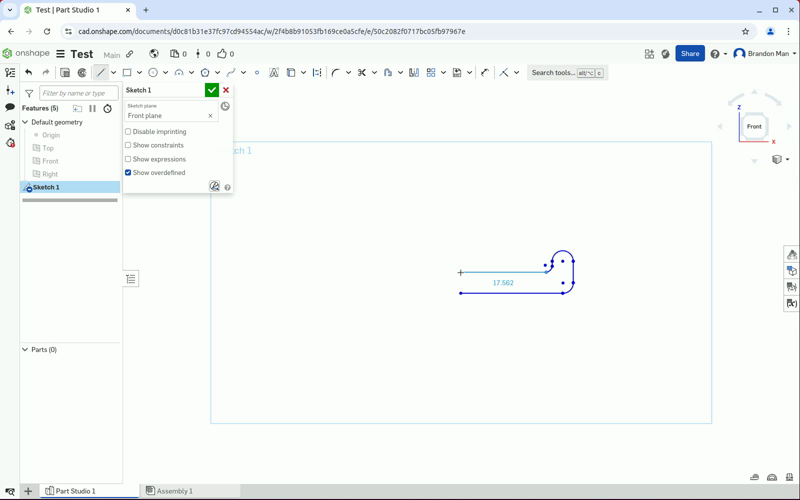
key_up(shift)
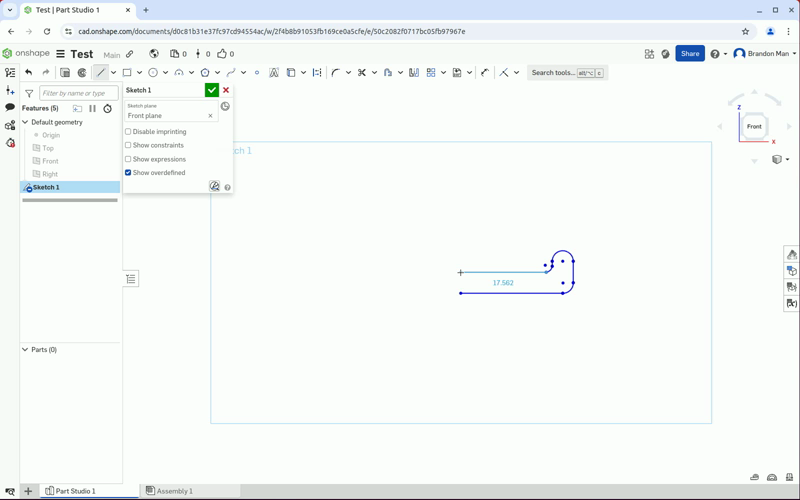
key(esc)
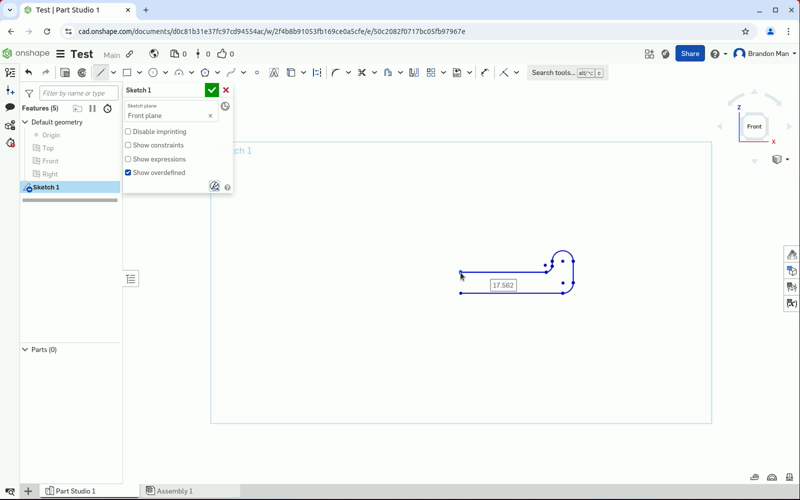
key(a)
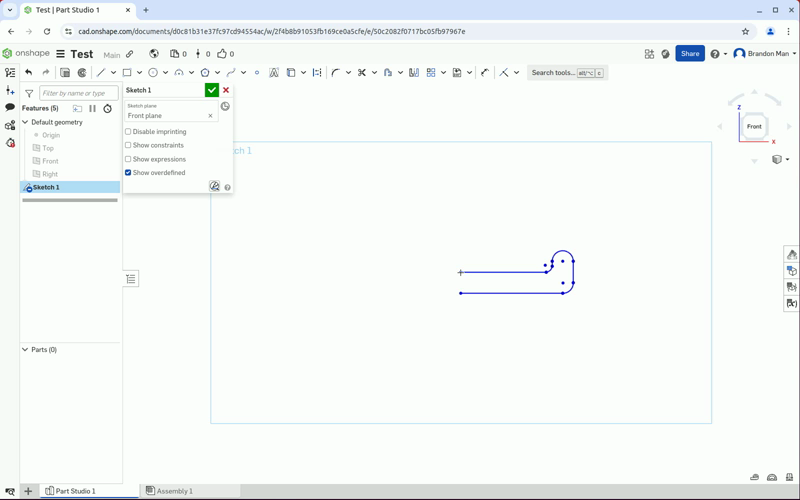
mouse_move(460, 272)
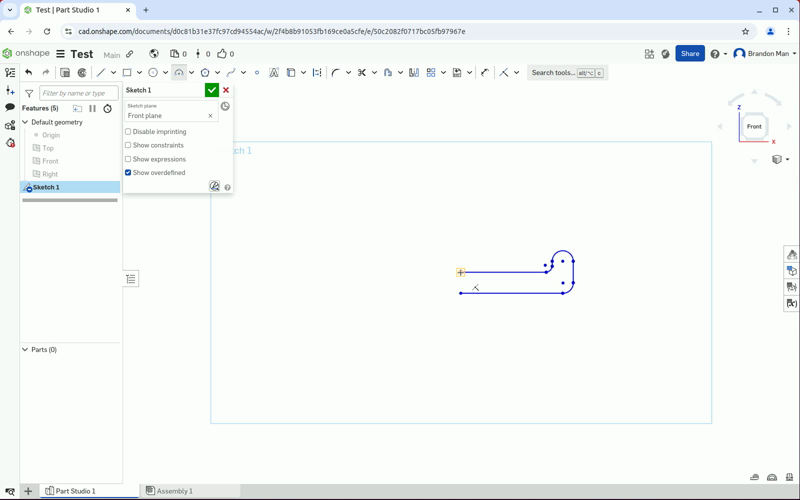
click(460, 272)
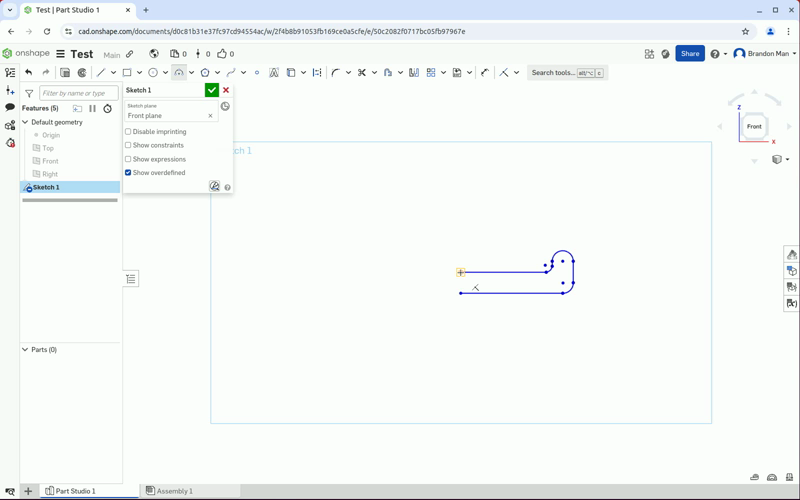
mouse_move(460, 293)
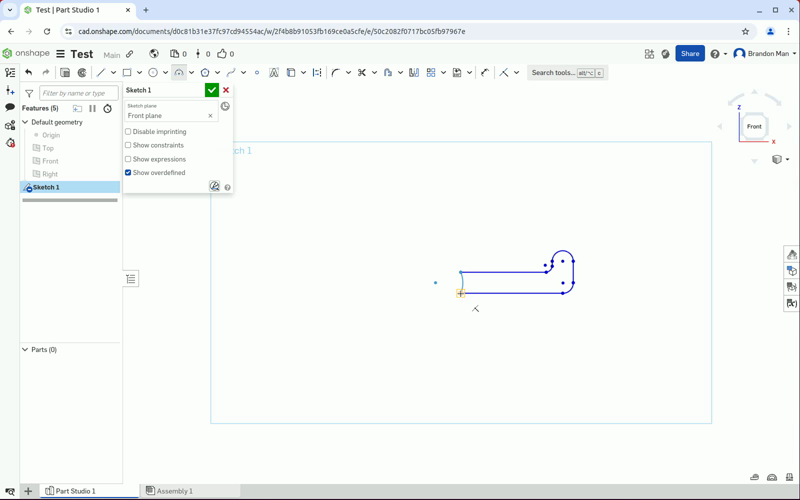
click(460, 293)
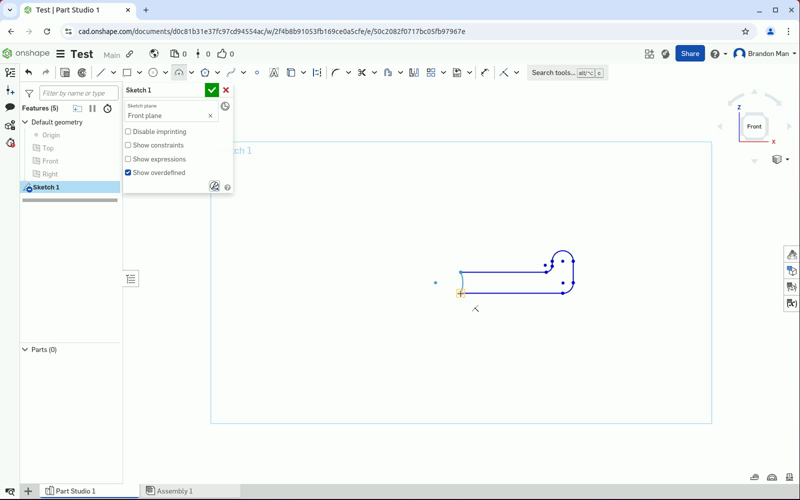
key_down(shift)
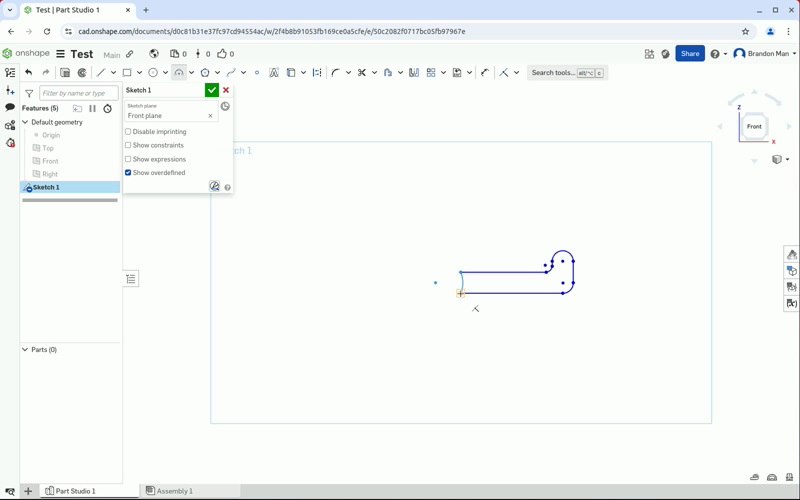
mouse_move(450, 282)
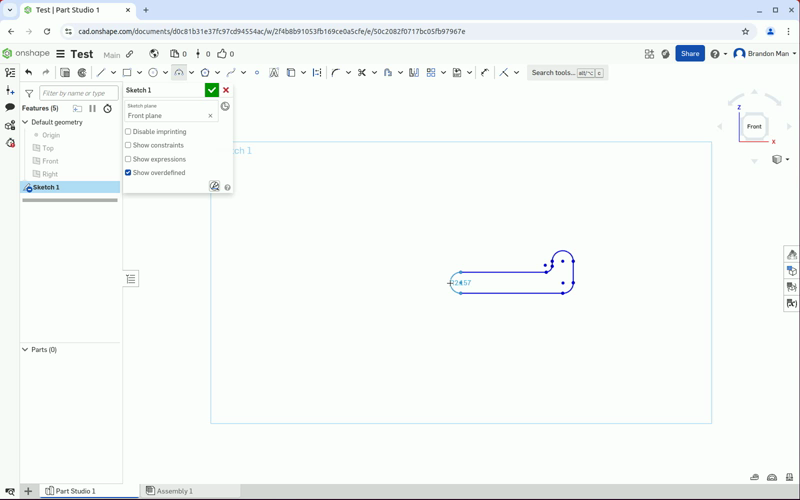
click(450, 282)
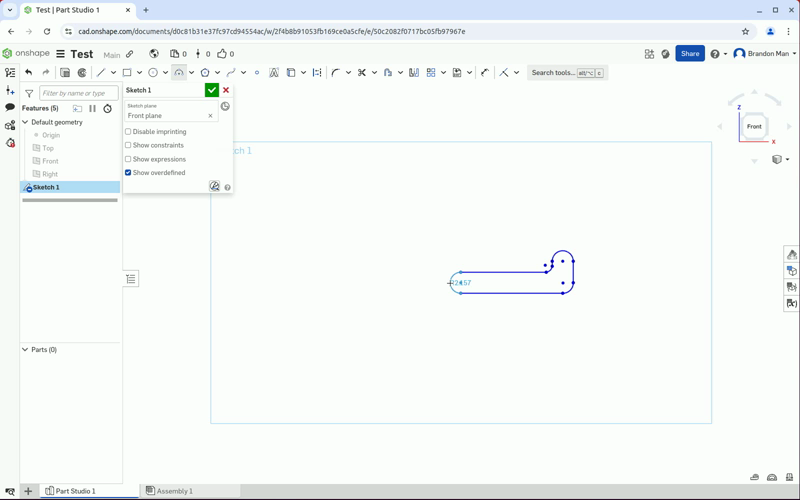
key_up(shift)
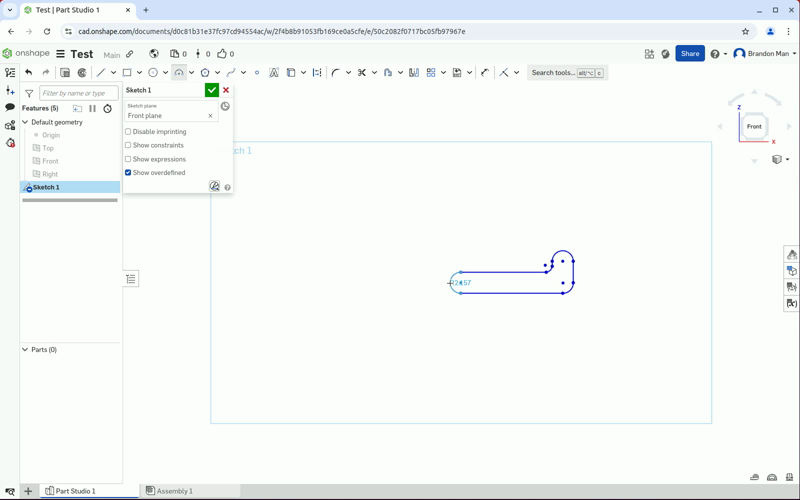
key(esc)
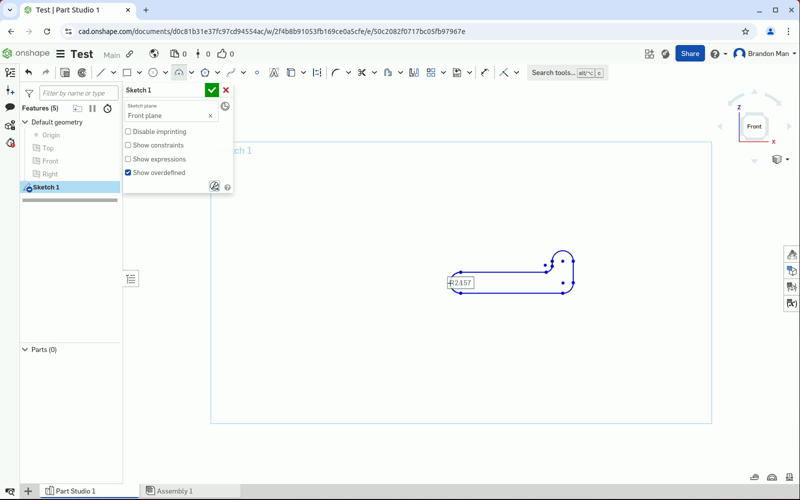
key(c)
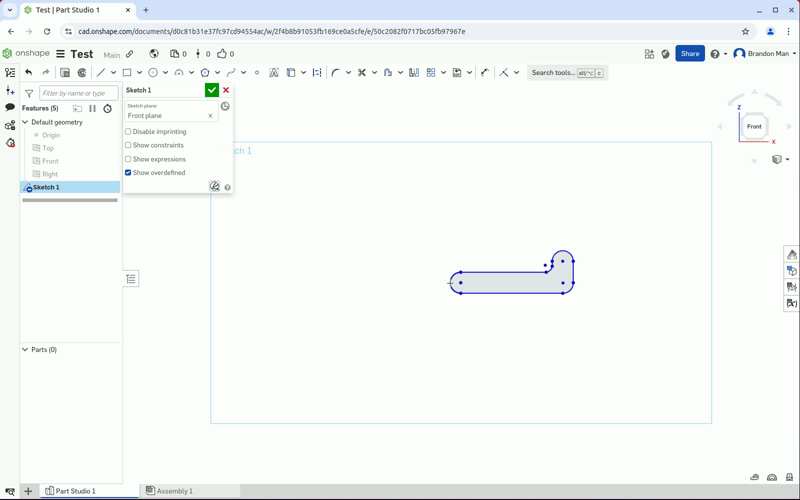
key_down(shift)
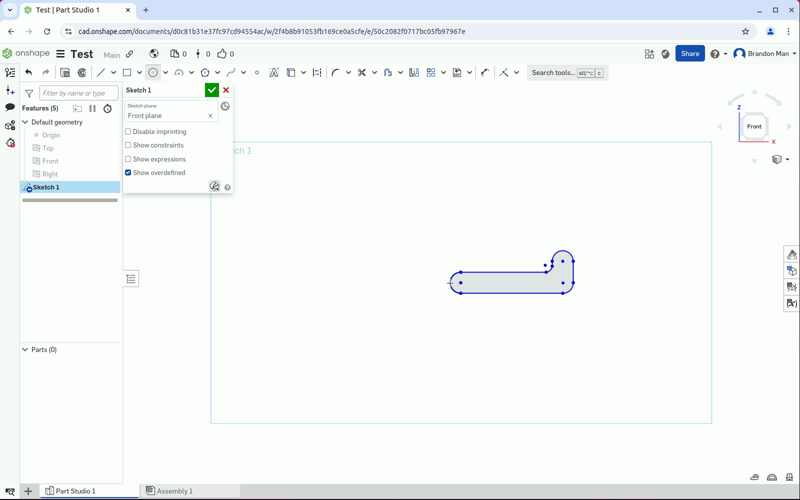
mouse_move(460, 282)
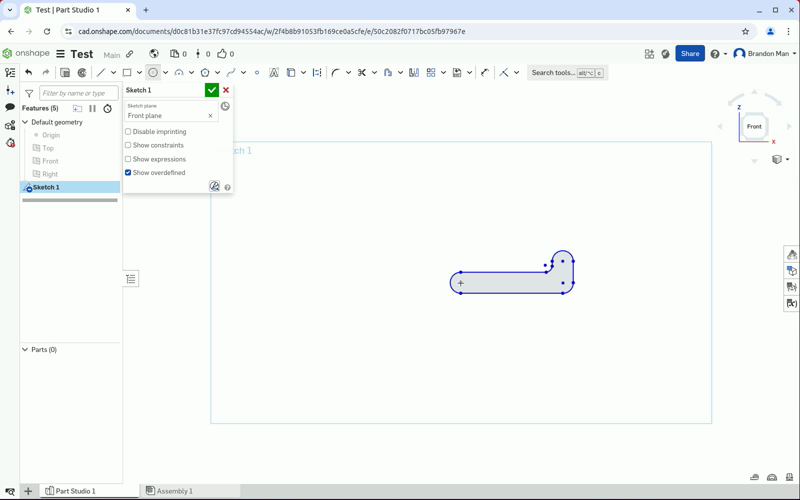
click(460, 282)
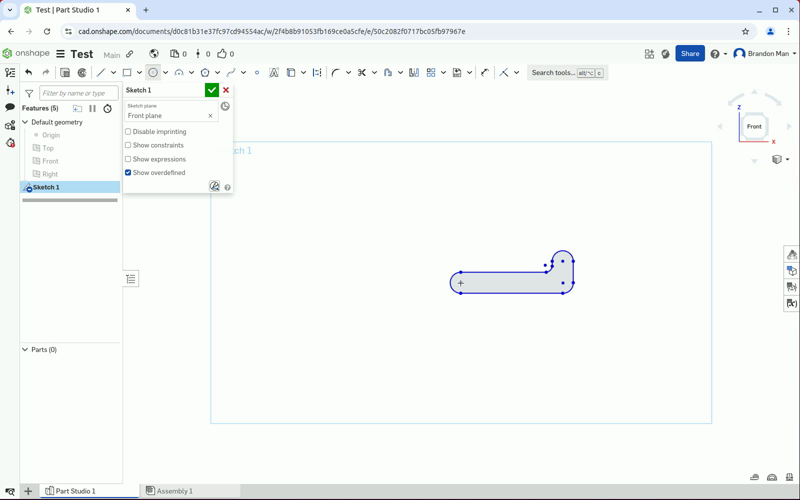
key_up(shift)
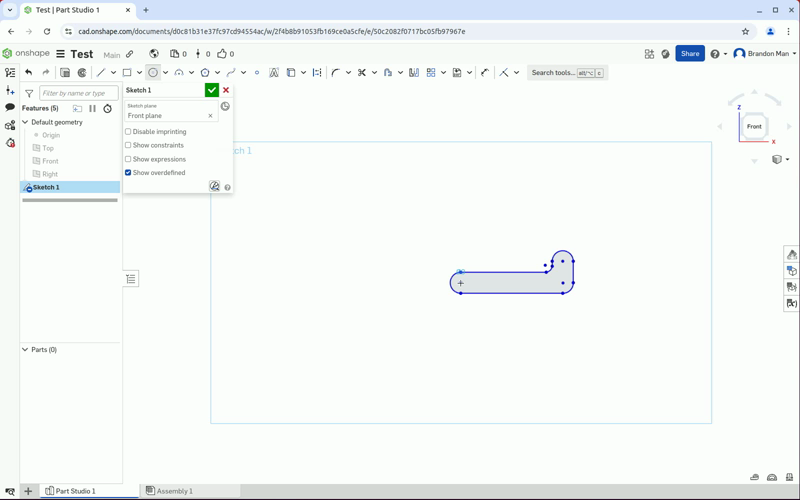
mouse_move(467, 282)
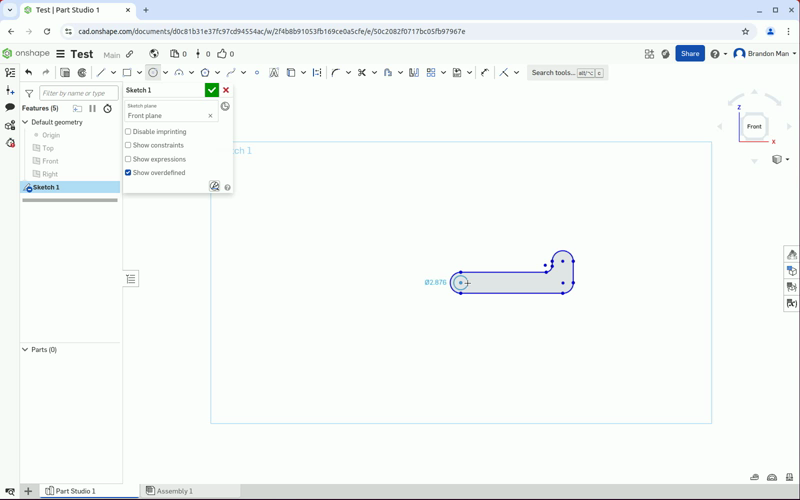
click(467, 282)
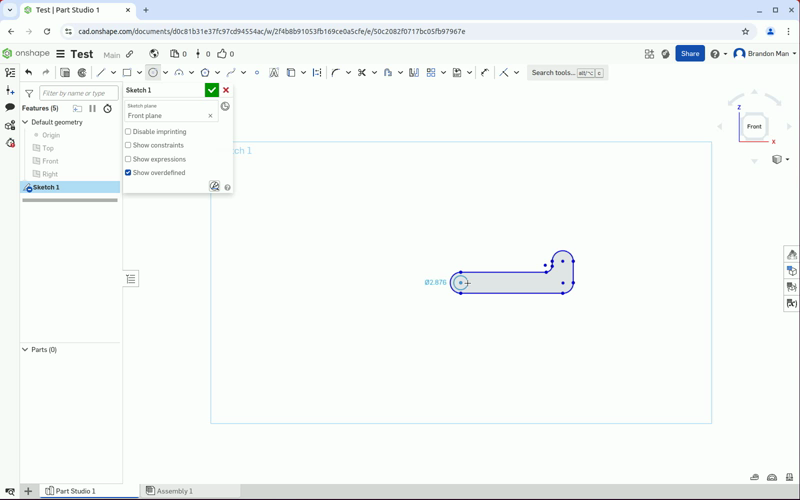
key(esc)
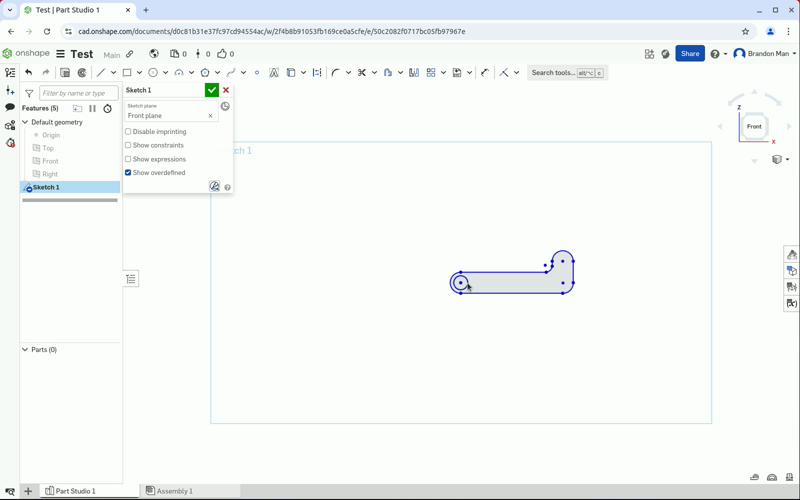
key(c)
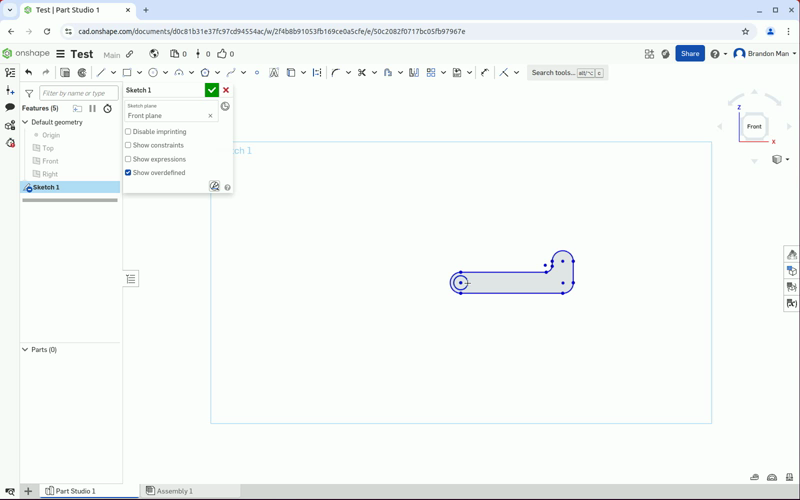
key_down(shift)
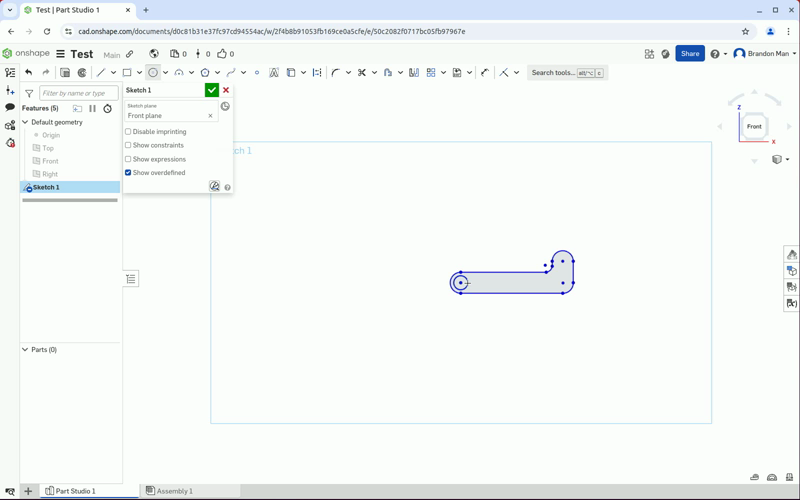
mouse_move(562, 261)
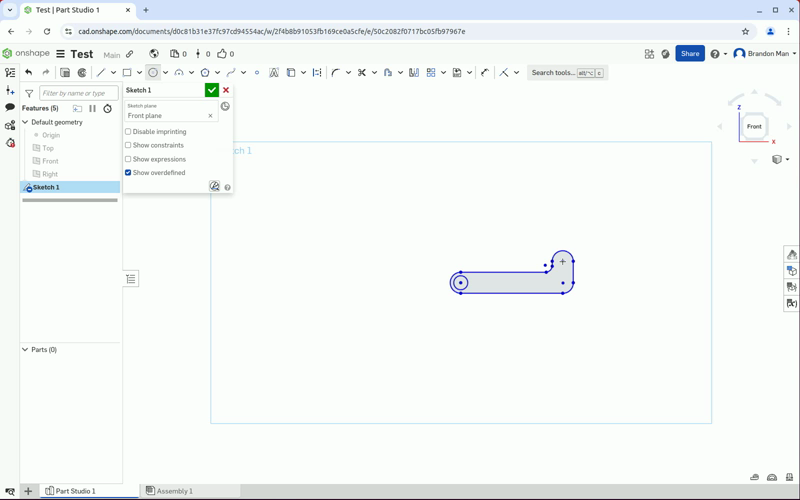
click(562, 261)
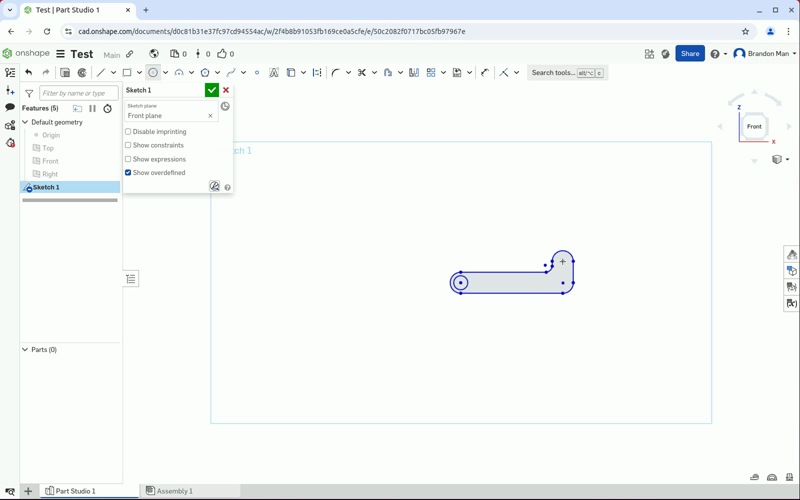
key_up(shift)
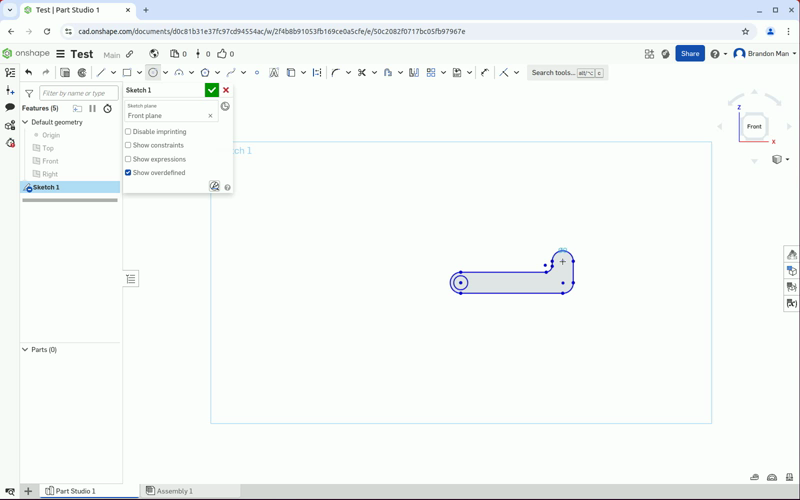
mouse_move(569, 261)
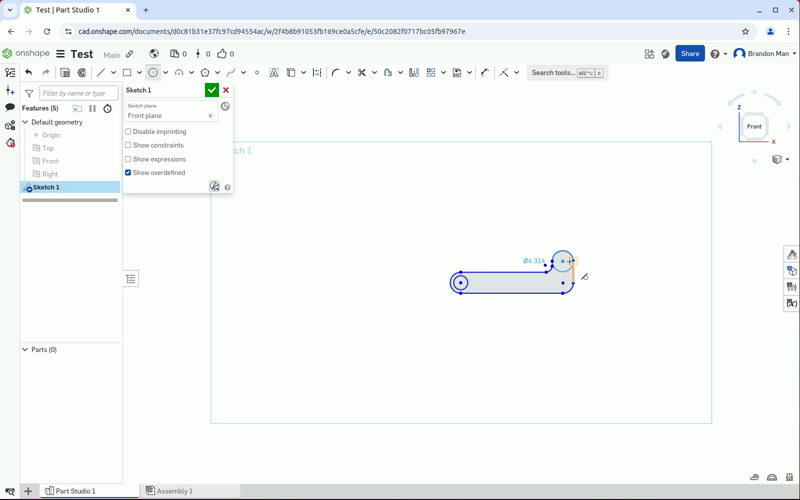
scroll(6)
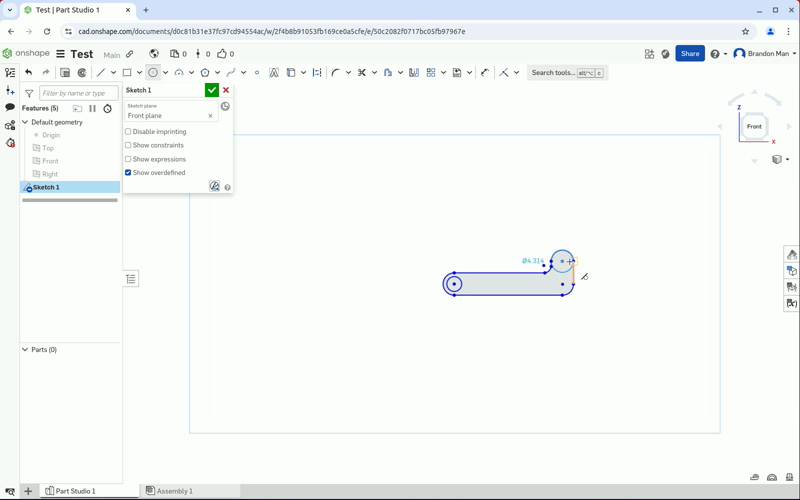
scroll(6)
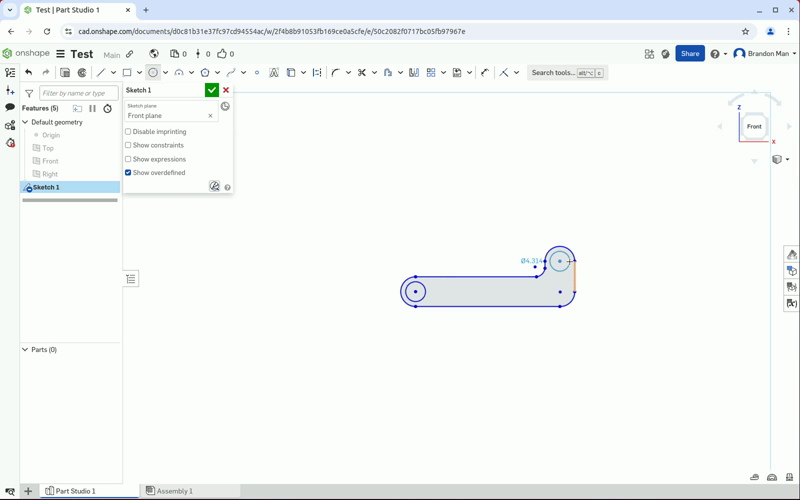
scroll(6)
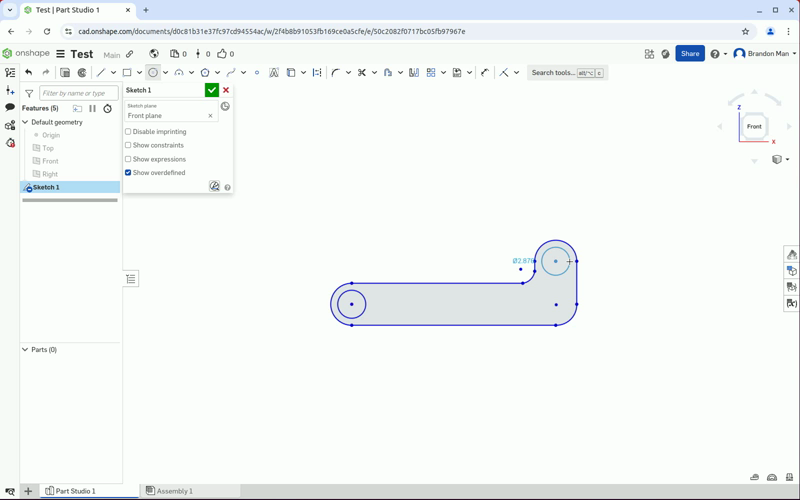
scroll(6)
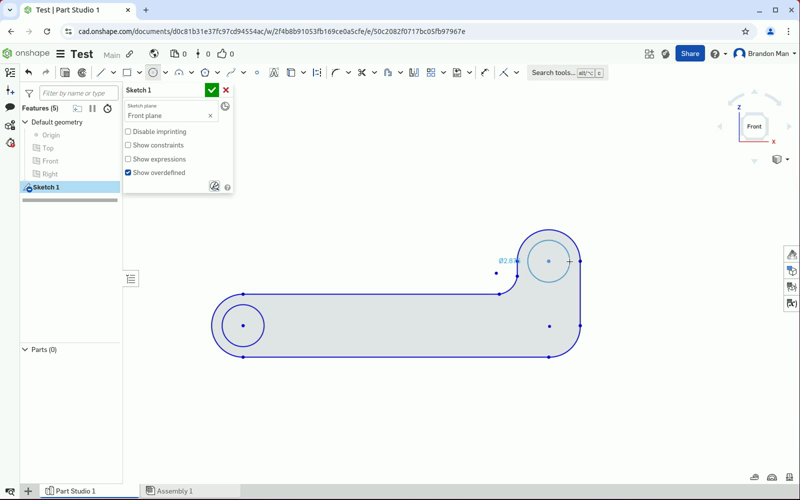
scroll(6)
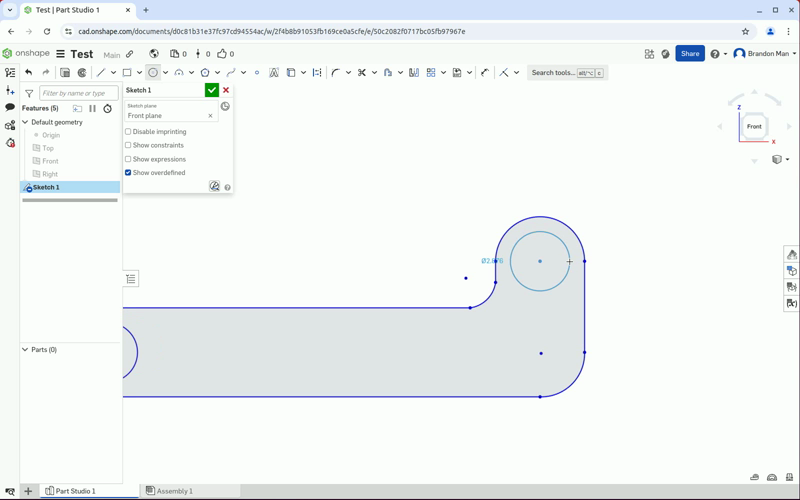
scroll(6)
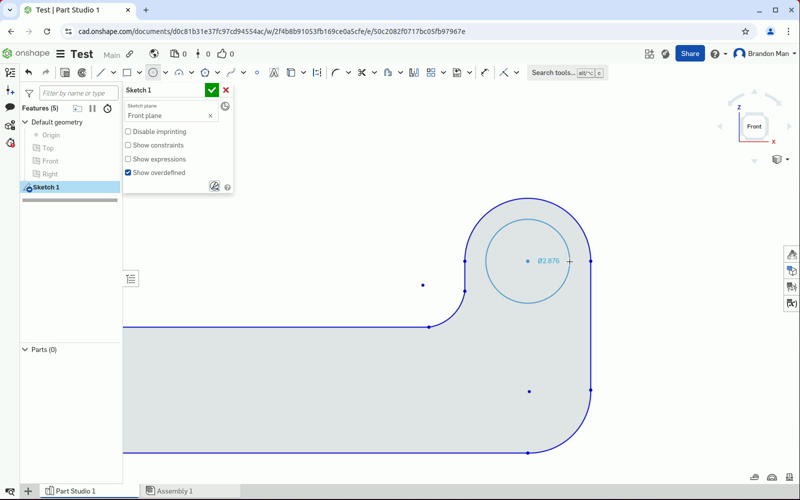
scroll(6)
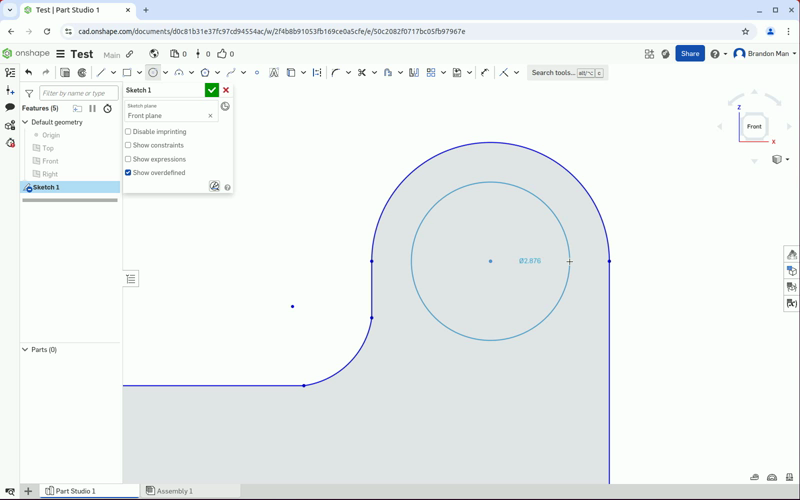
click(569, 261)
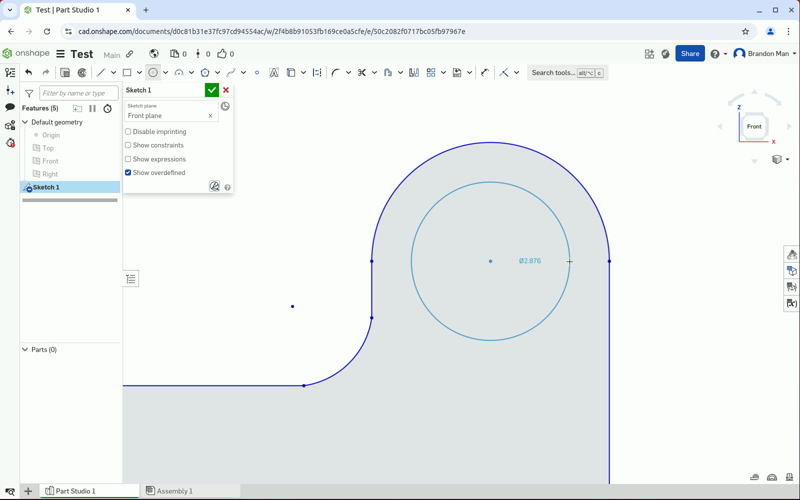
scroll(-6)
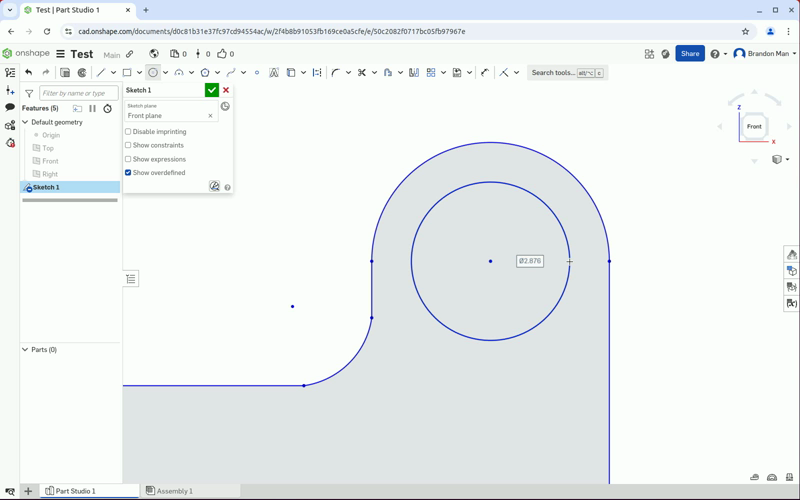
scroll(-6)
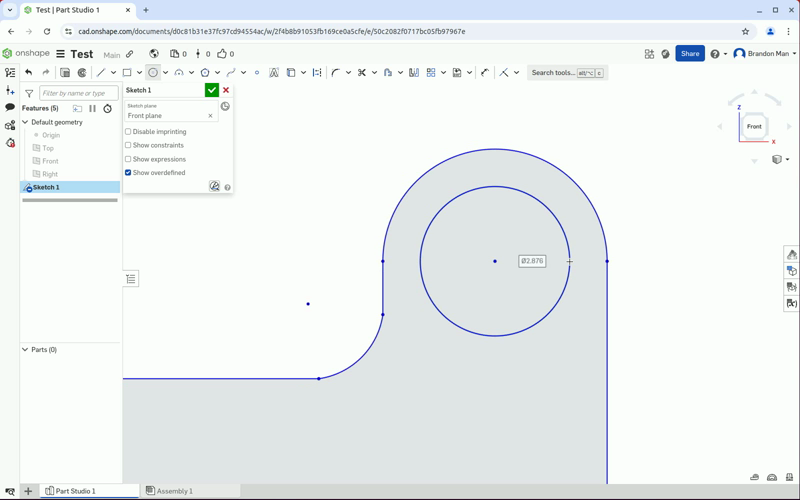
scroll(-6)
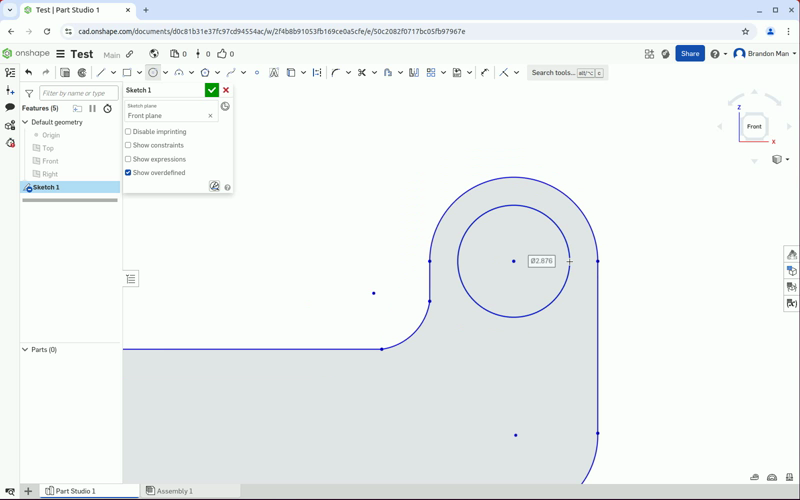
scroll(-6)
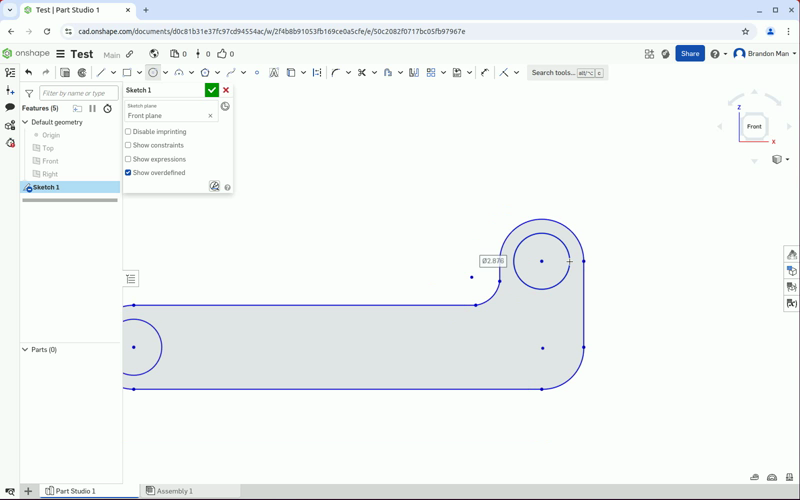
scroll(-6)
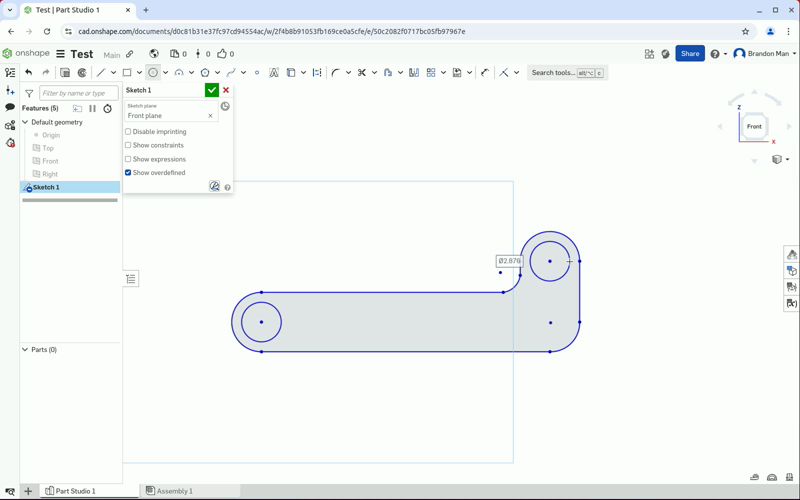
scroll(-6)
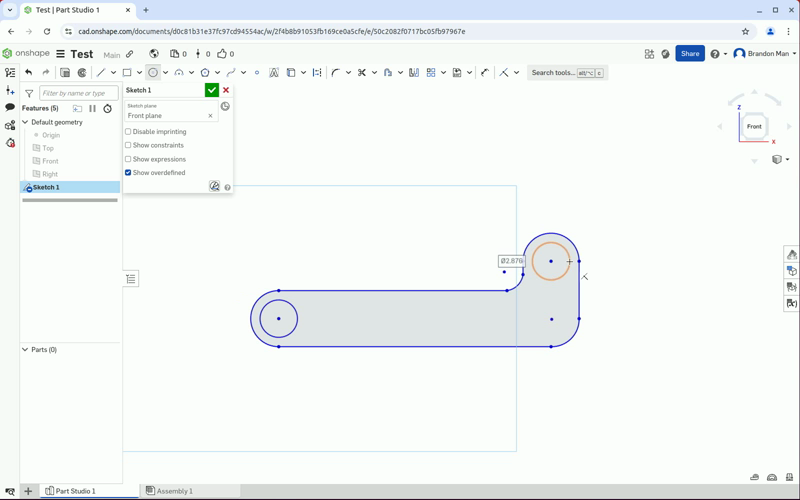
scroll(-6)
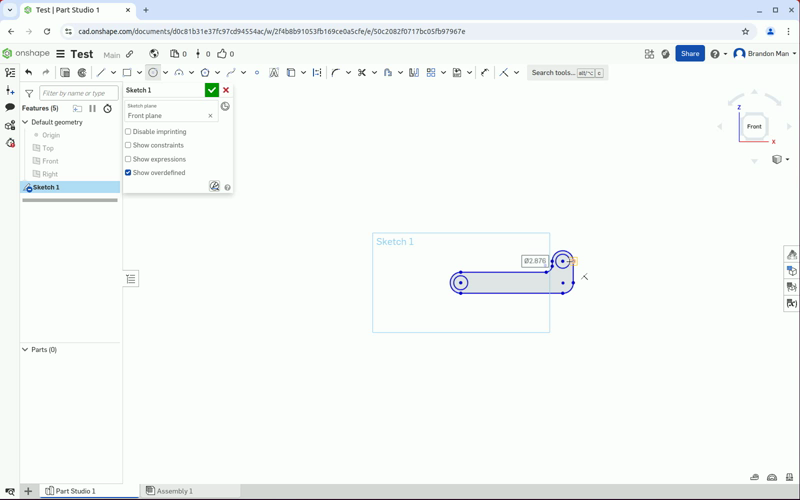
key(esc)
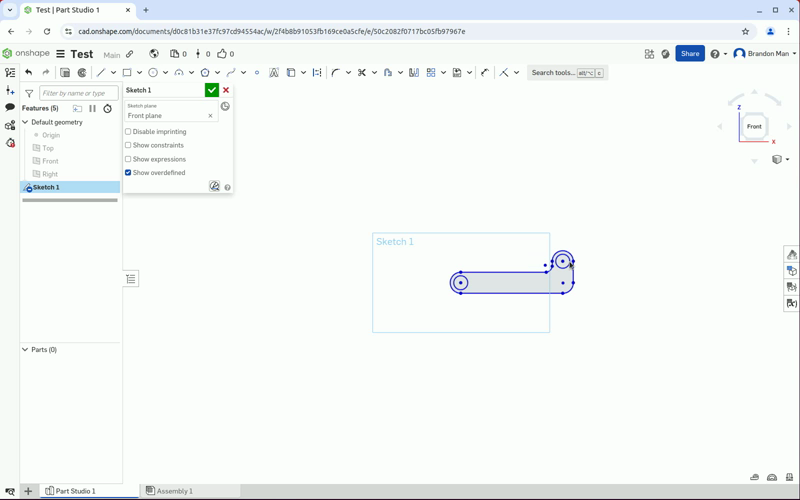
mouse_move(521, 290)
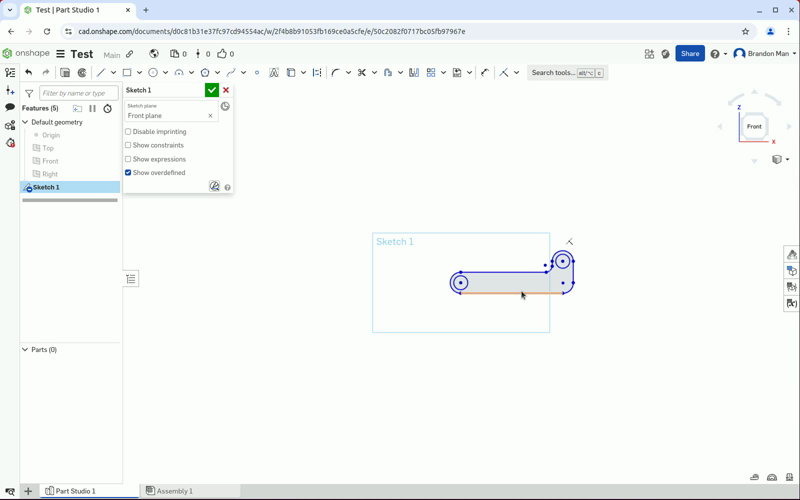
click(521, 290)
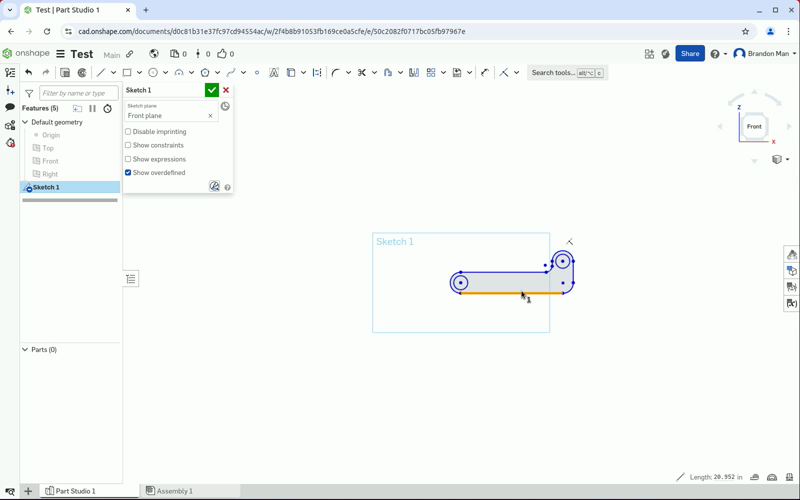
mouse_move(73, 352)
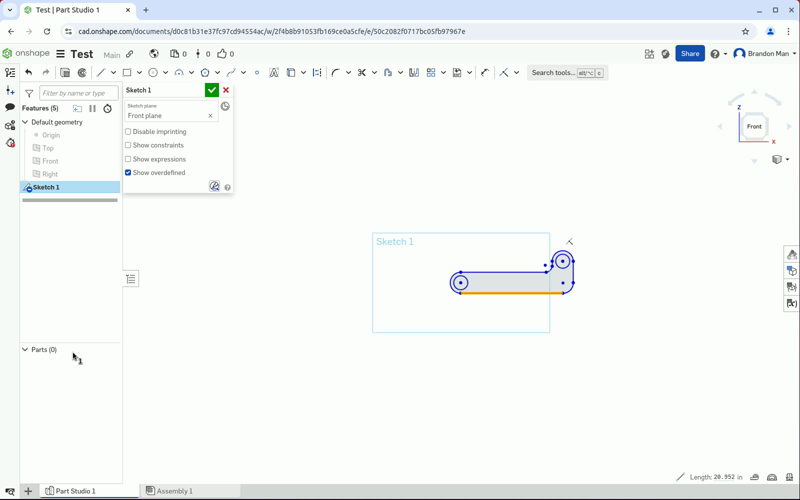
key(shift+y)
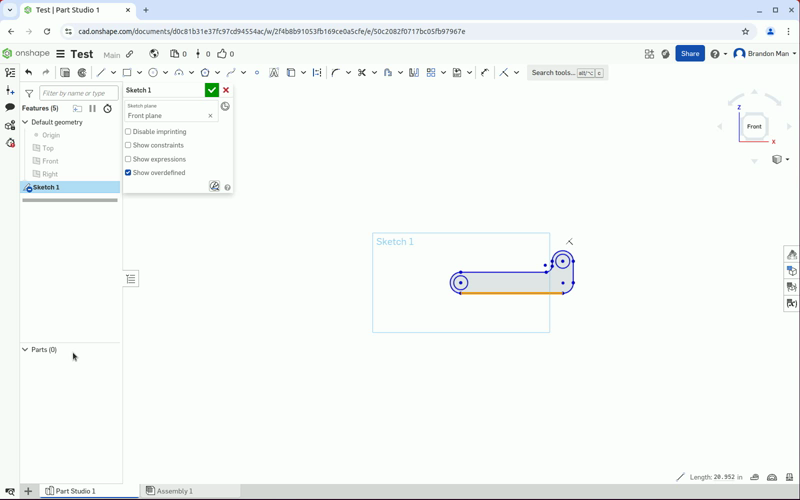
key(shift+e)
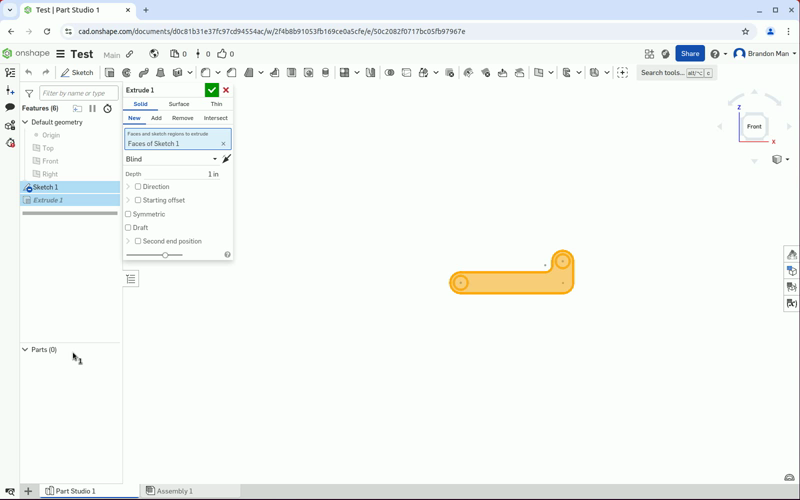
mouse_move(143, 106)
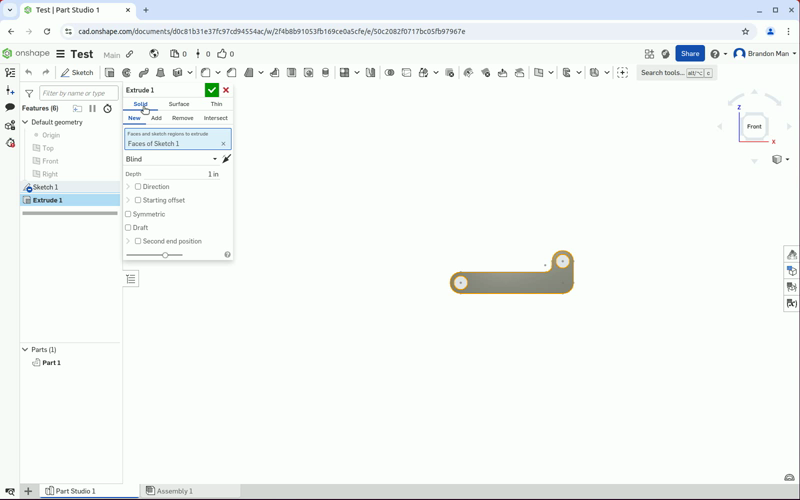
click(143, 106)
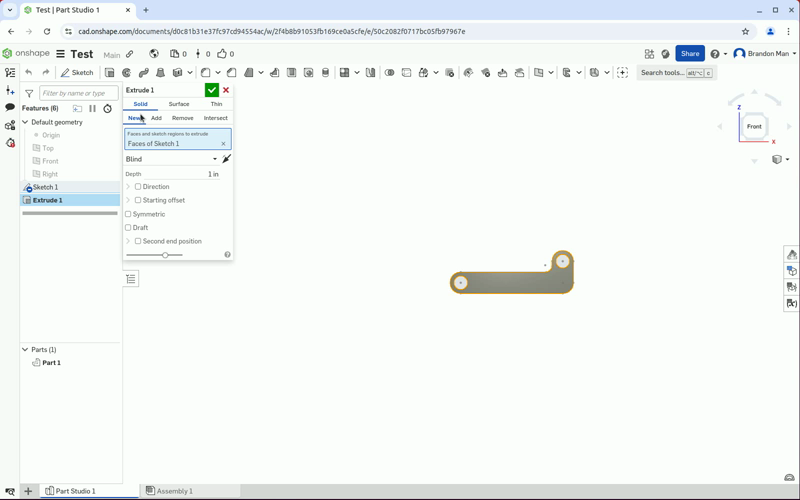
mouse_move(137, 120)
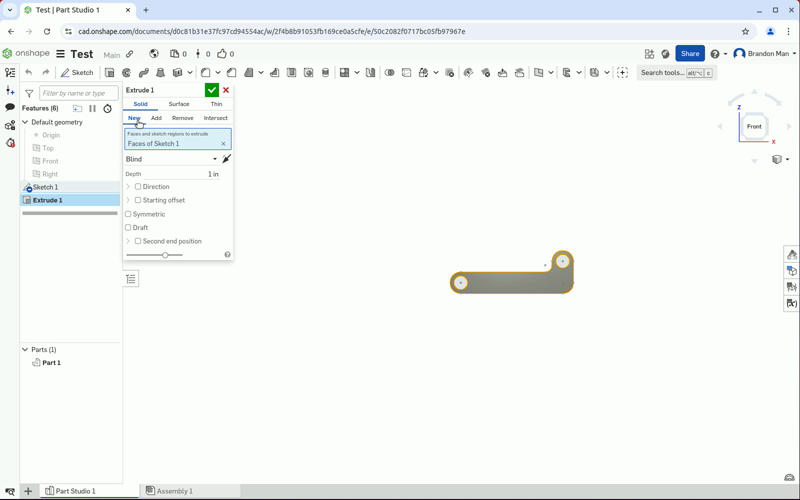
click(137, 120)
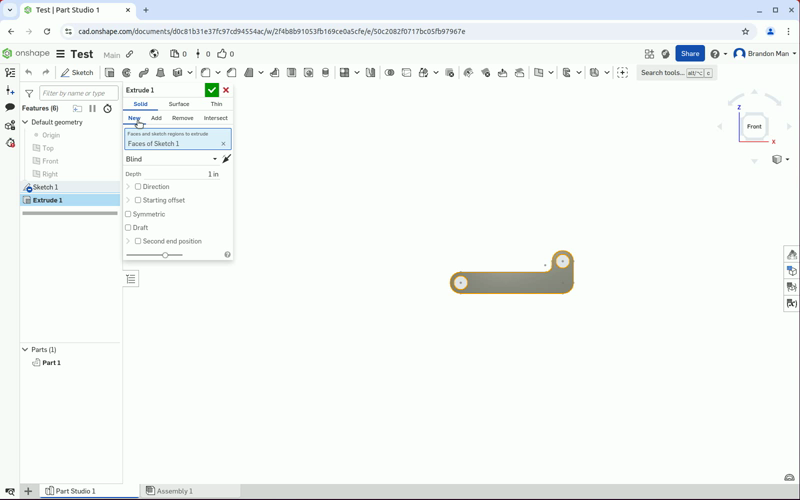
key(tab, 4)
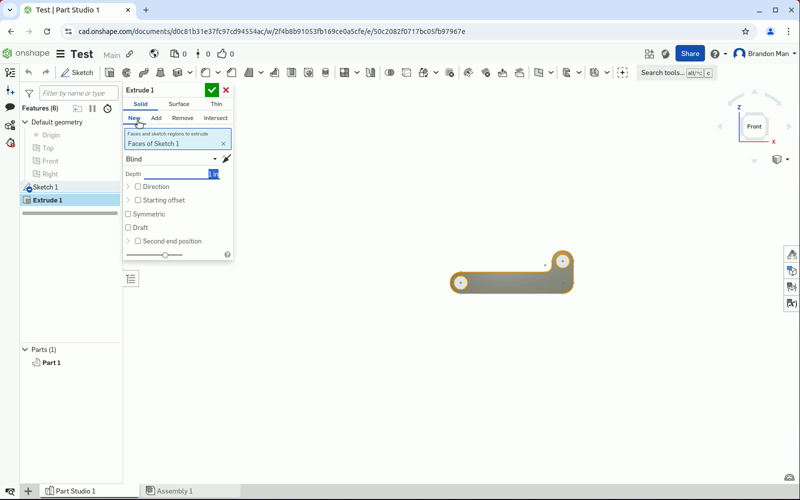
text(2.648)
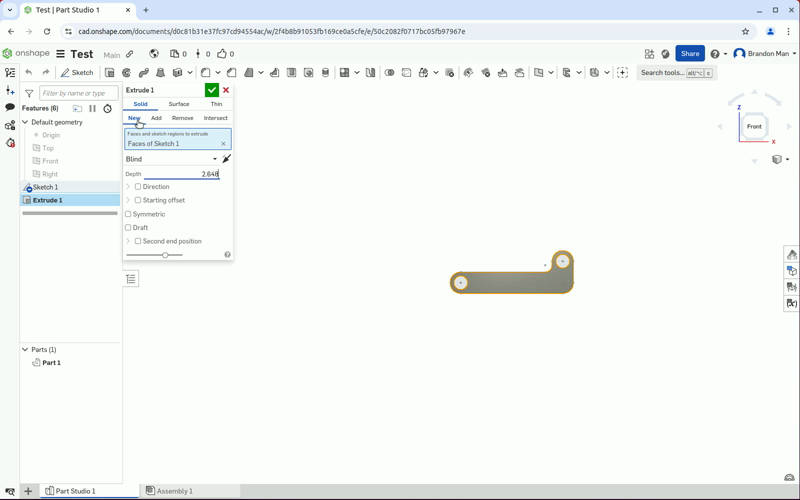
key(enter)
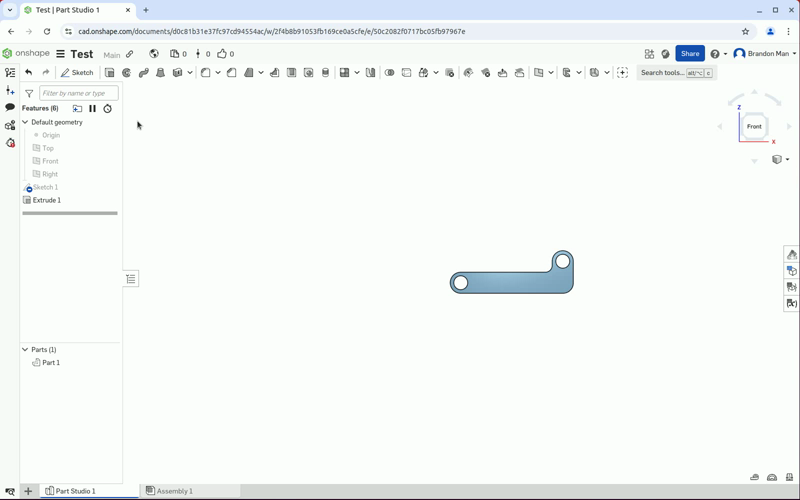
key(shift+h)
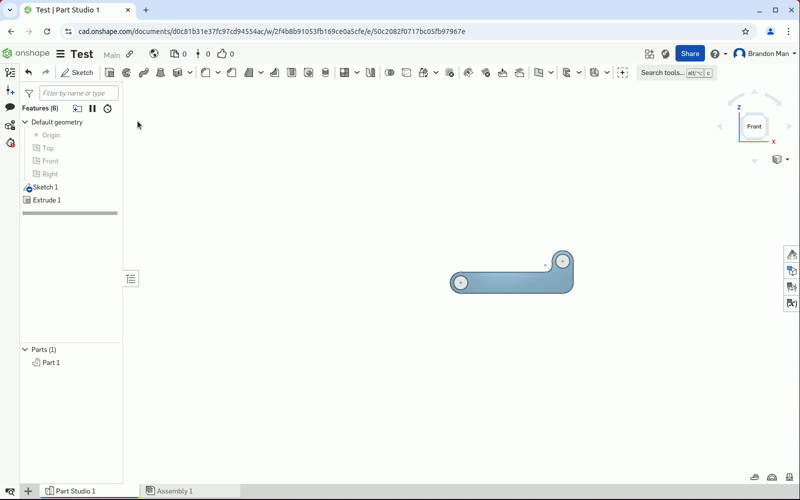
key(shift+h)
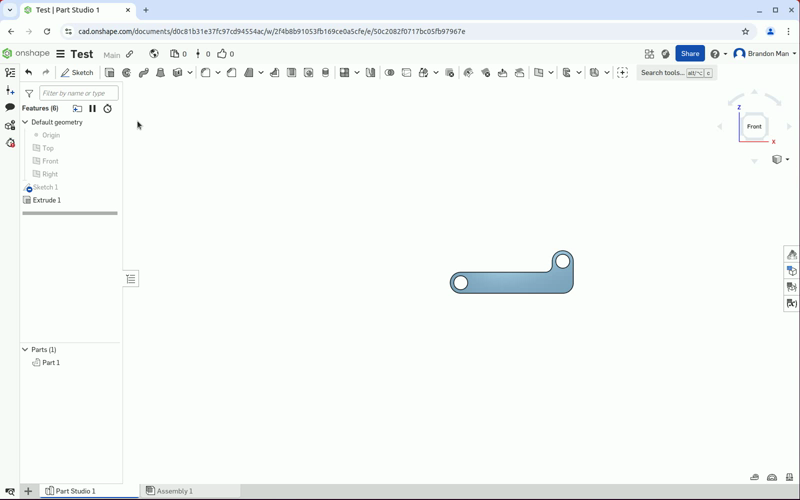
mouse_move(73, 189)
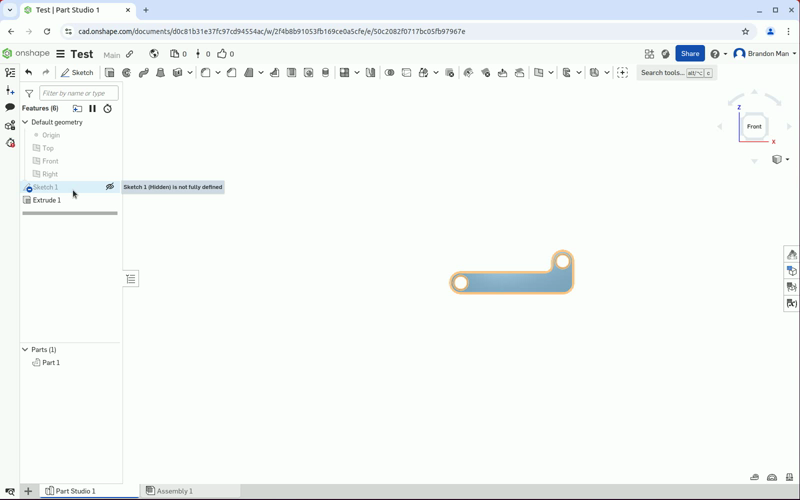
click(73, 189)
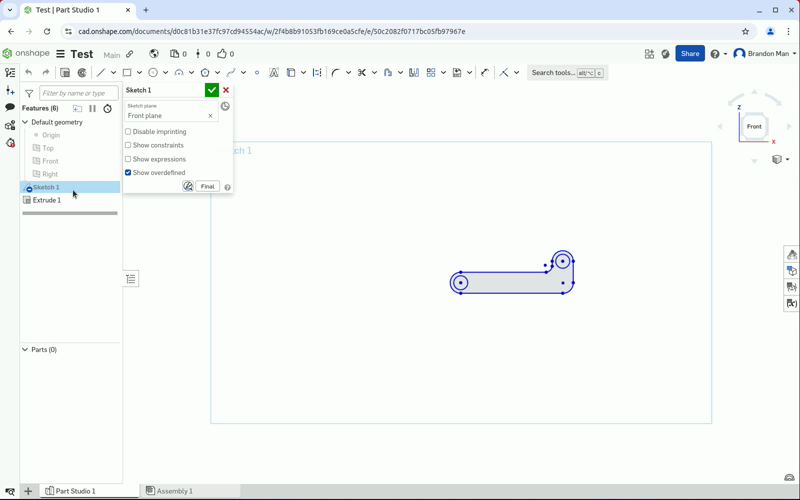
mouse_move(229, 92)
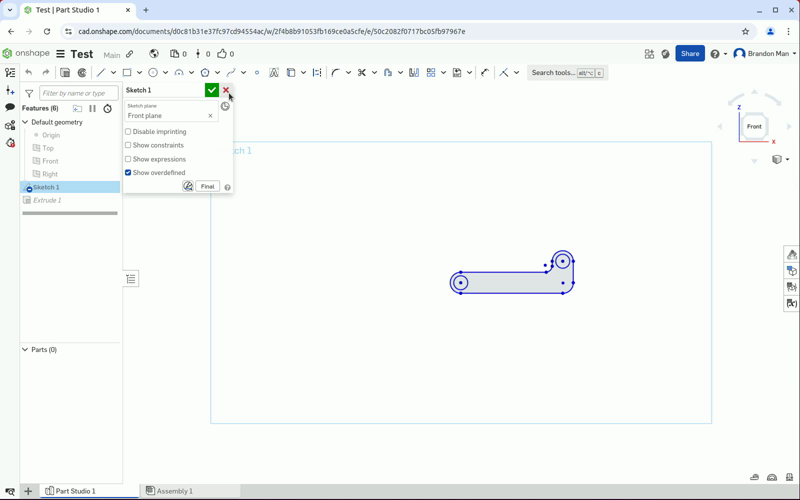
click(229, 92)
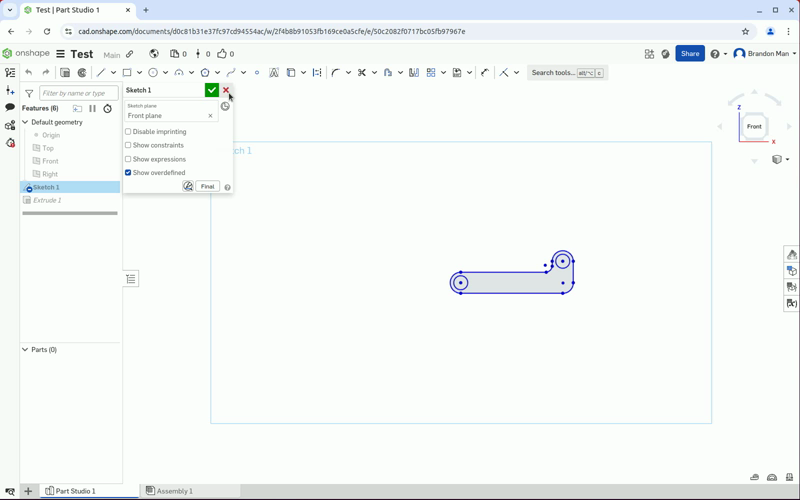
key(shift+s)
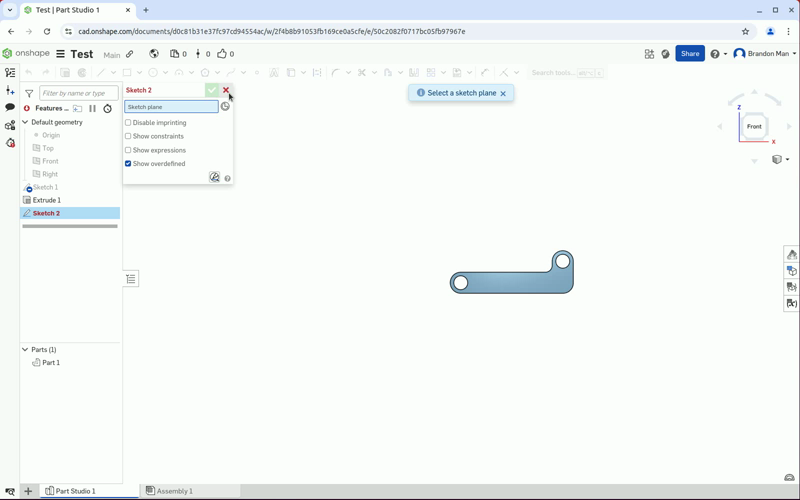
mouse_move(73, 163)
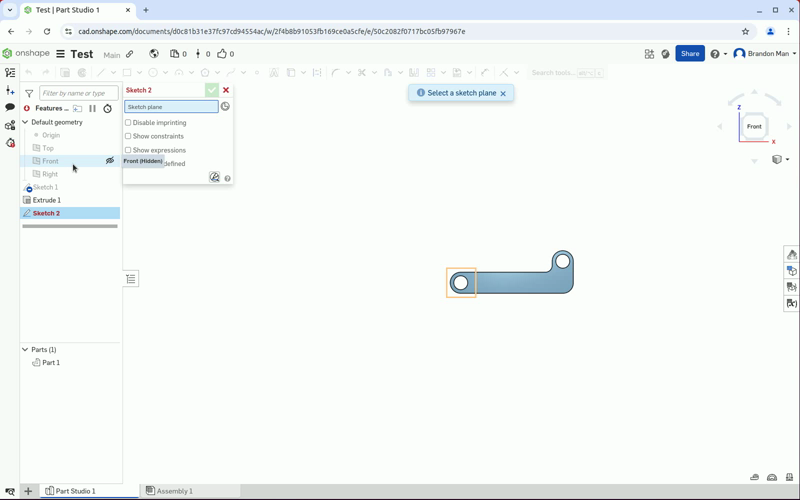
click(73, 163)
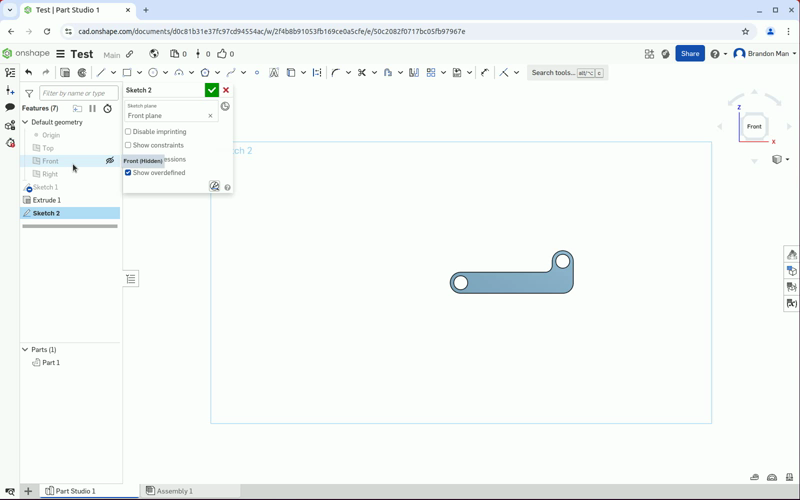
mouse_move(73, 352)
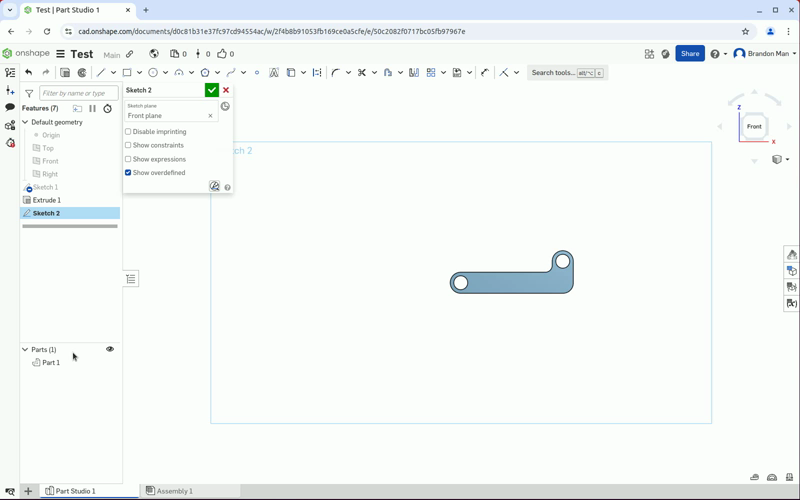
key(y)
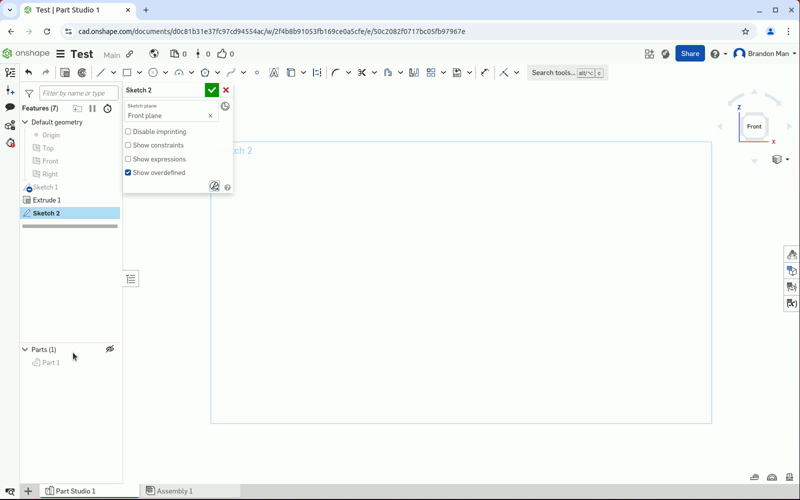
key(c)
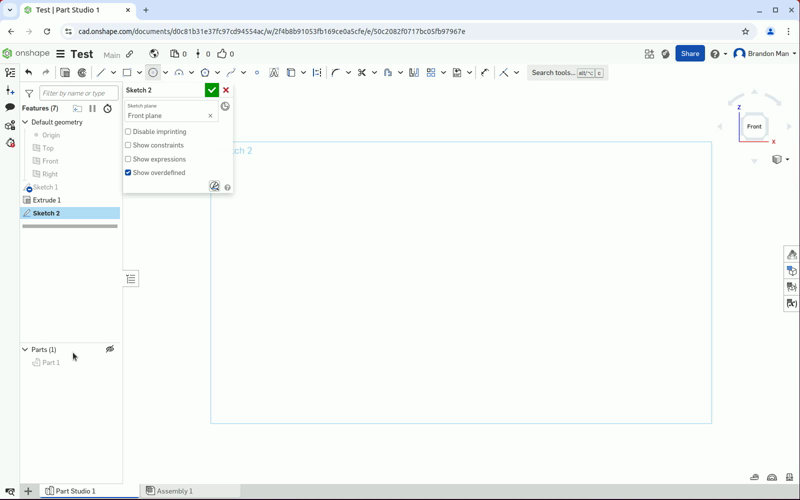
key_down(shift)
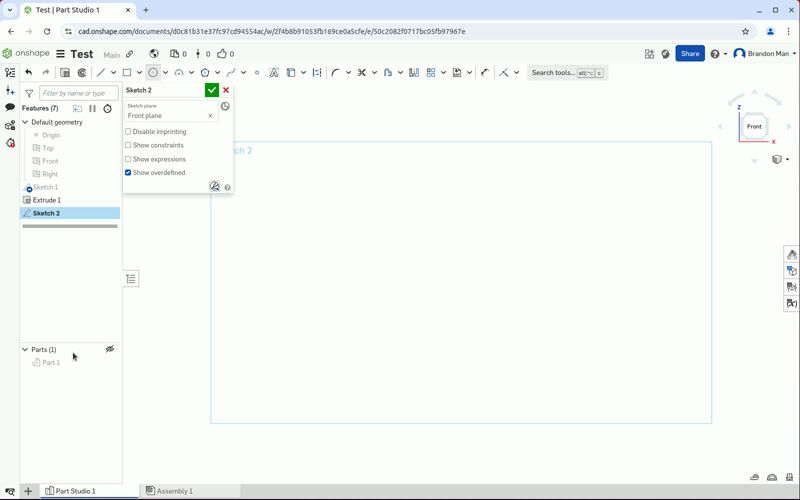
mouse_move(564, 261)
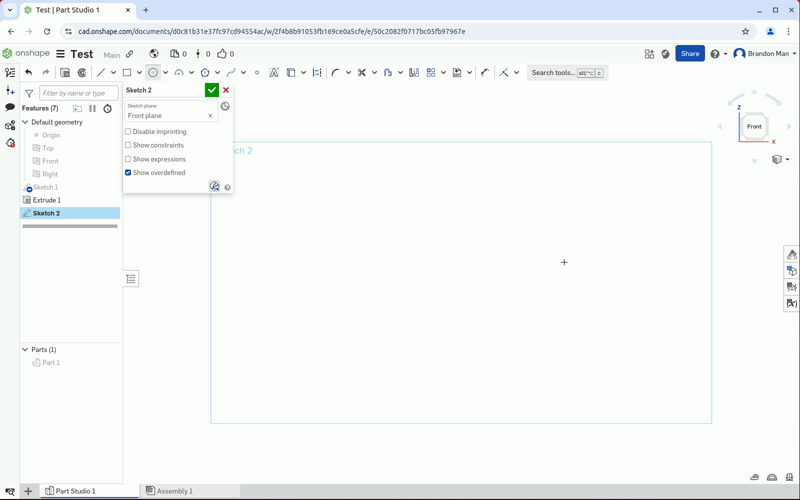
click(564, 261)
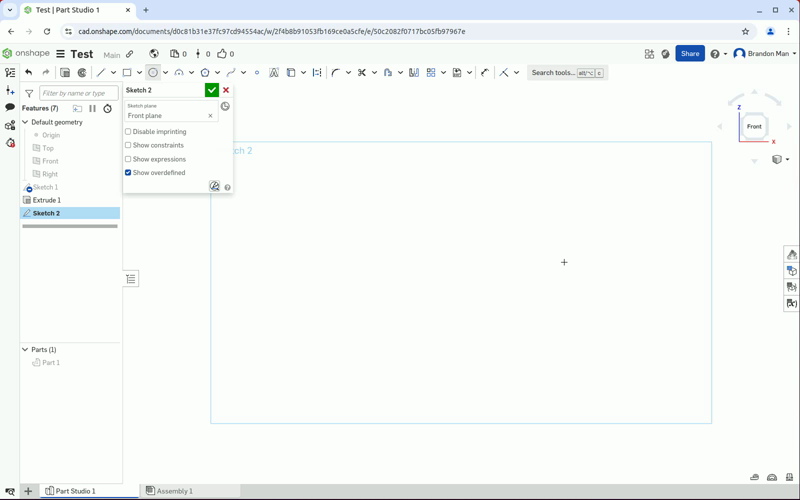
key_up(shift)
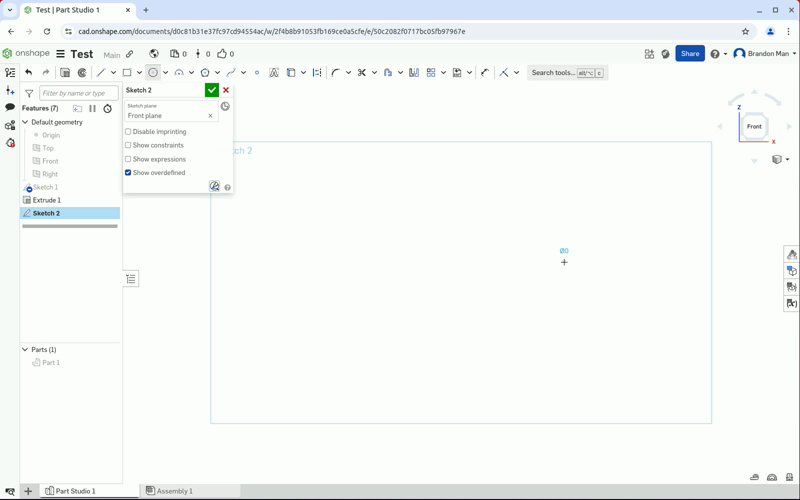
mouse_move(567, 261)
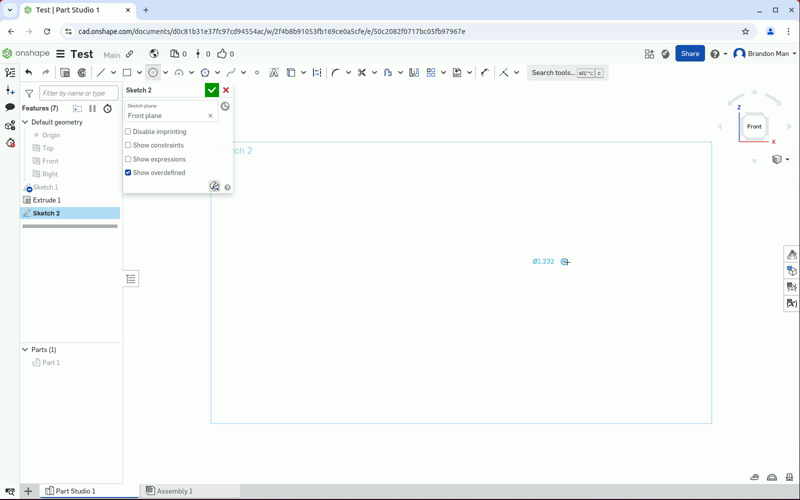
click(567, 261)
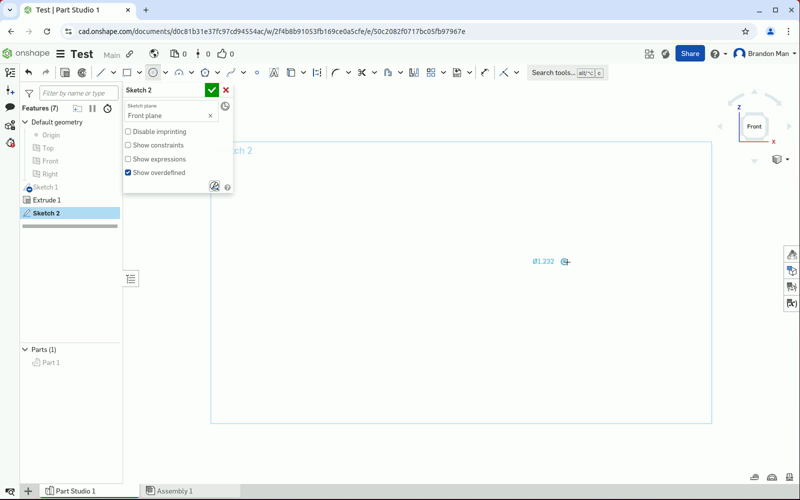
key(esc)
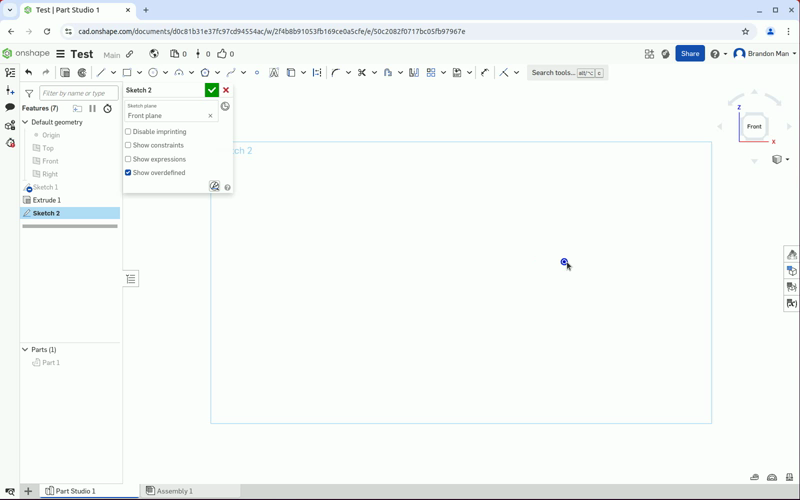
mouse_move(561, 259)
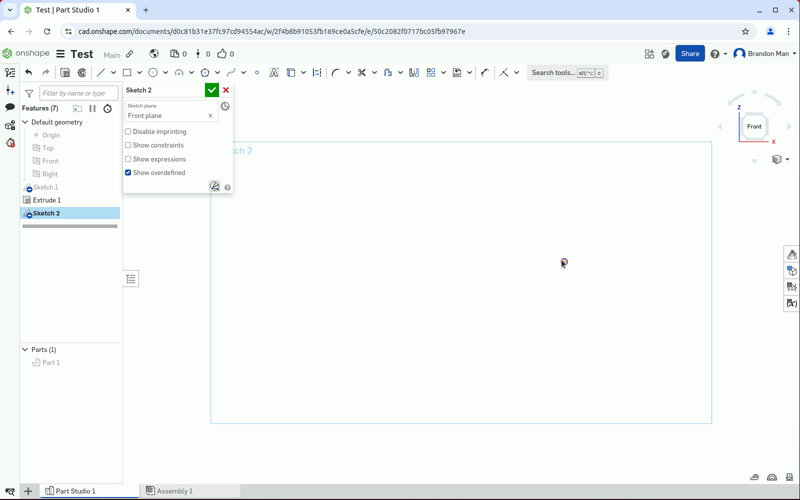
scroll(6)
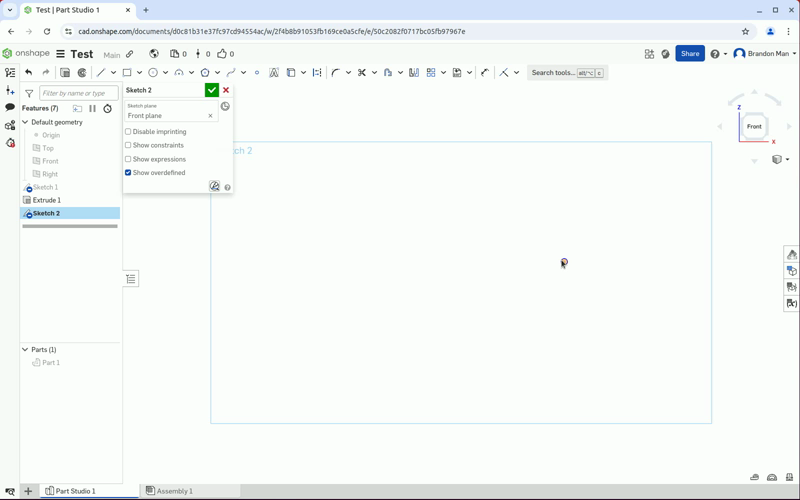
scroll(6)
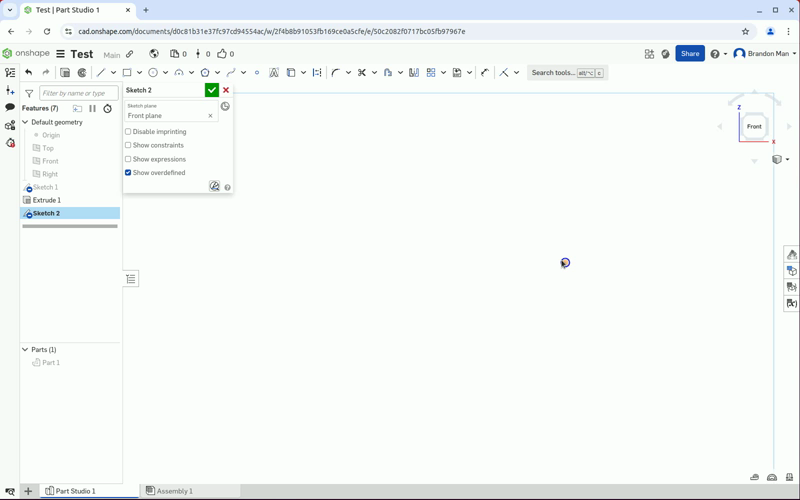
scroll(6)
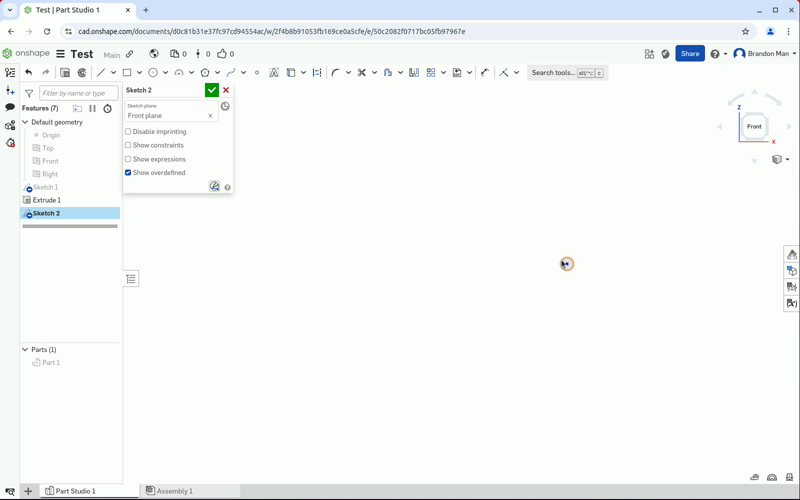
scroll(6)
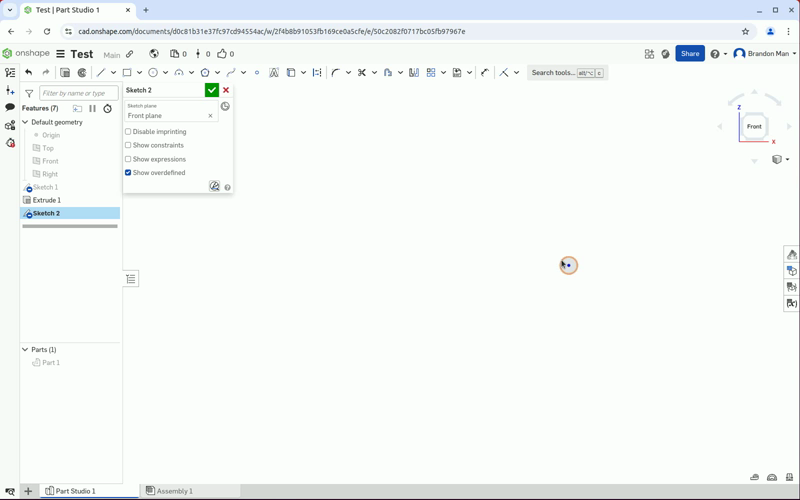
scroll(6)
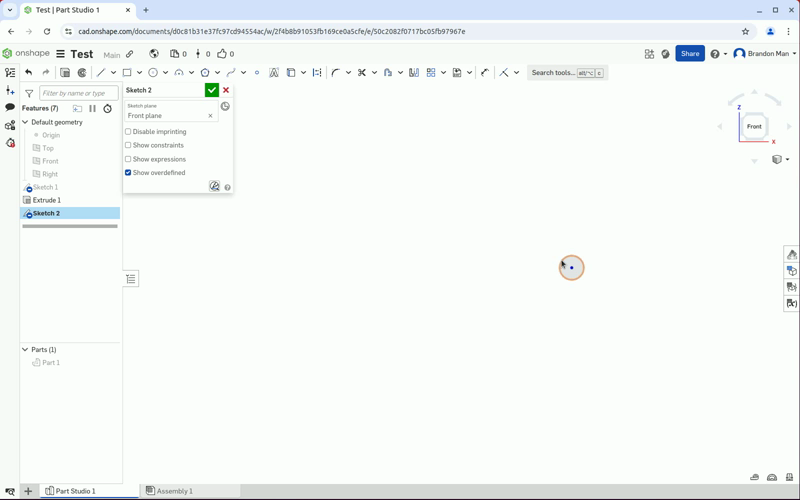
scroll(6)
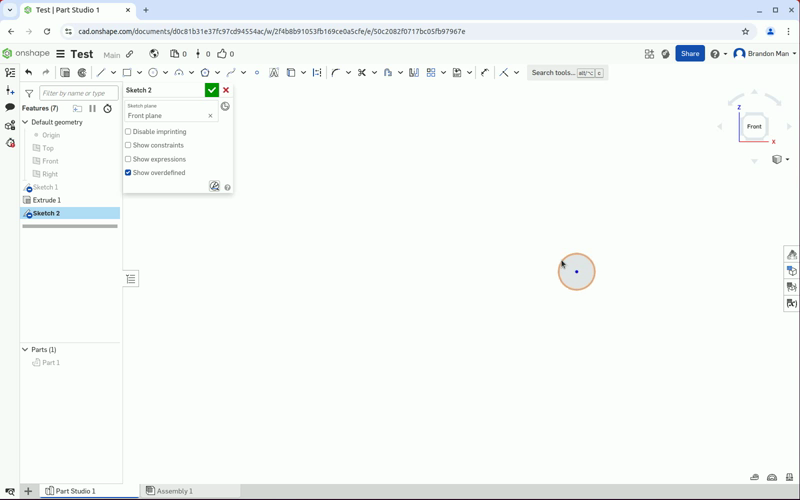
scroll(6)
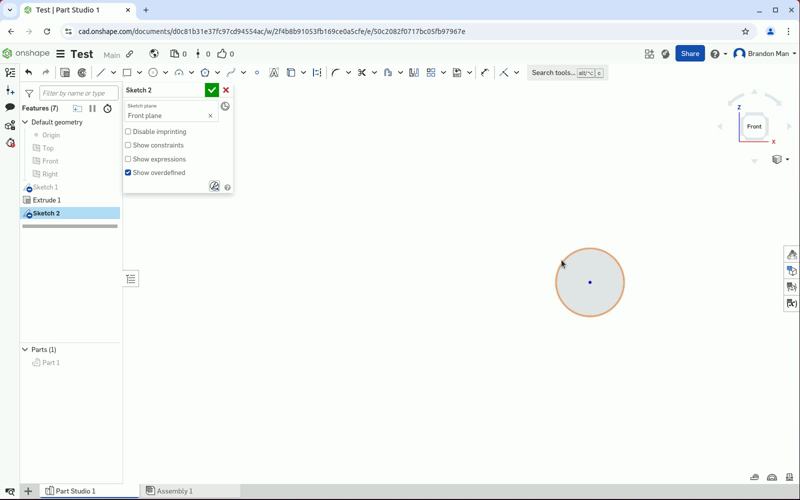
click(561, 259)
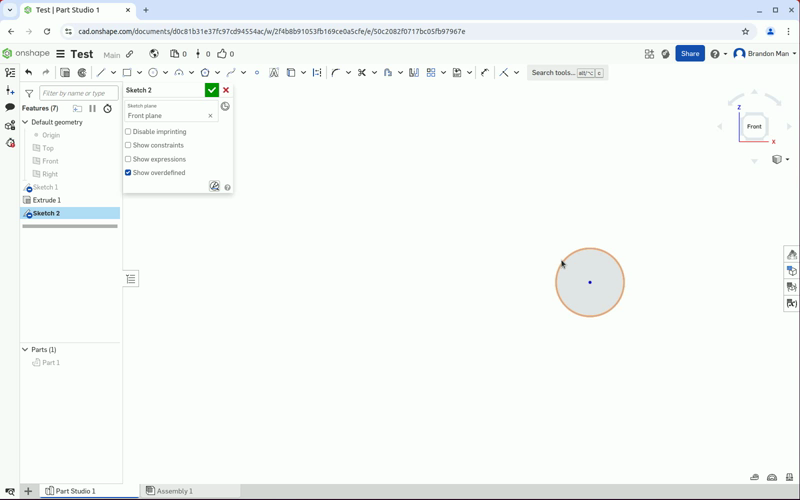
scroll(-6)
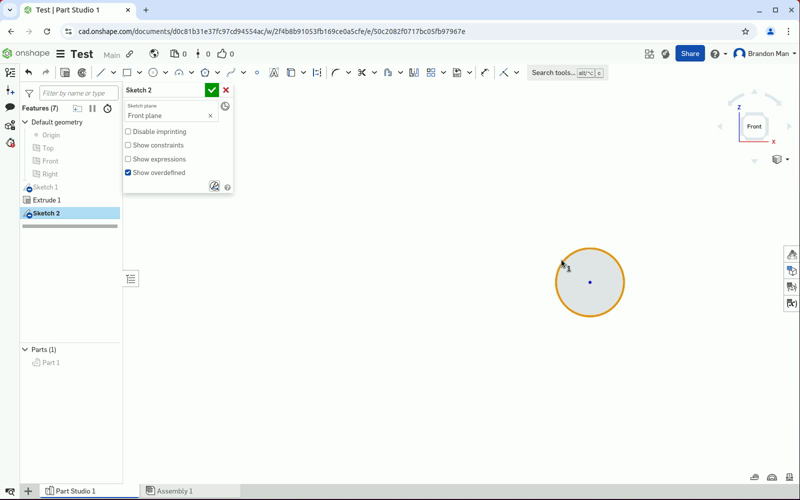
scroll(-6)
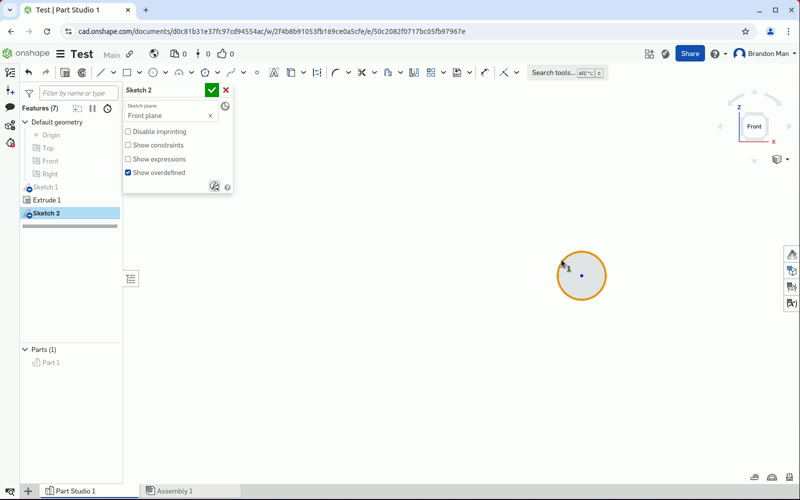
scroll(-6)
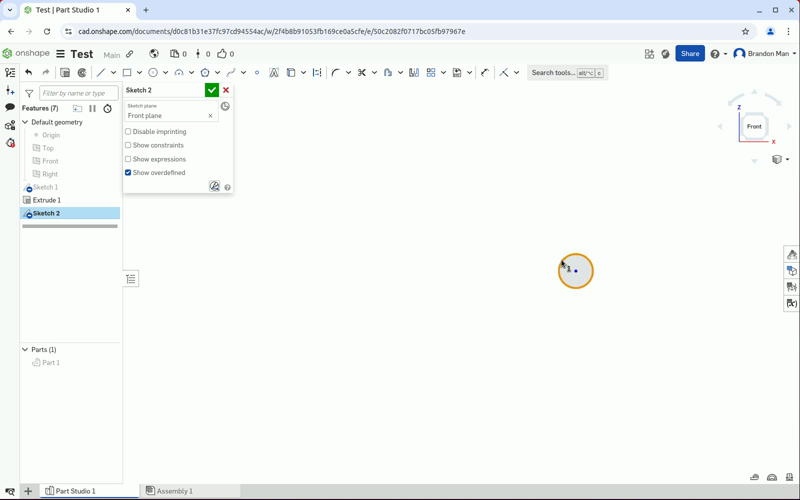
scroll(-6)
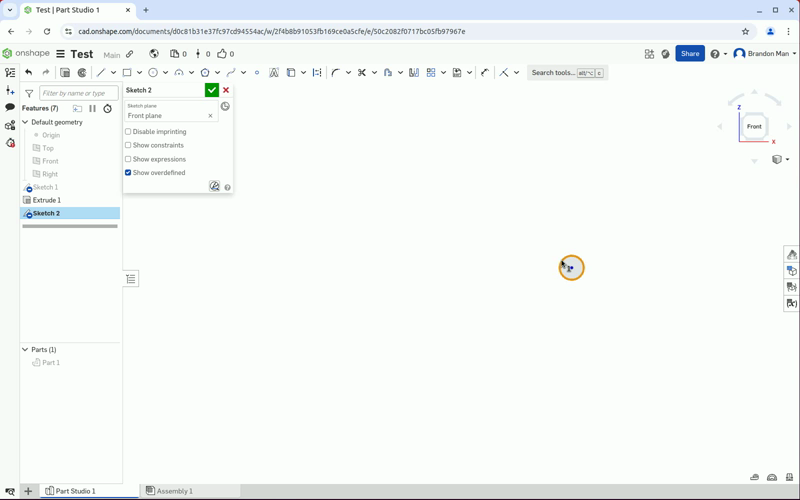
scroll(-6)
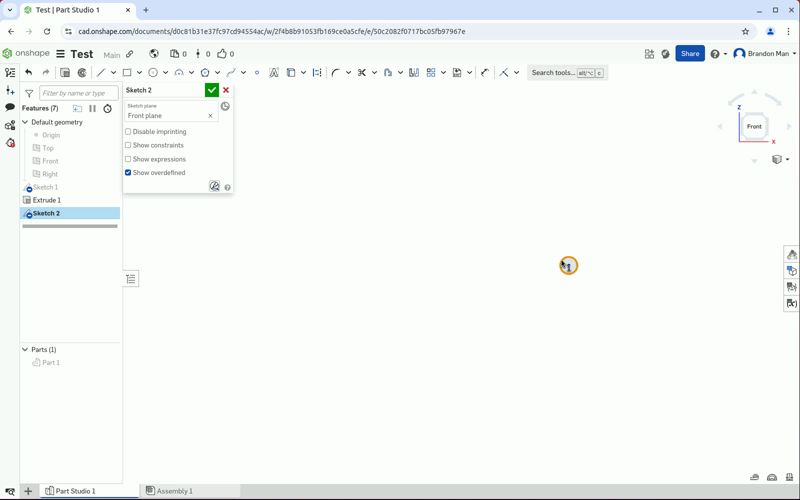
scroll(-6)
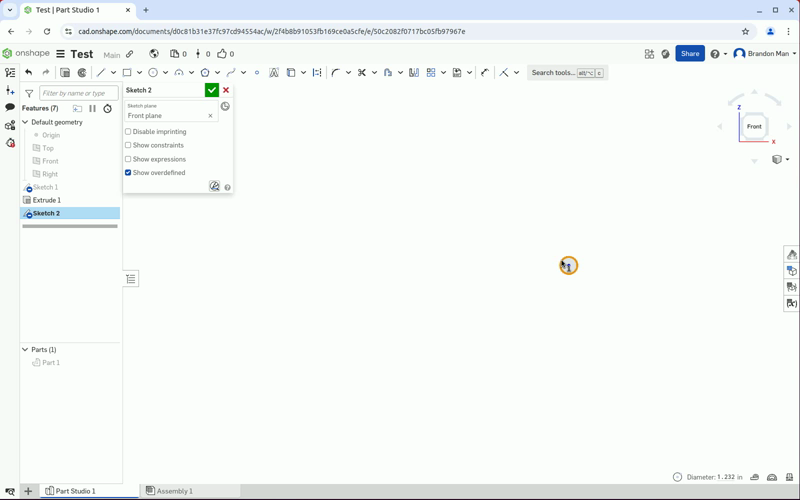
scroll(-6)
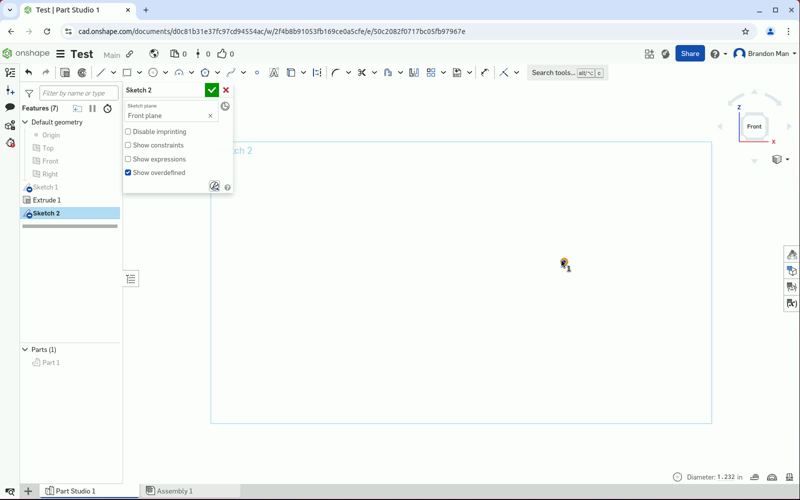
mouse_move(73, 352)
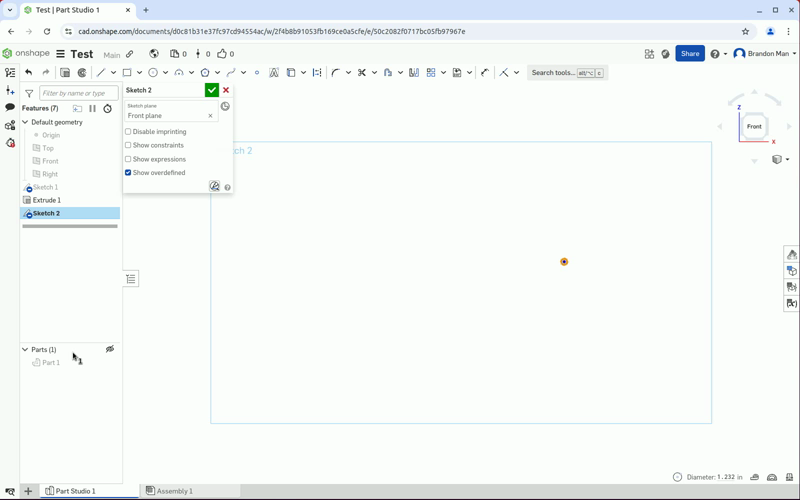
key(shift+y)
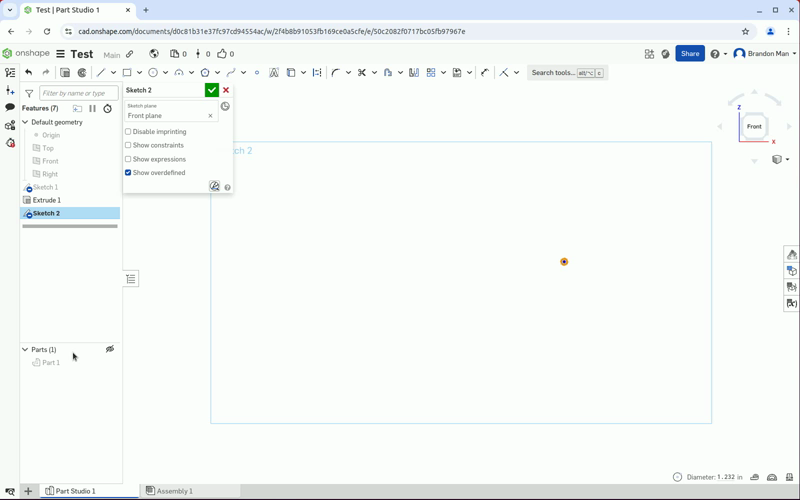
key(shift+e)
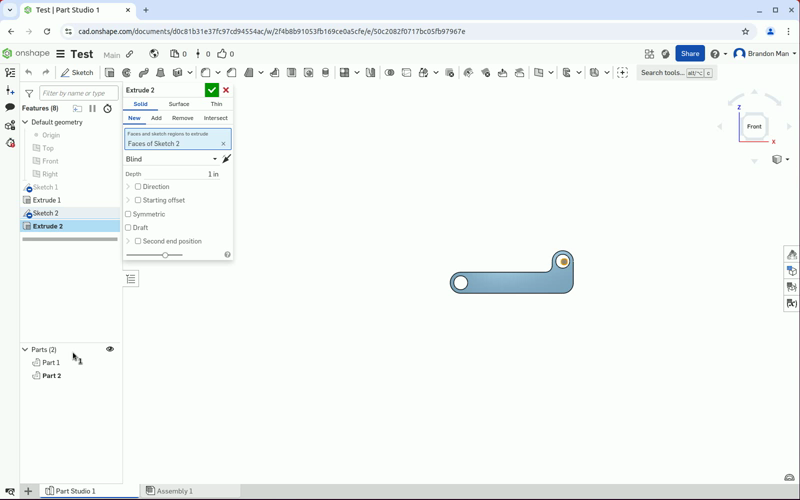
mouse_move(143, 106)
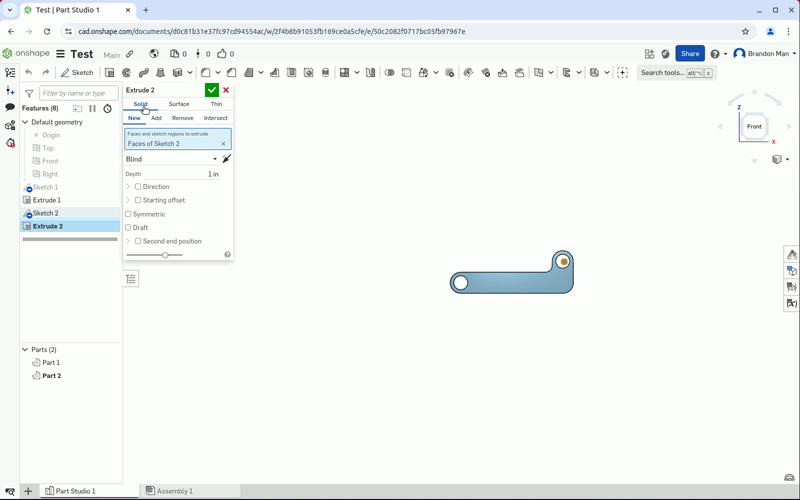
click(143, 106)
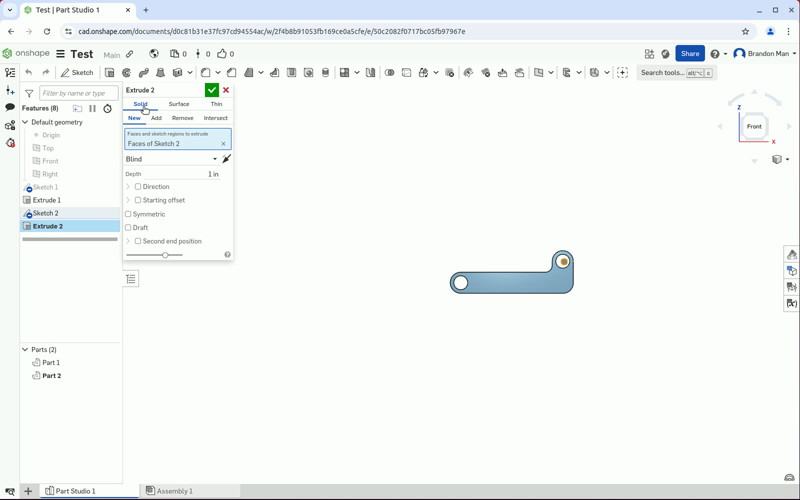
mouse_move(137, 120)
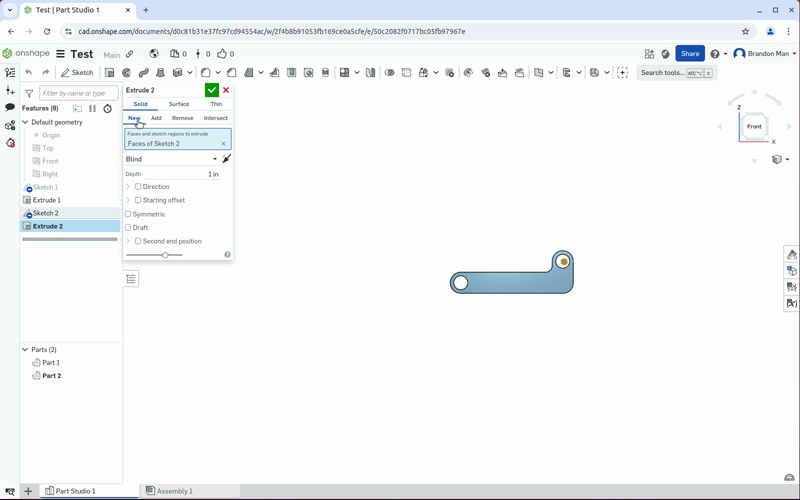
click(137, 120)
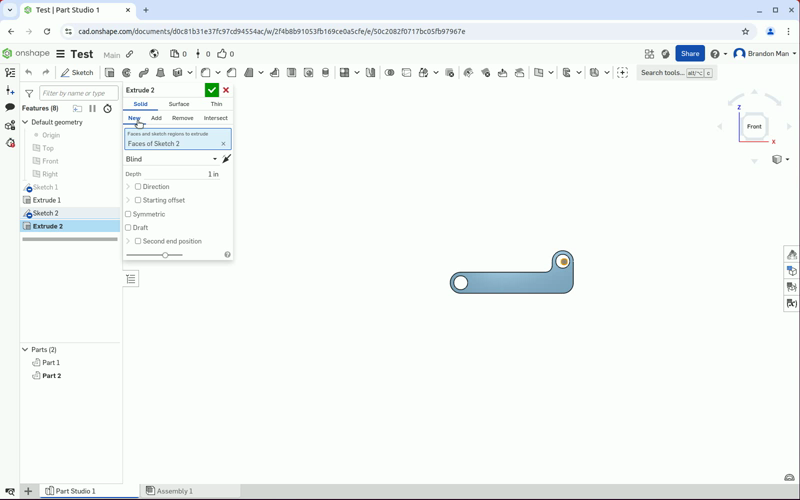
key(tab, 4)
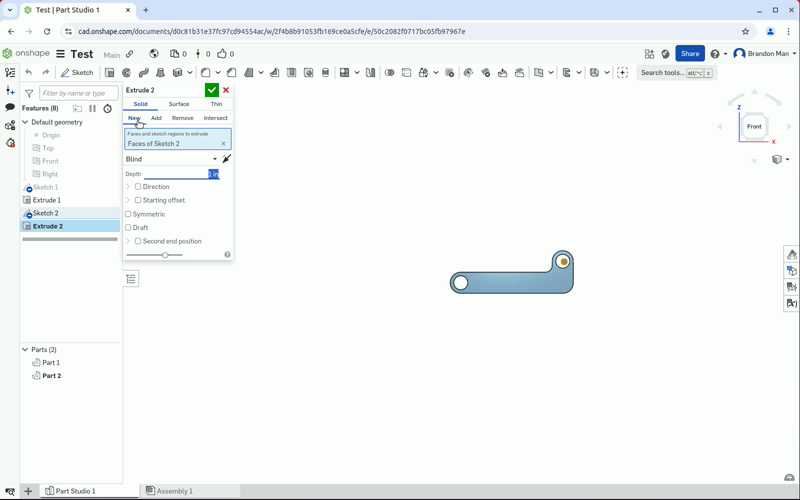
text(2.648)
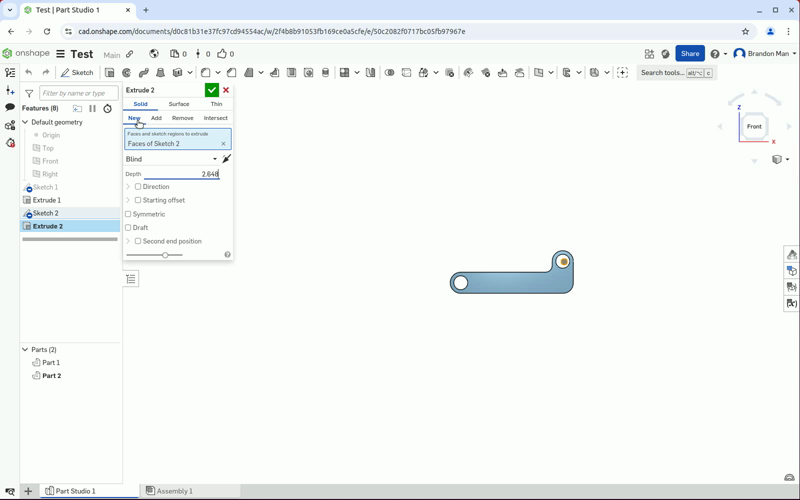
key(enter)
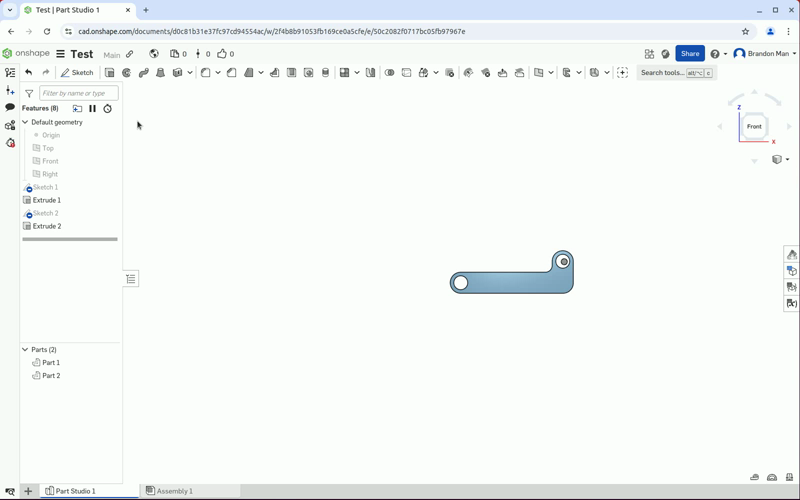
key(shift+h)
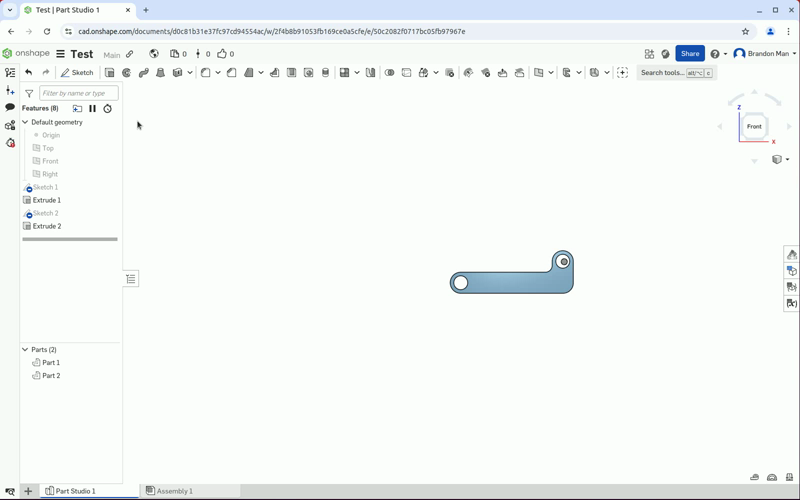
key(shift+h)
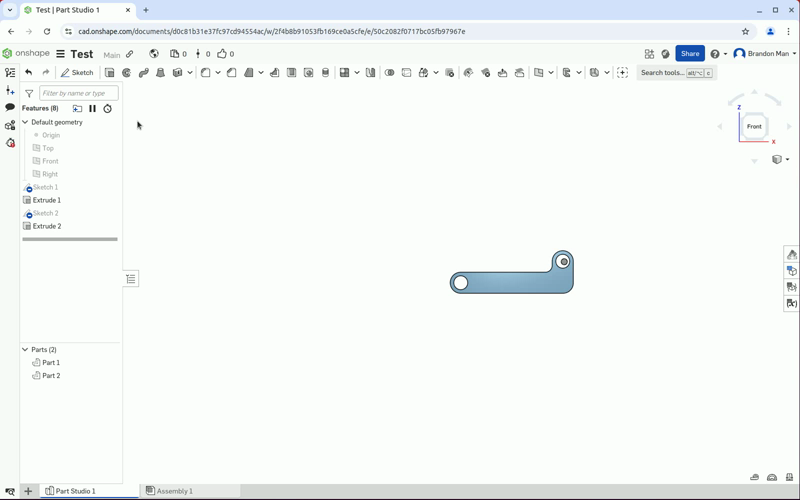
mouse_move(73, 189)
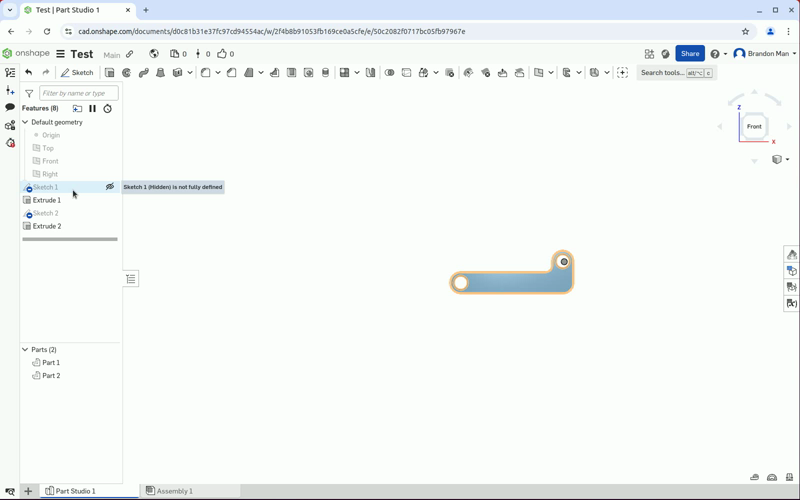
click(73, 189)
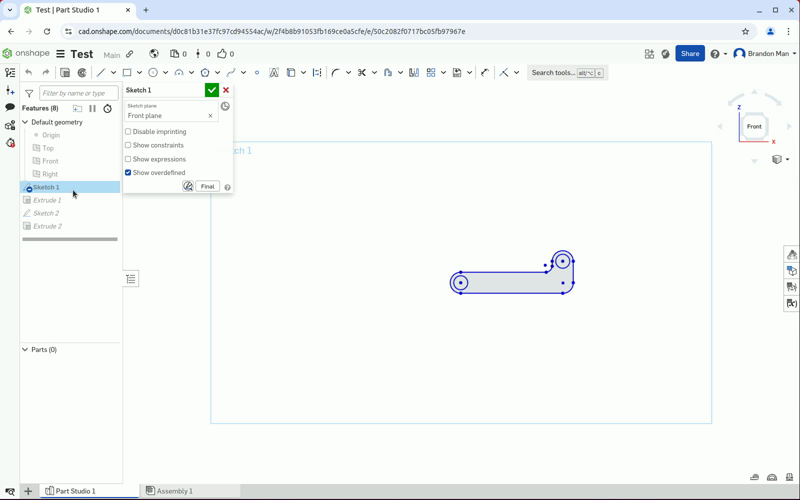
mouse_move(229, 92)
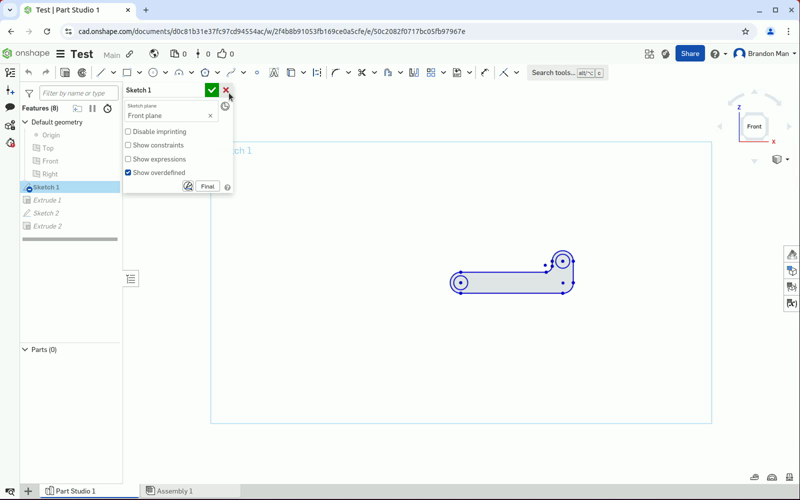
click(229, 92)
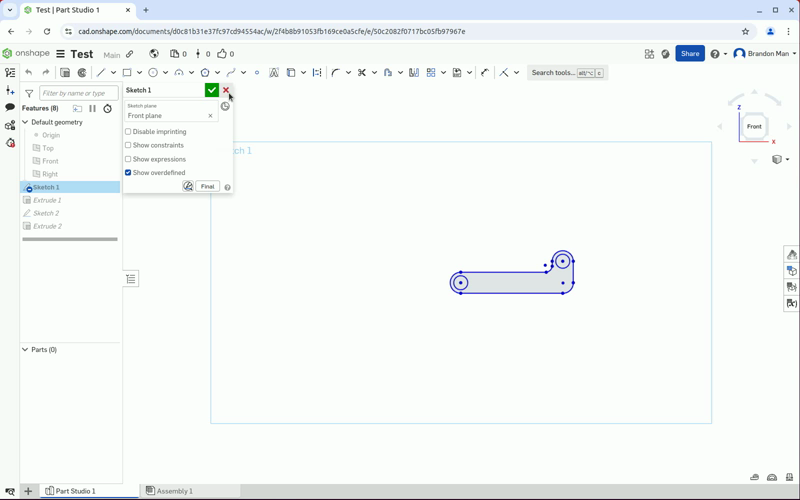
key(shift+s)
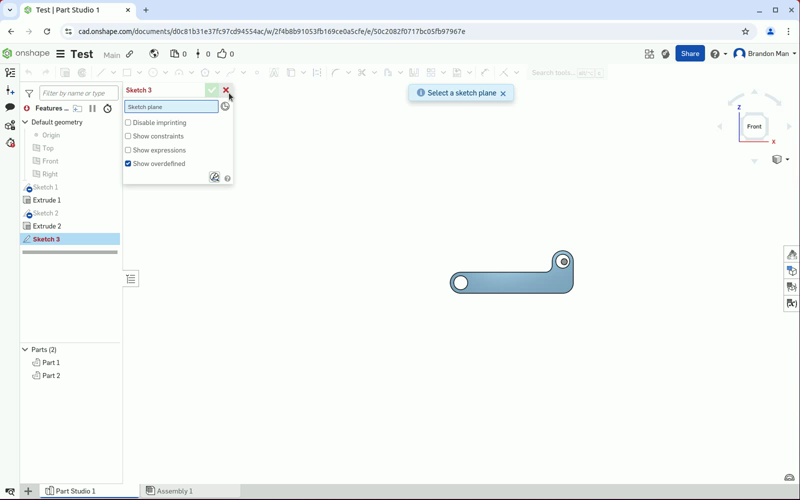
mouse_move(73, 163)
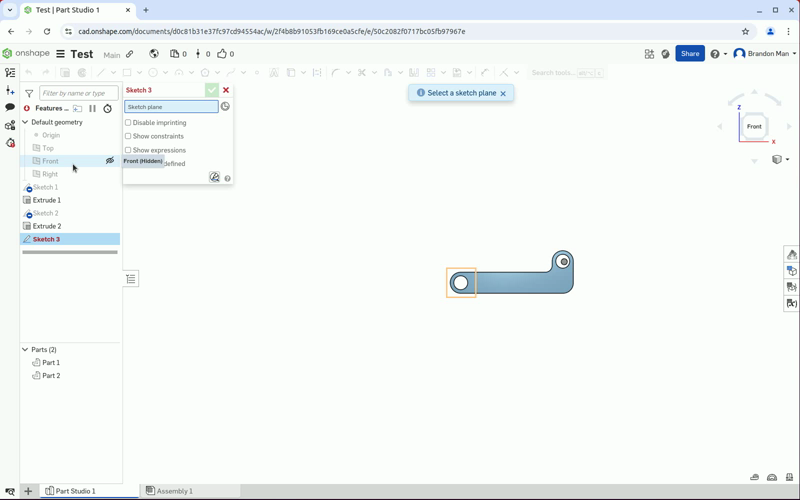
click(73, 163)
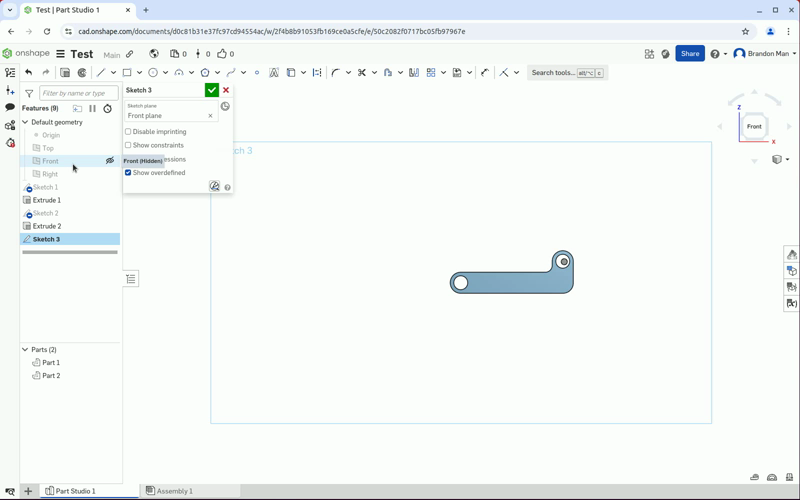
mouse_move(73, 352)
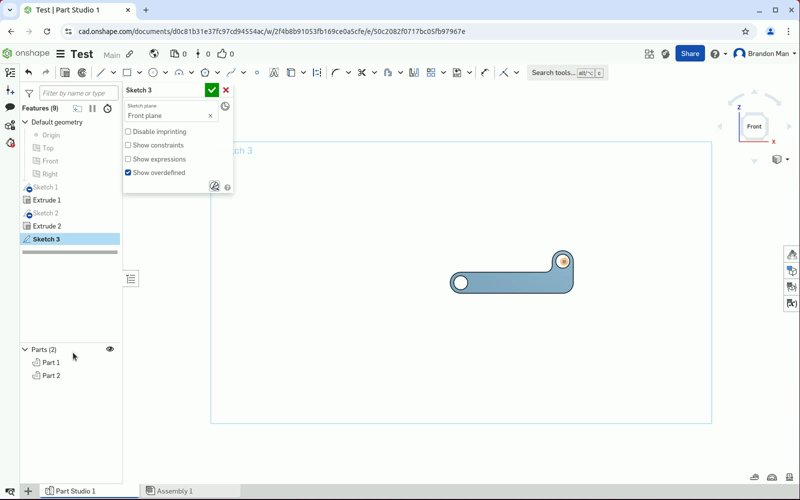
key(y)
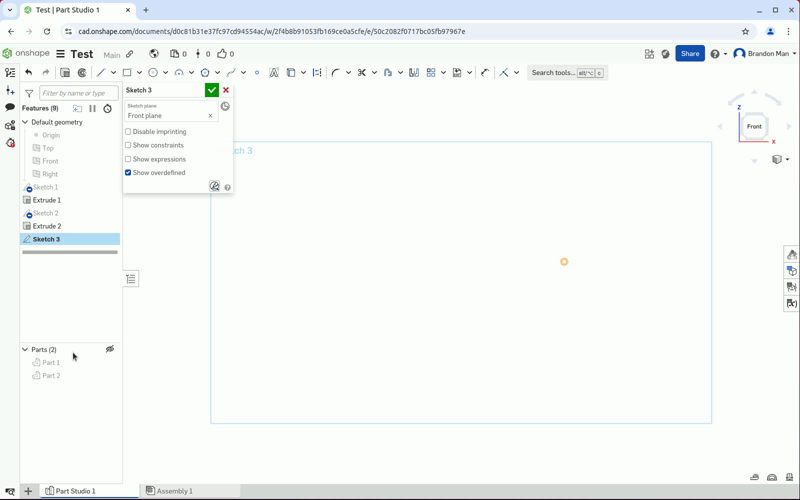
key(c)
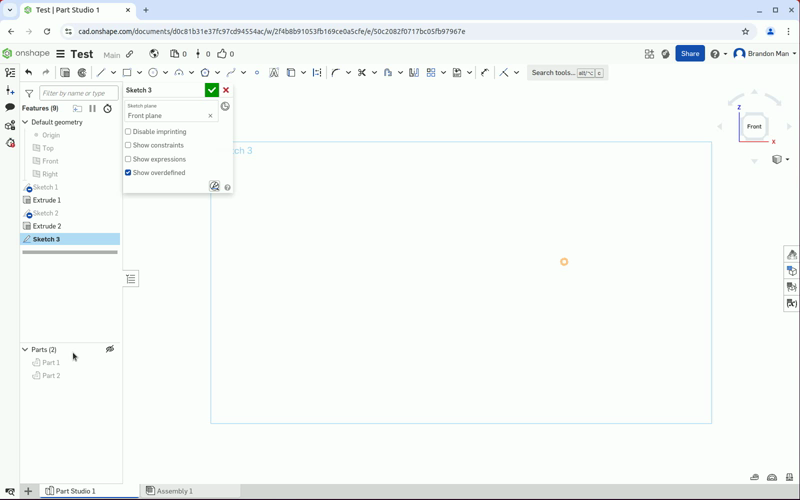
key_down(shift)
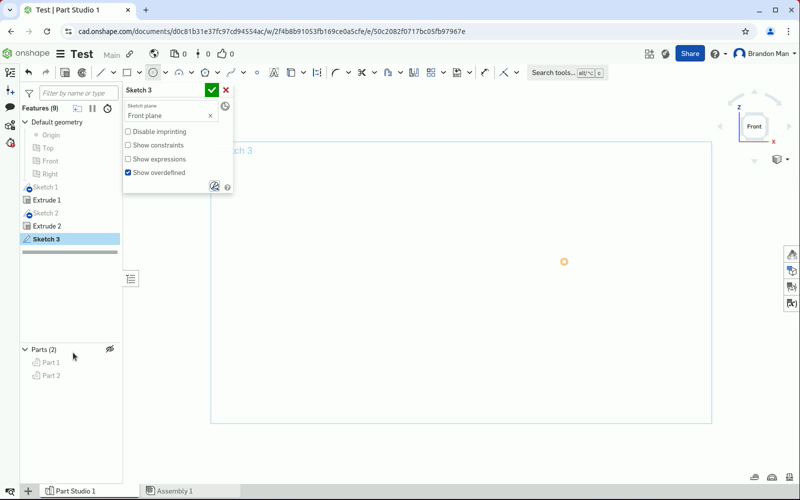
mouse_move(461, 282)
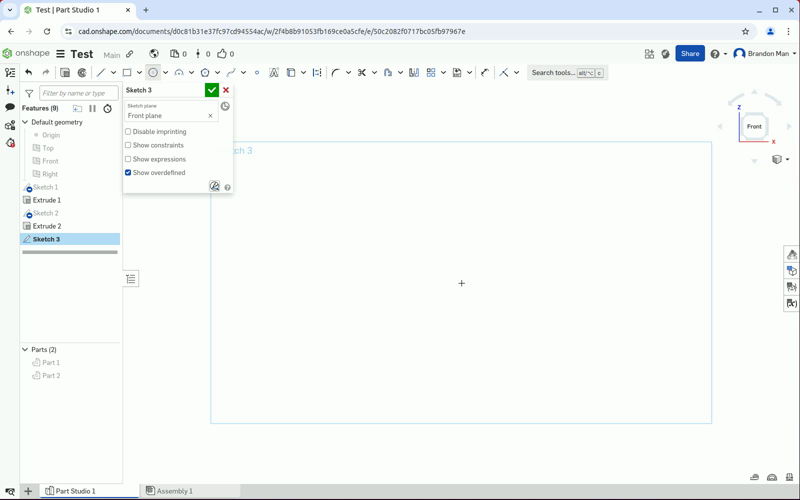
click(461, 282)
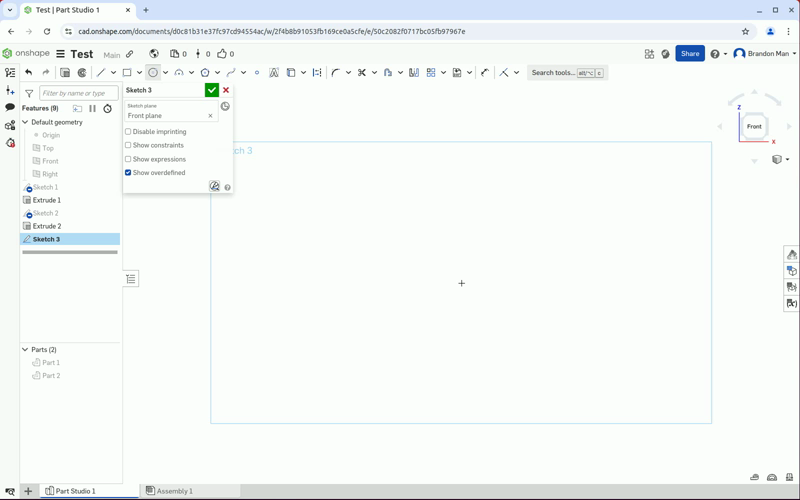
key_up(shift)
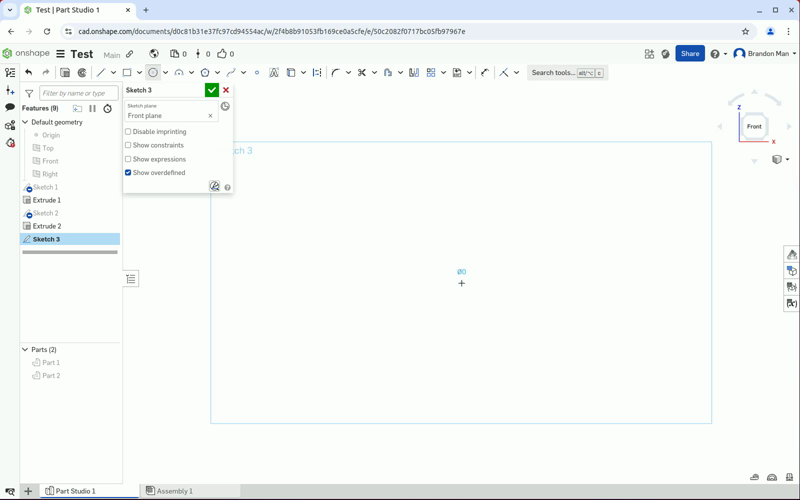
mouse_move(465, 282)
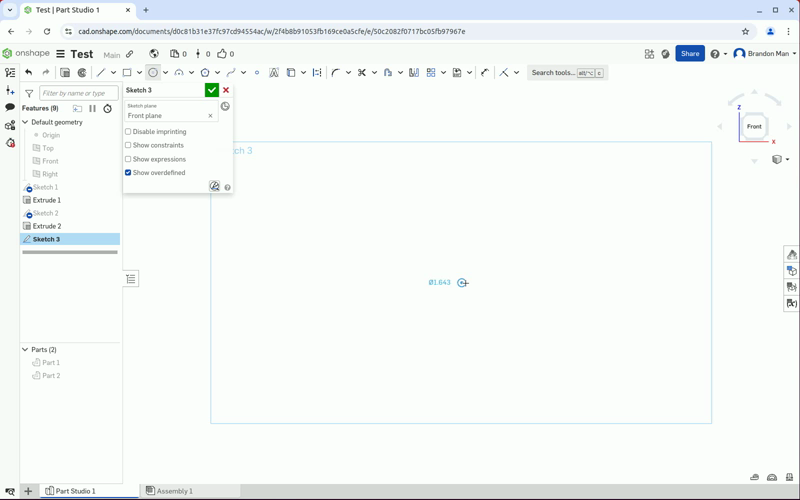
click(465, 282)
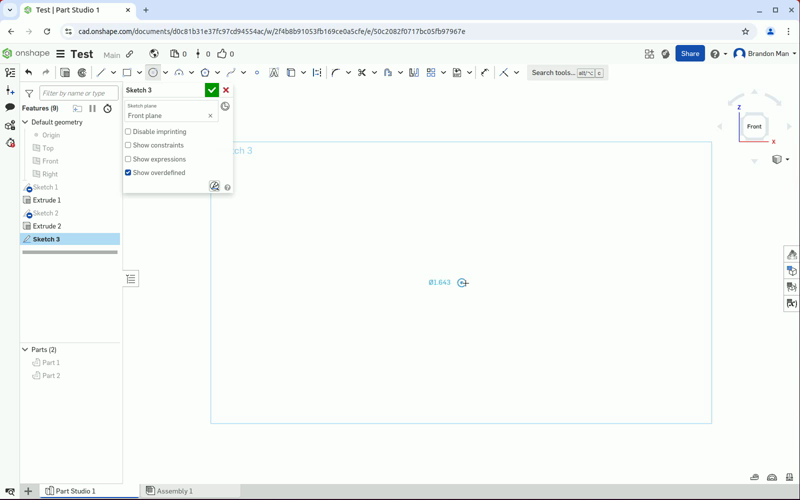
key(esc)
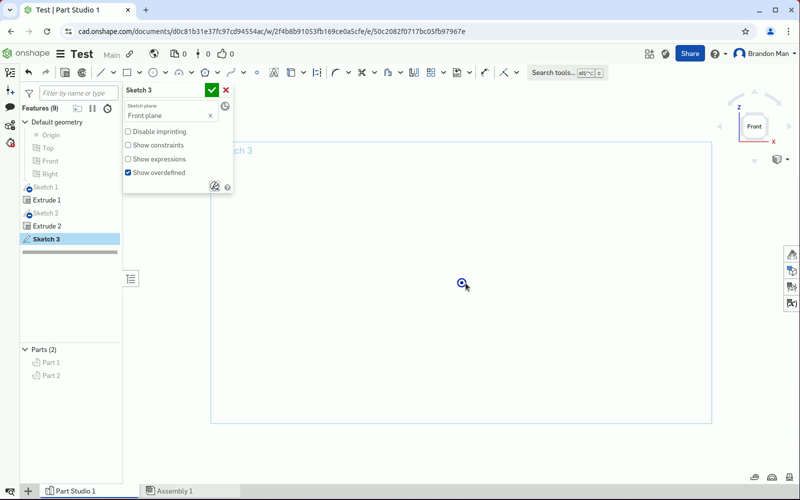
mouse_move(464, 283)
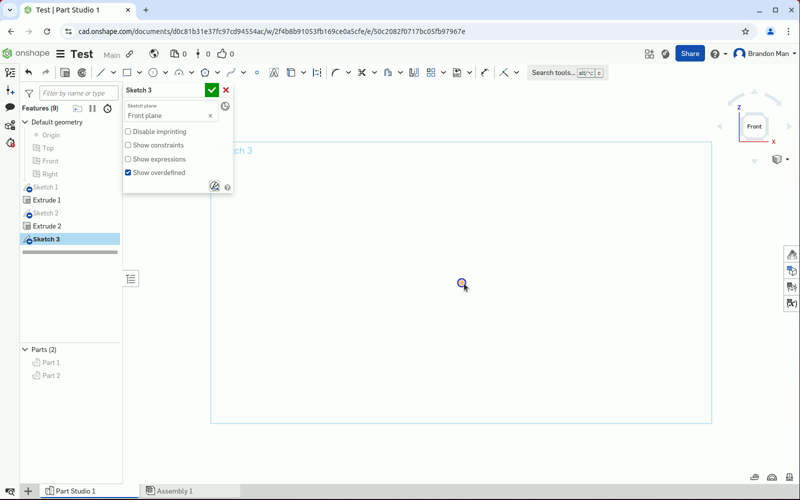
scroll(6)
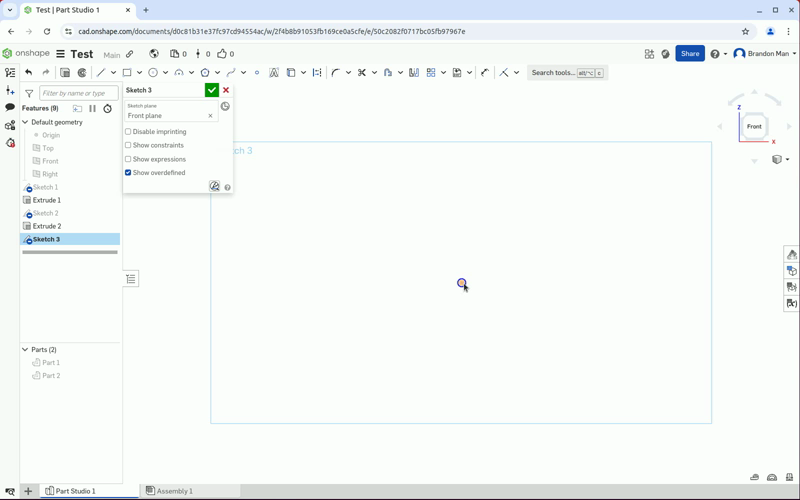
scroll(6)
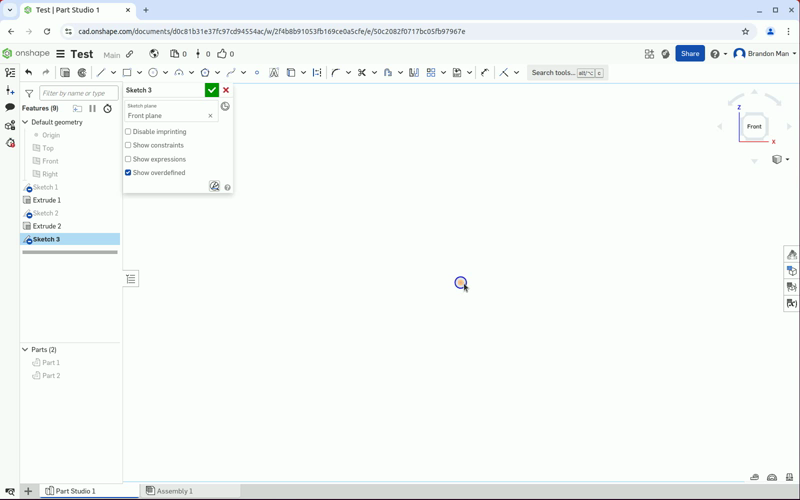
scroll(6)
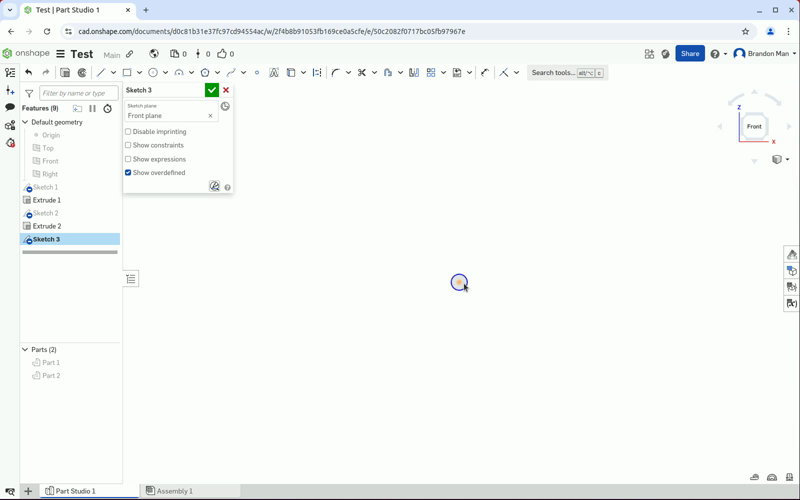
scroll(6)
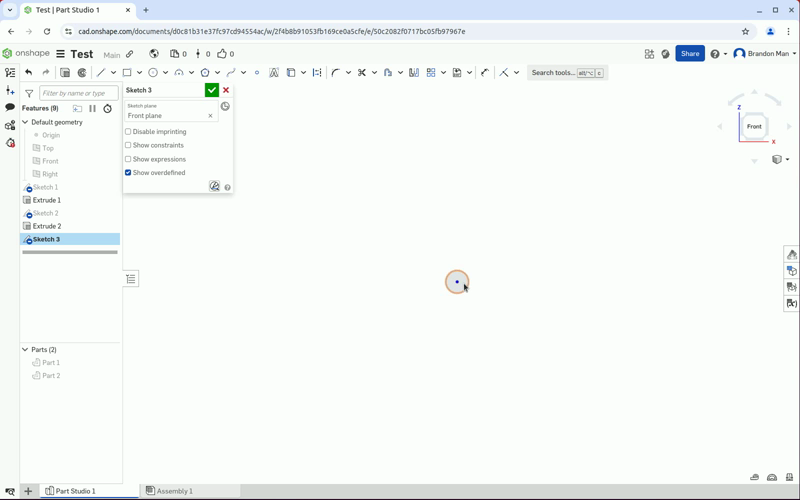
scroll(6)
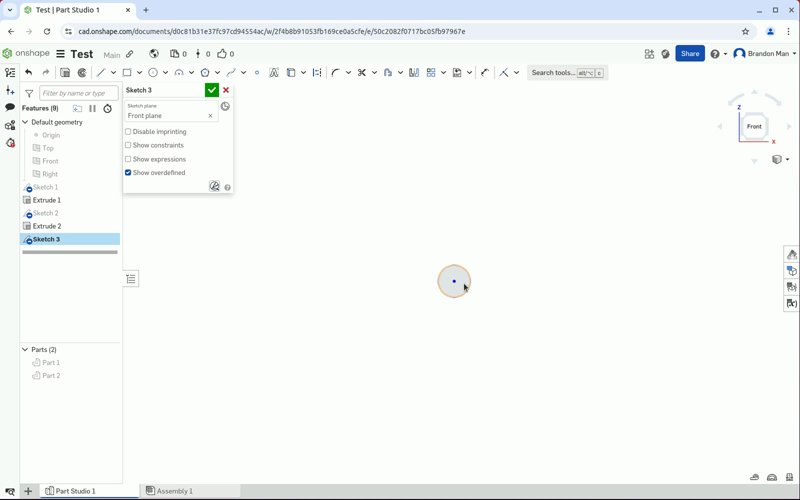
scroll(6)
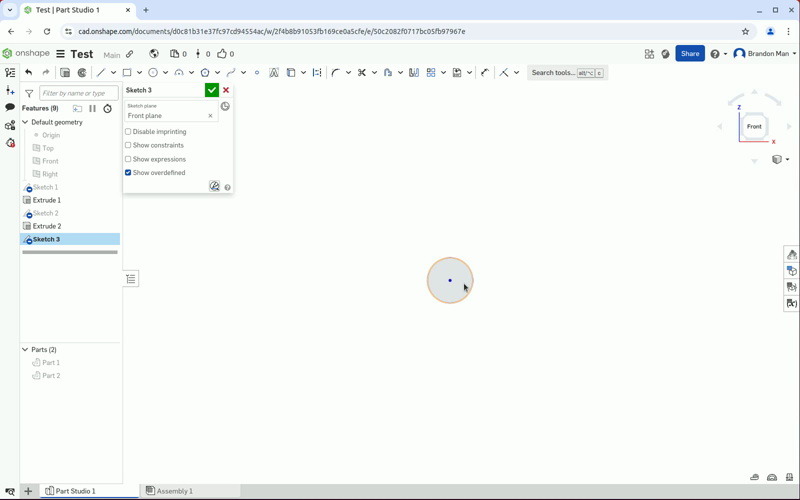
scroll(6)
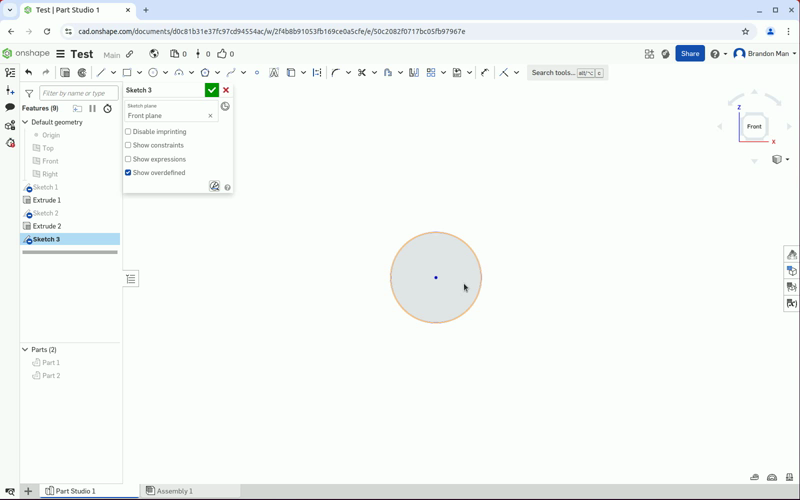
click(464, 283)
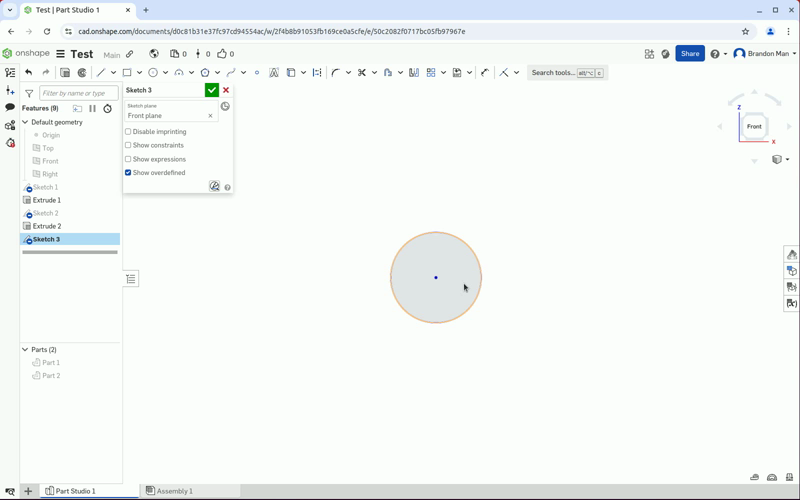
scroll(-6)
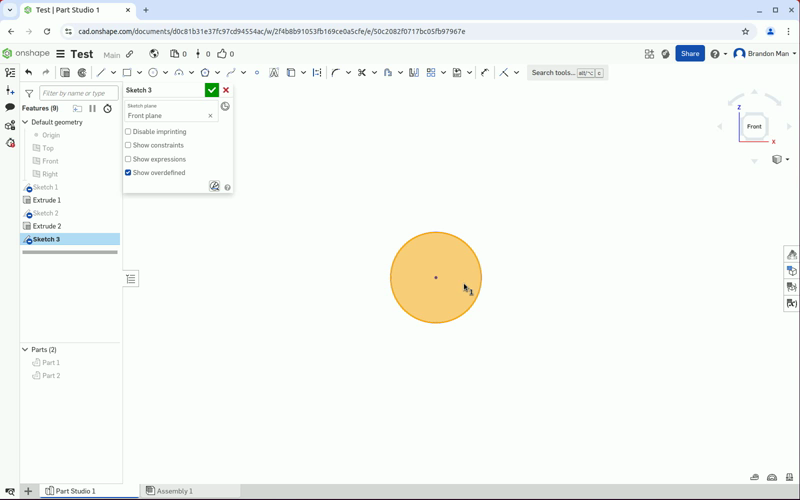
scroll(-6)
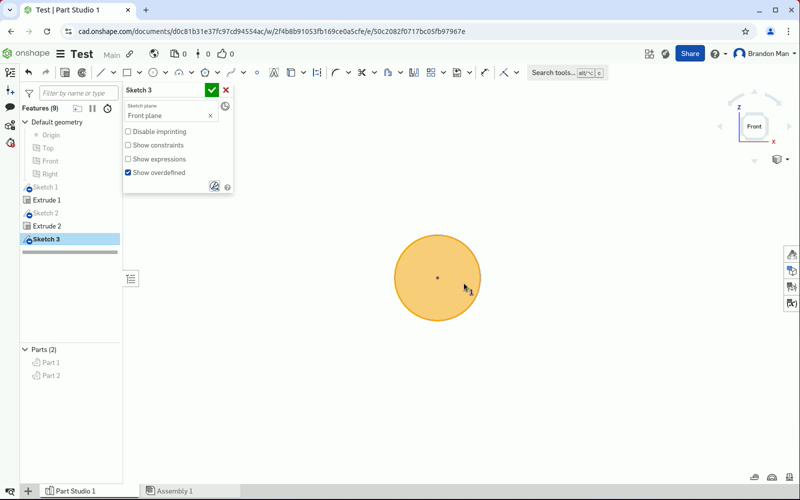
scroll(-6)
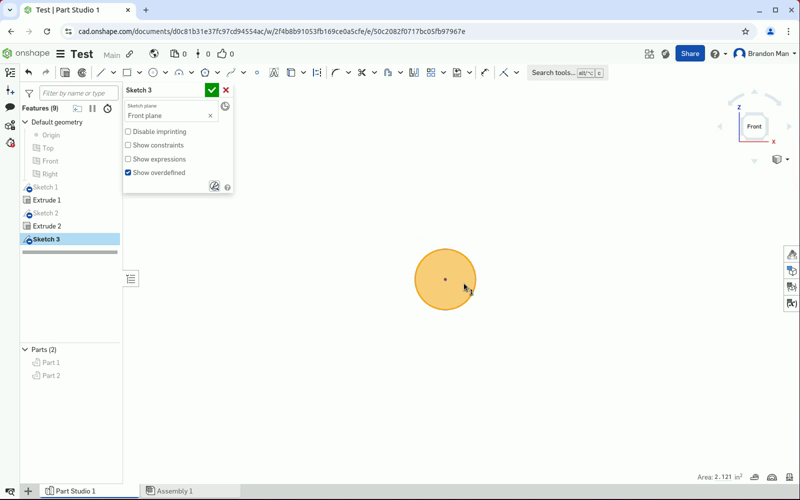
scroll(-6)
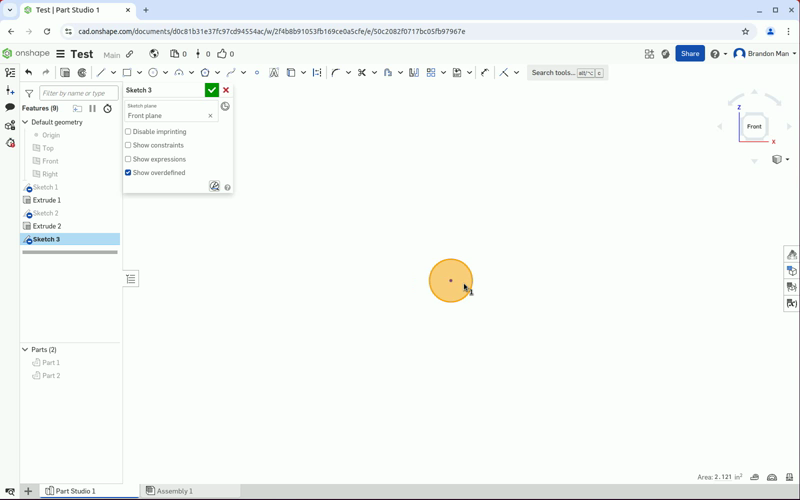
scroll(-6)
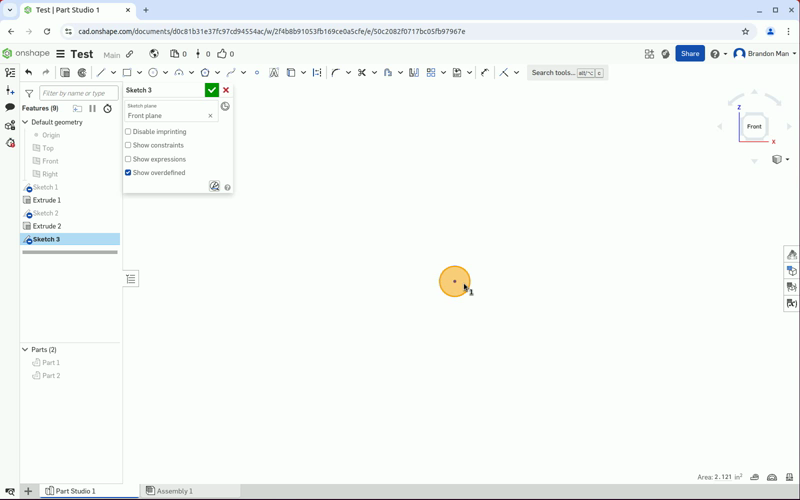
scroll(-6)
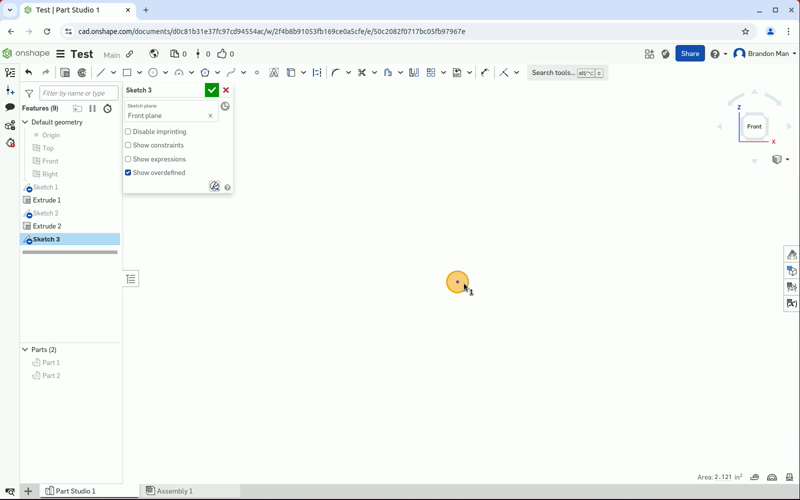
scroll(-6)
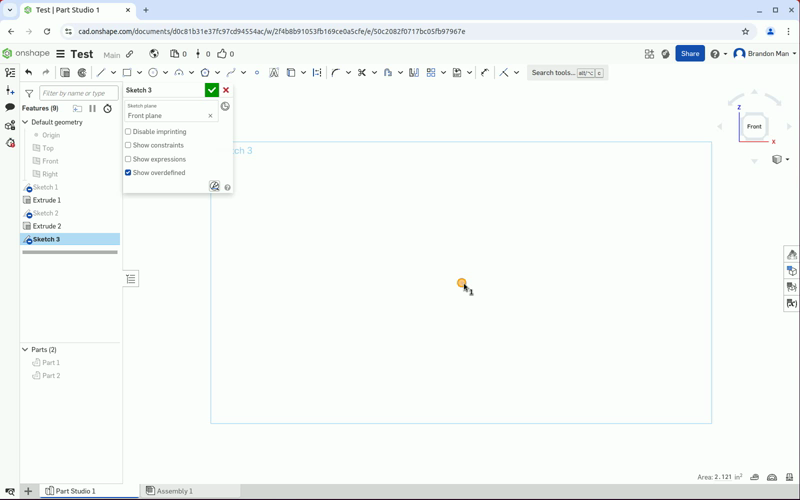
mouse_move(73, 352)
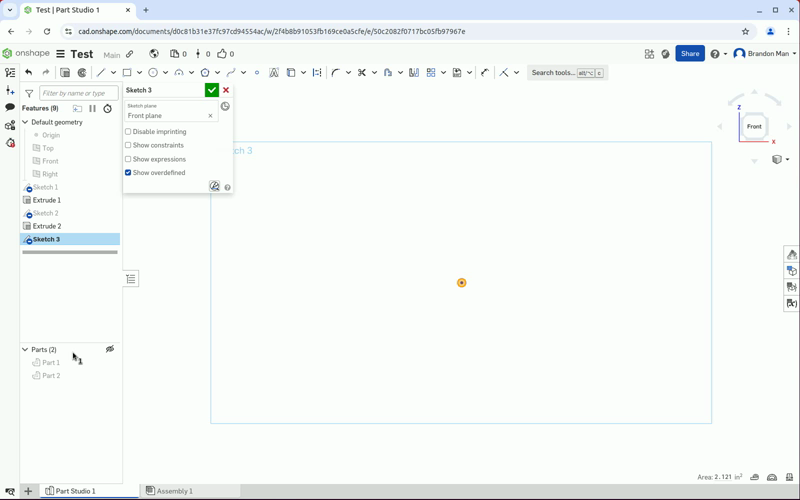
key(shift+y)
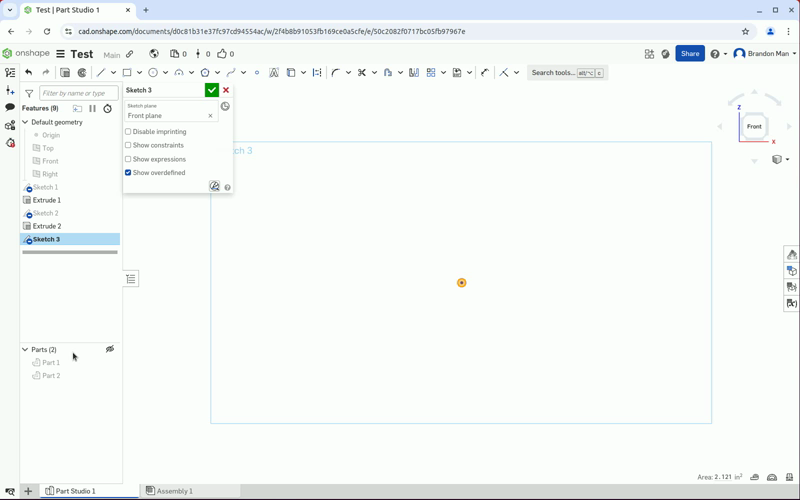
key(shift+e)
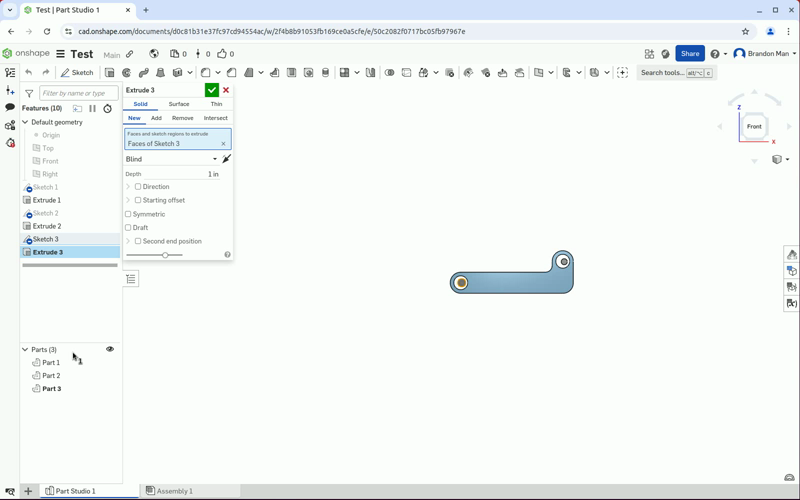
mouse_move(143, 106)
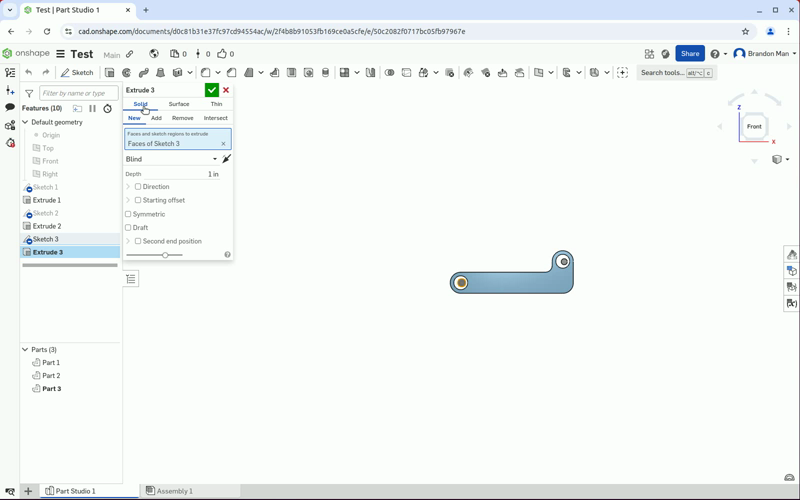
click(143, 106)
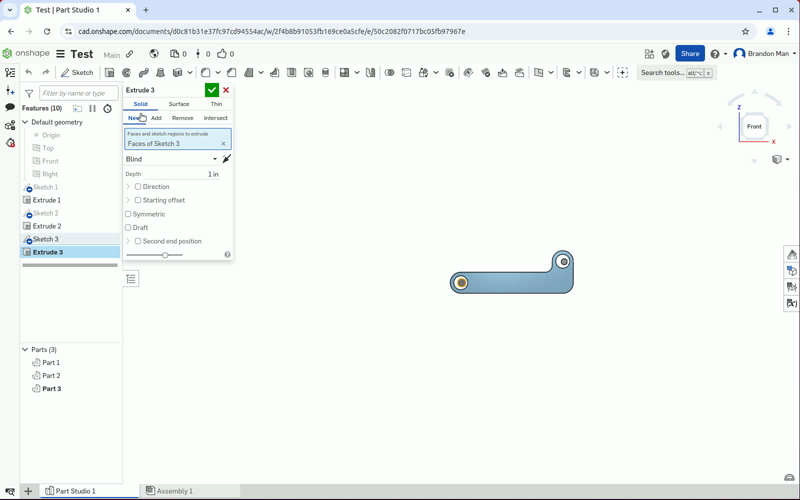
mouse_move(137, 120)
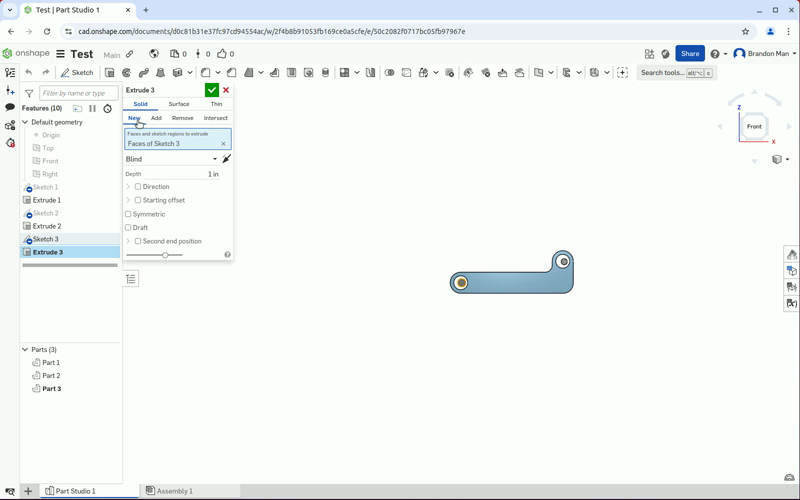
click(137, 120)
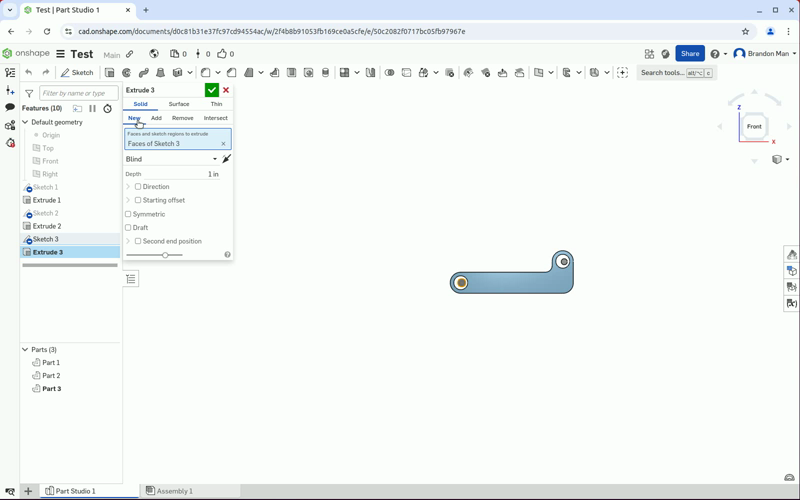
key(tab, 4)
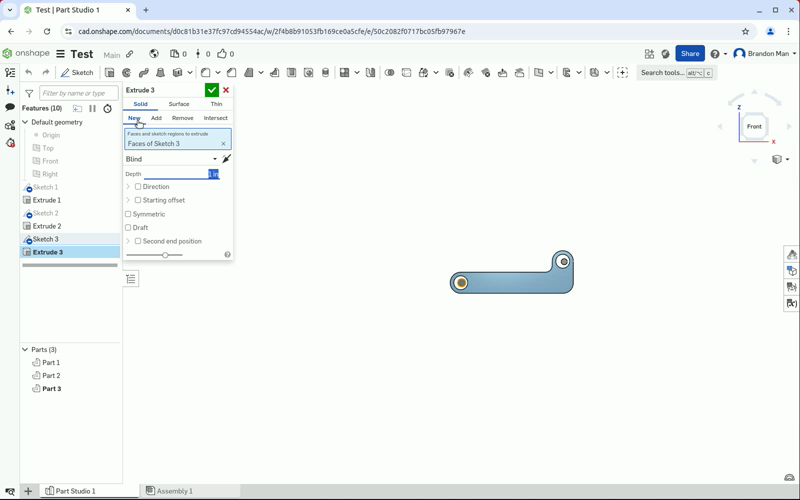
text(2.648)
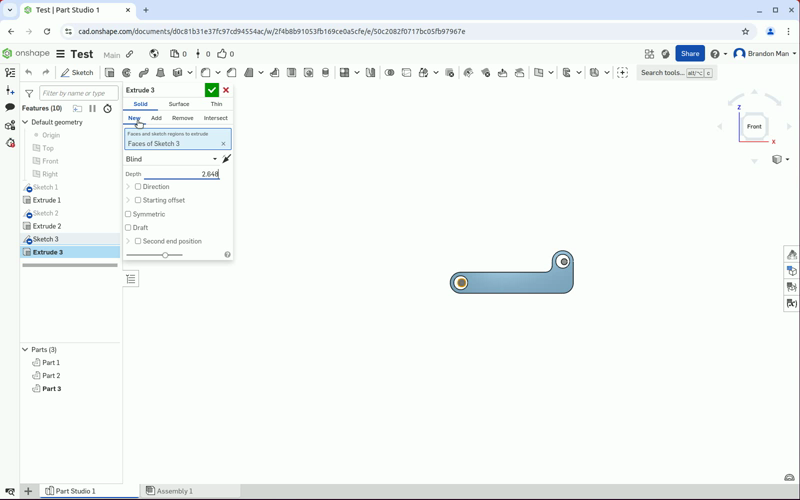
key(enter)
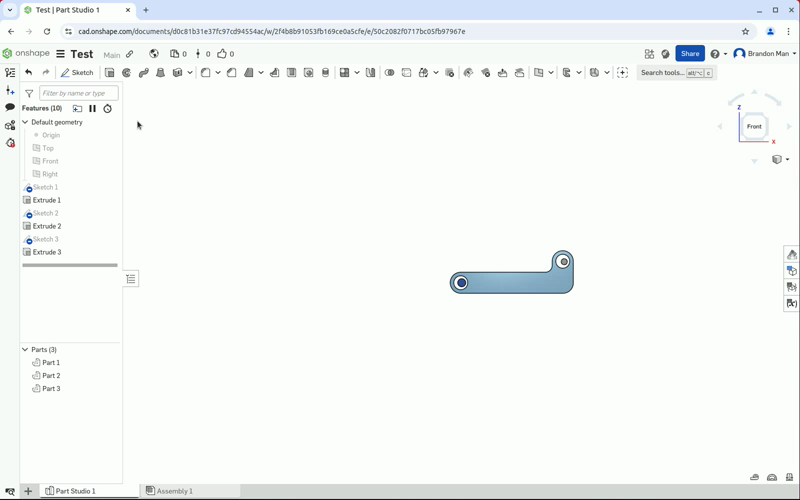
key(shift+h)
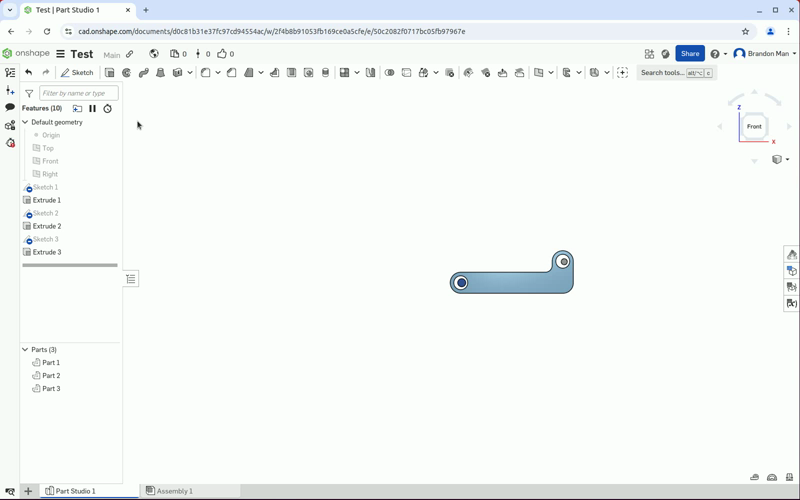
key(shift+h)
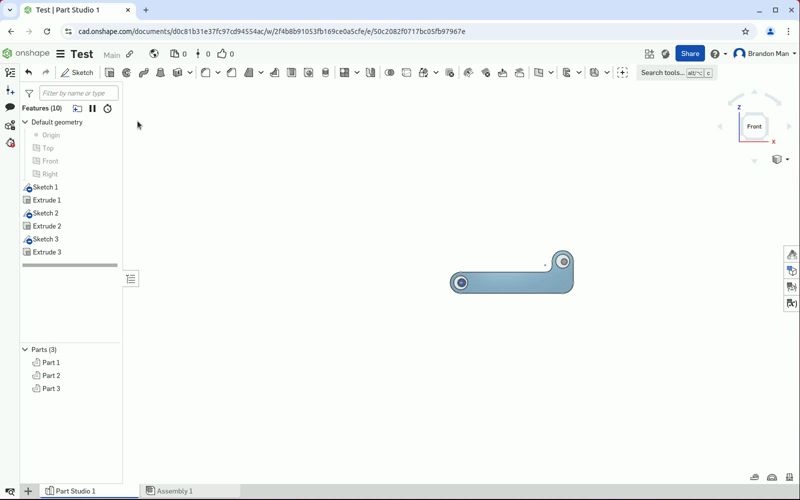
key(shift+7)
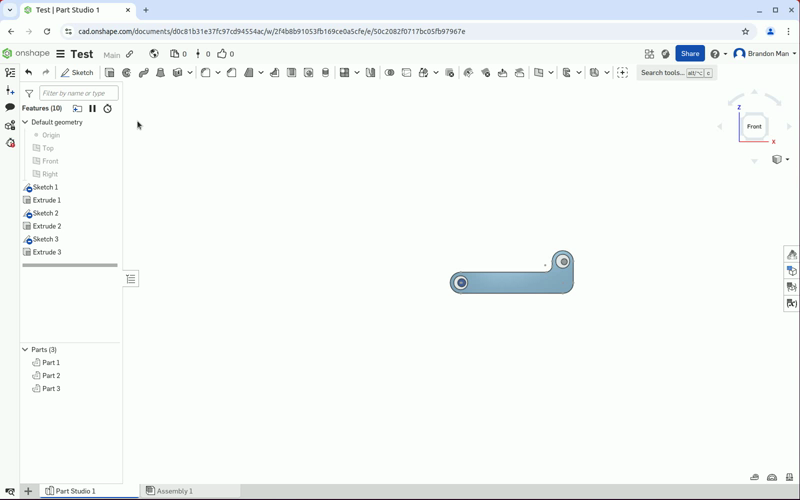
key(left, 2)
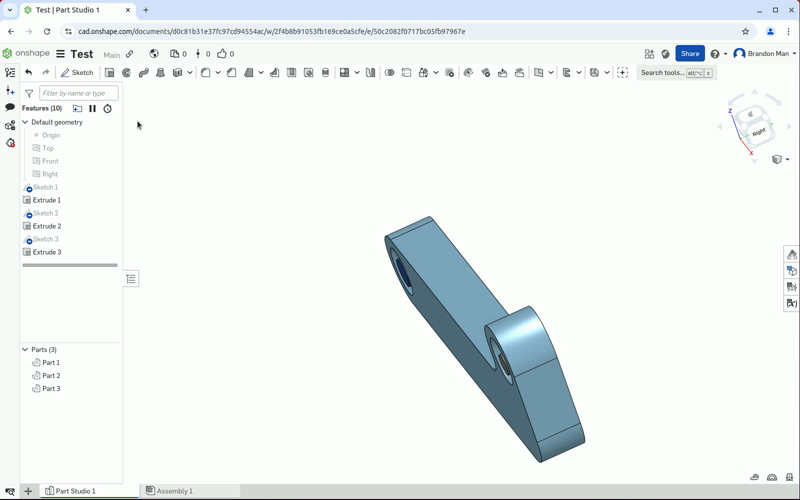
key(down, 2)
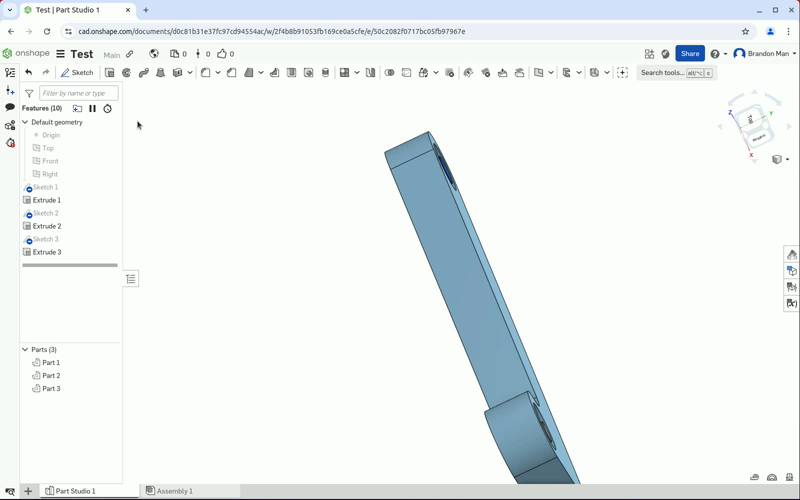
key(up, 2)
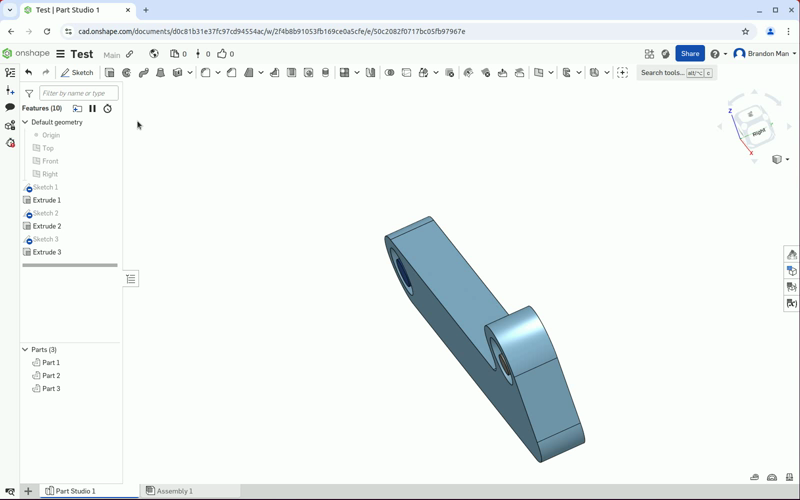
key(right, 2)
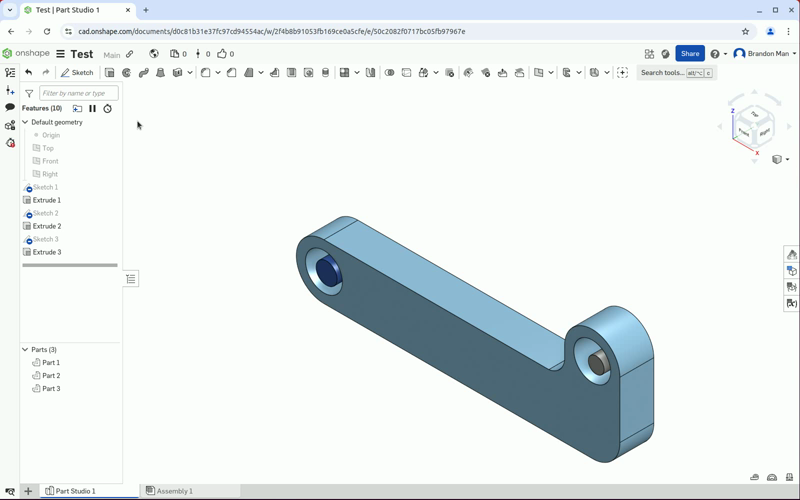
mouse_move(73, 189)
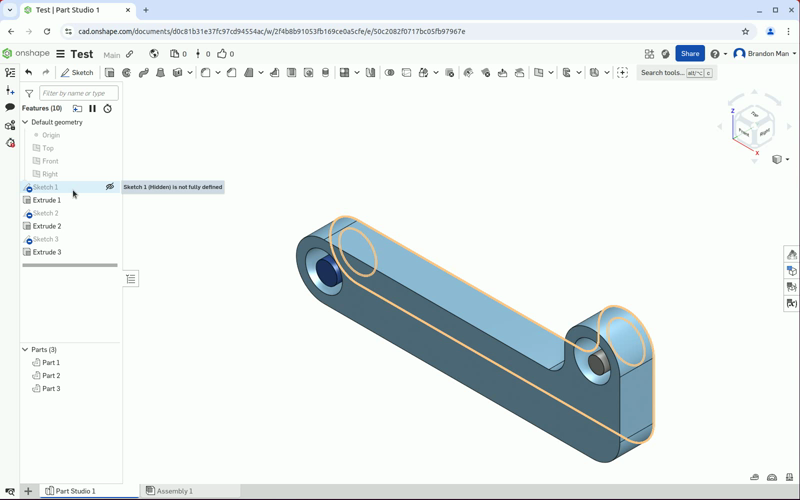
click(73, 189)